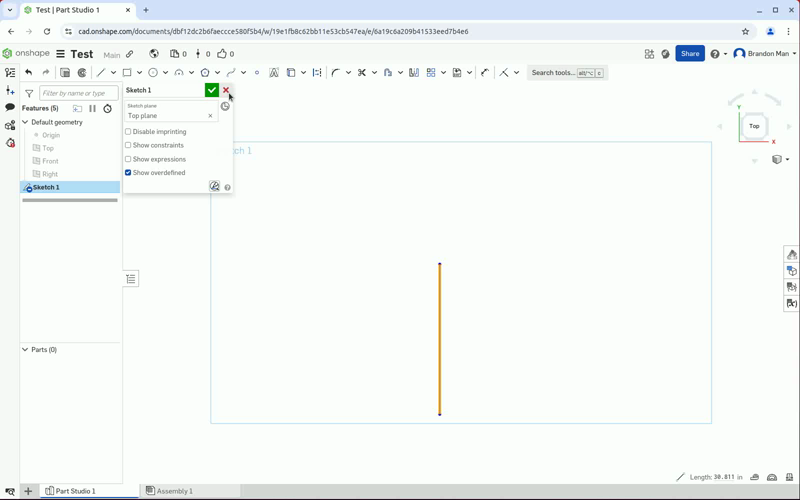
key(shift+h)
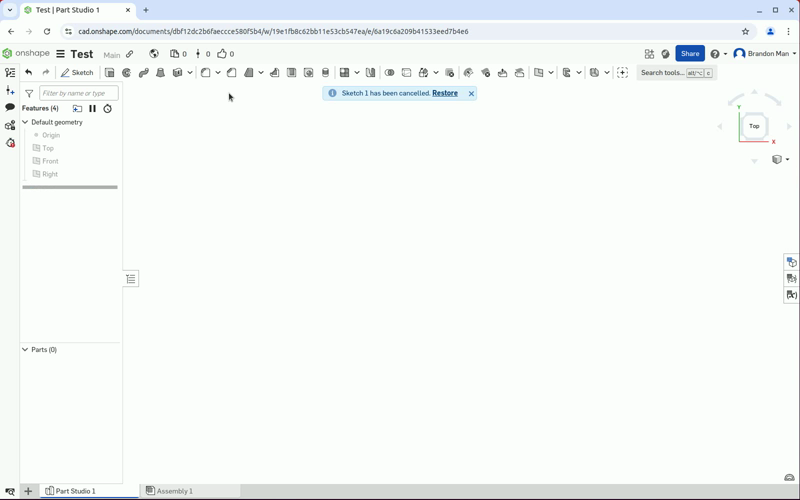
mouse_move(73, 352)
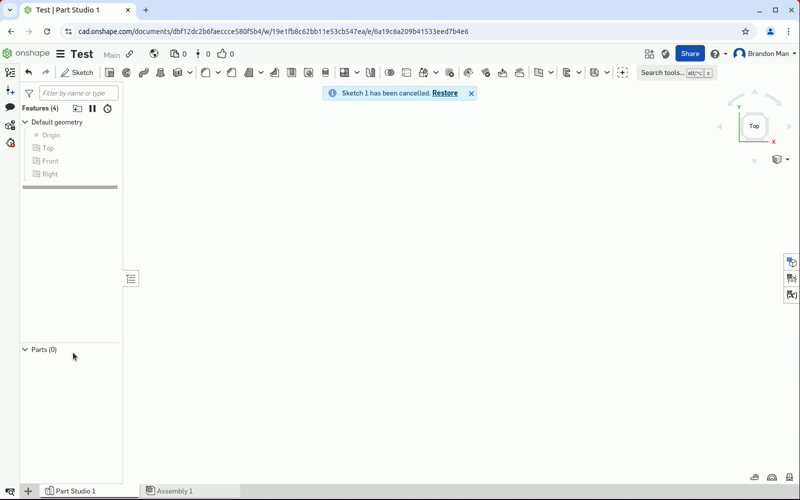
key(y)
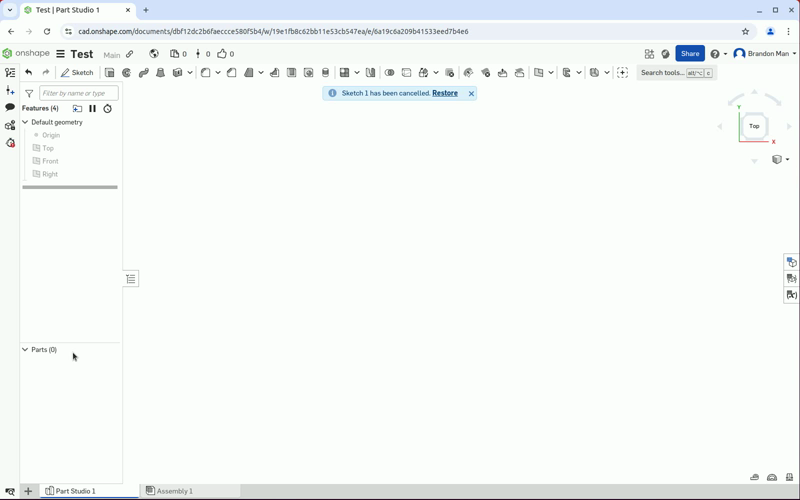
key(shift+p)
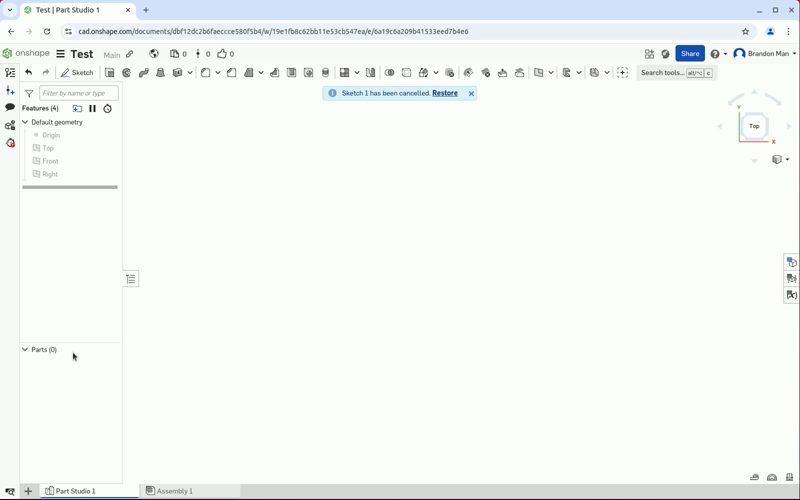
key(space)
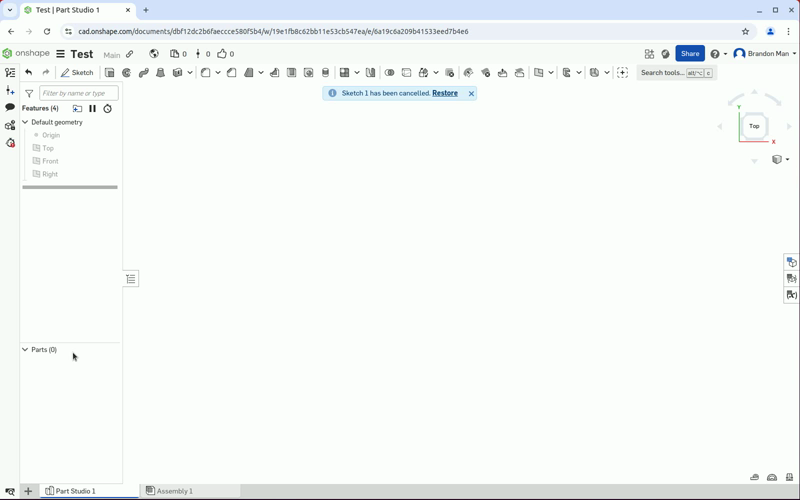
key_down(shift)
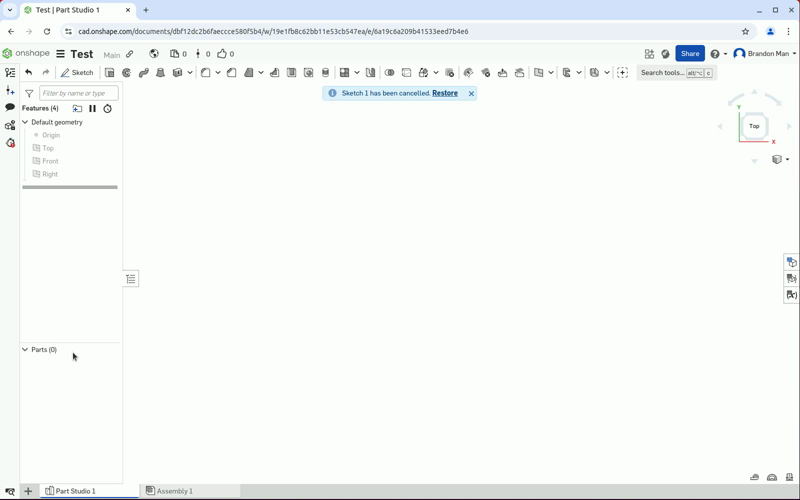
key(up)
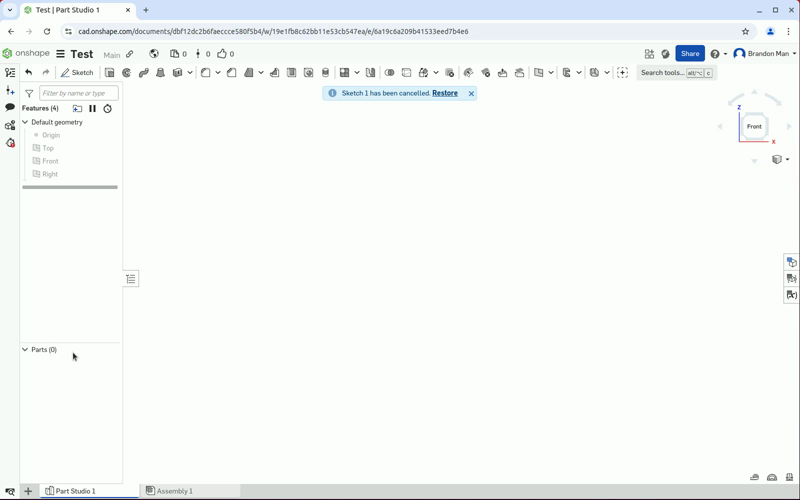
key_up(shift)
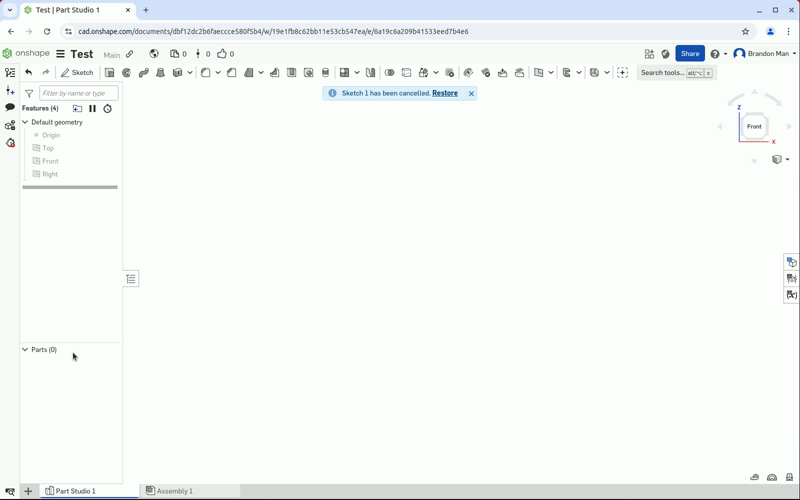
mouse_move(73, 352)
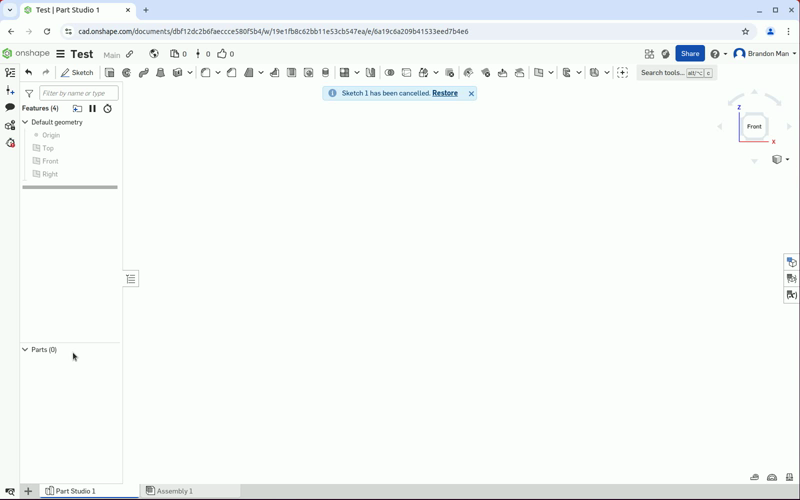
key(shift+y)
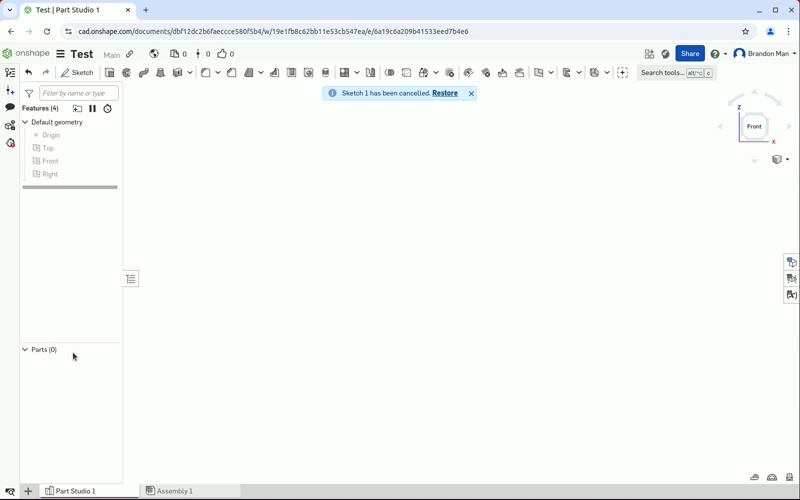
key(shift+s)
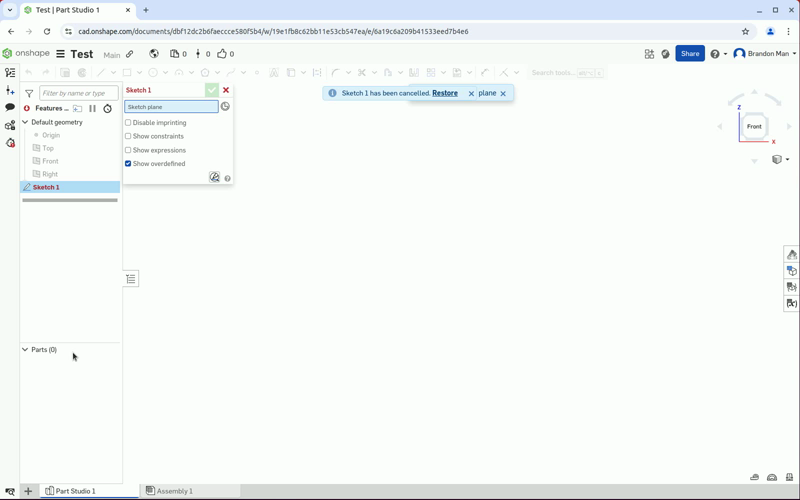
mouse_move(73, 163)
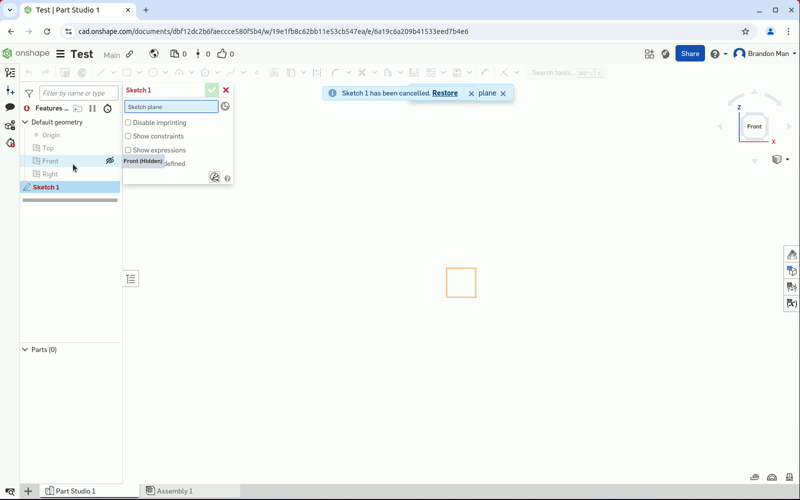
click(73, 163)
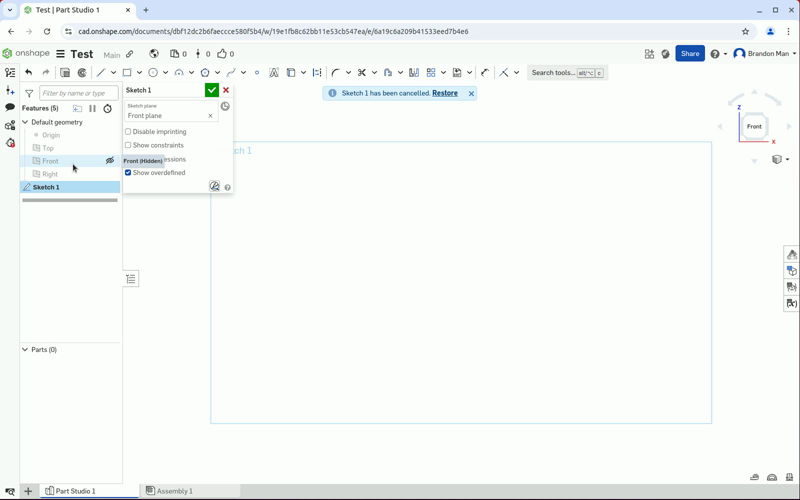
mouse_move(73, 352)
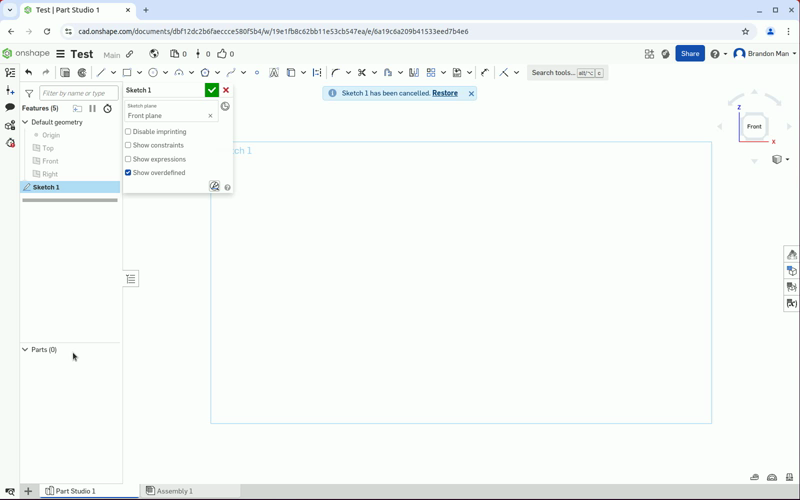
key(y)
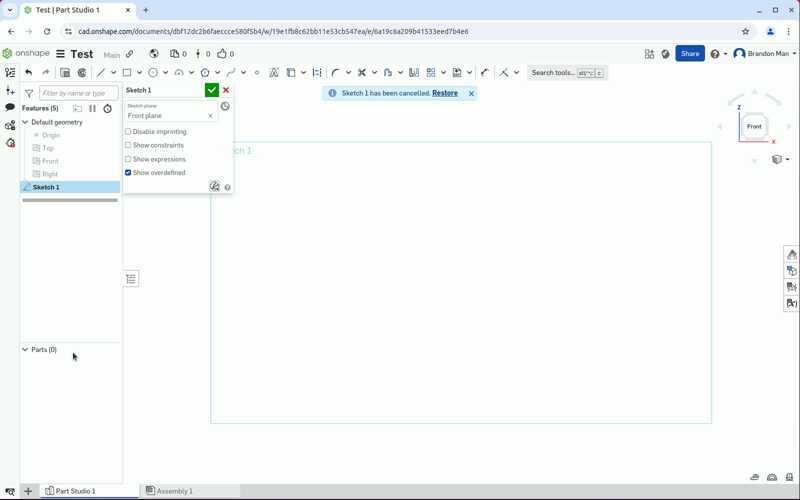
key(l)
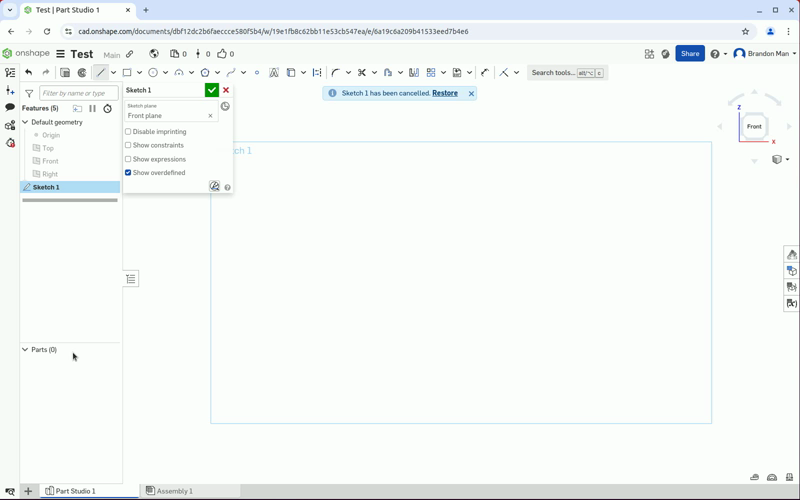
key_down(shift)
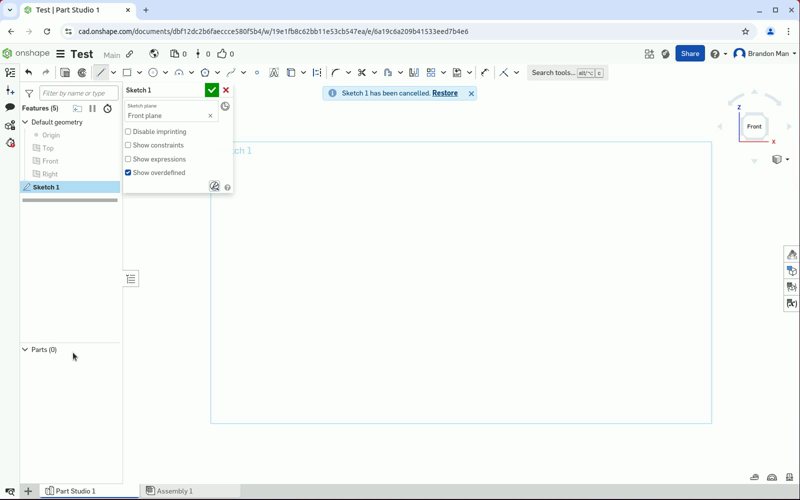
mouse_move(460, 395)
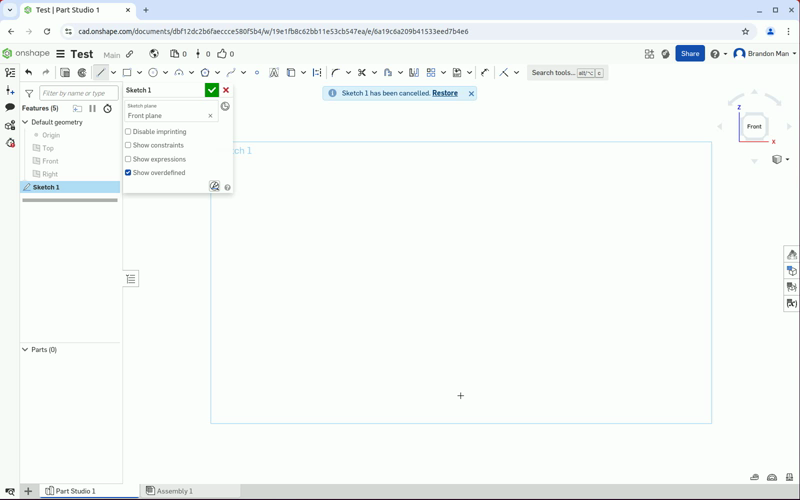
click(460, 395)
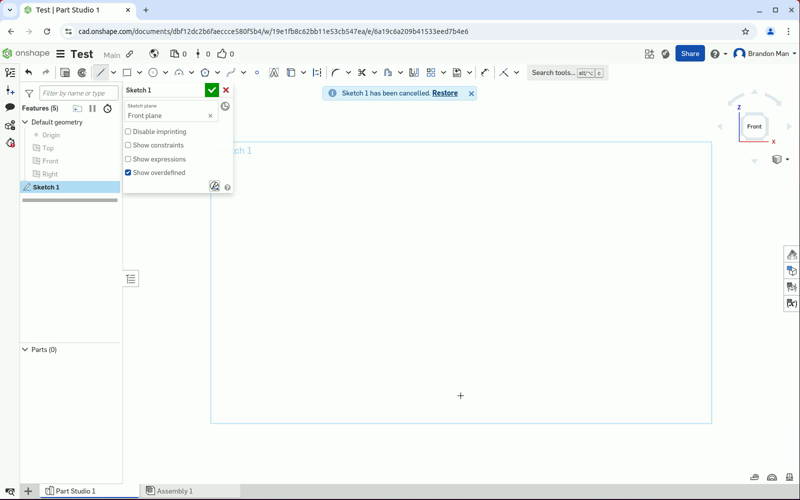
key_up(shift)
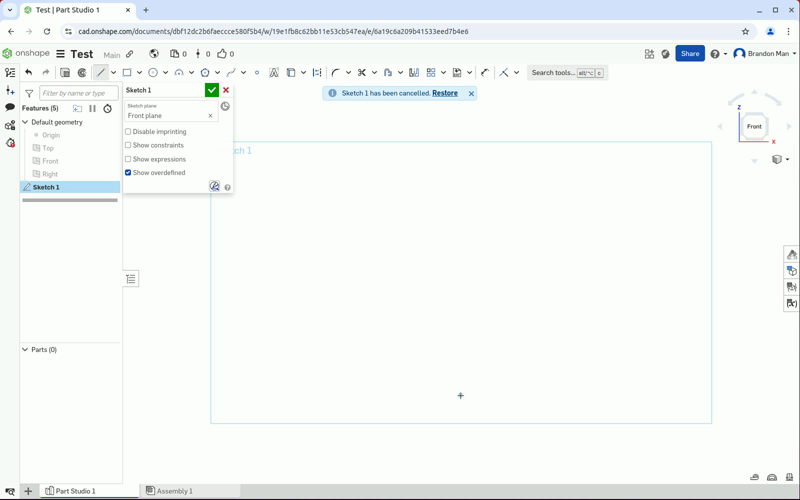
key_down(shift)
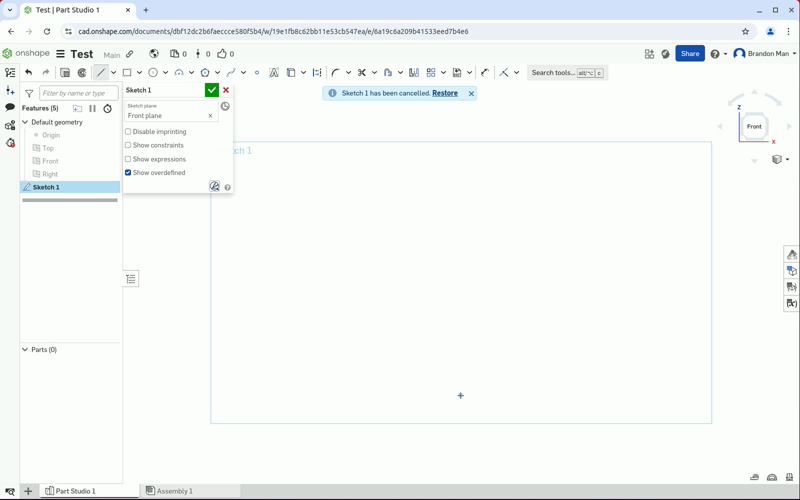
mouse_move(556, 374)
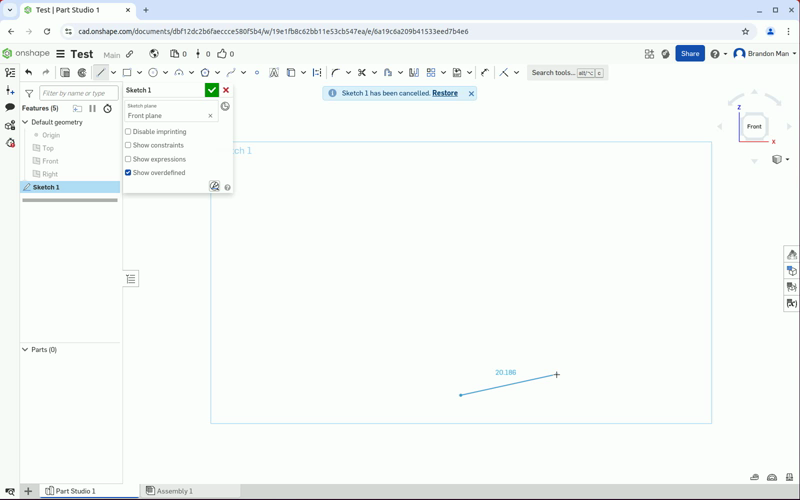
click(556, 374)
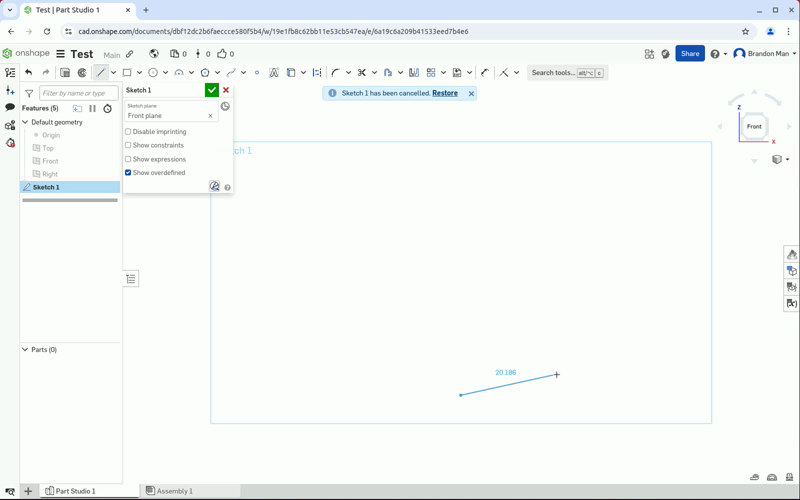
key_up(shift)
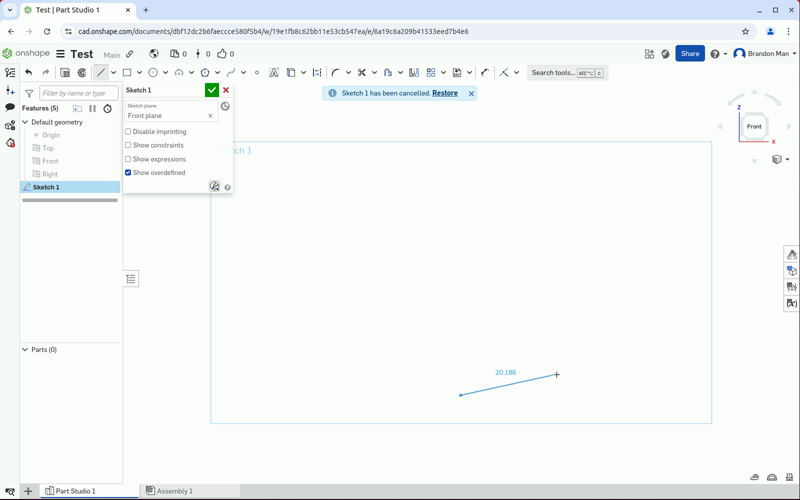
key_down(shift)
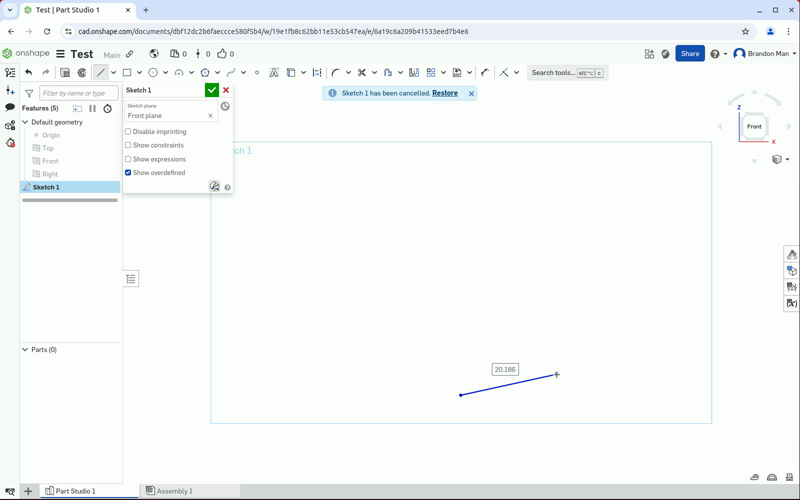
mouse_move(556, 282)
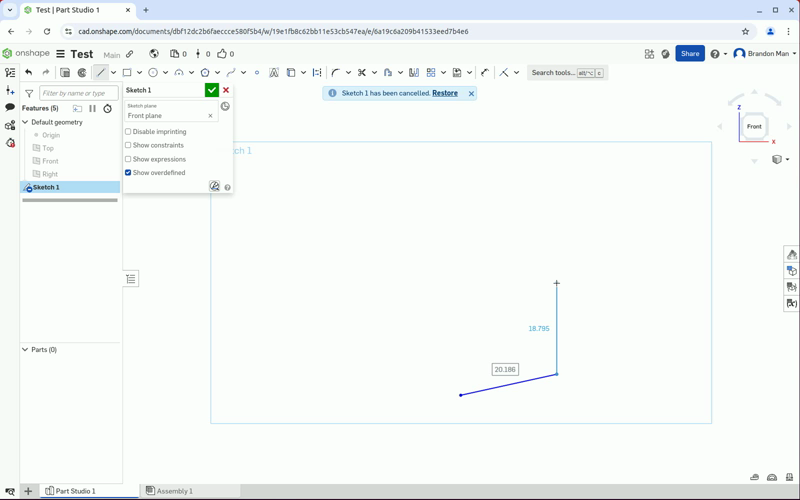
click(556, 282)
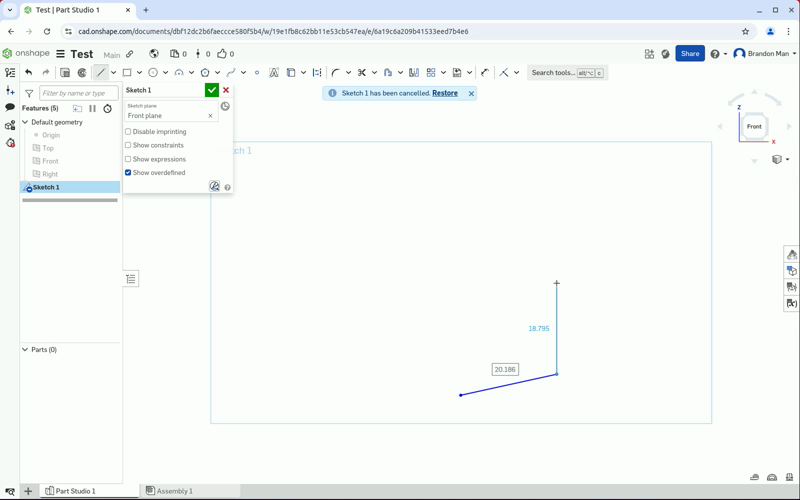
key_up(shift)
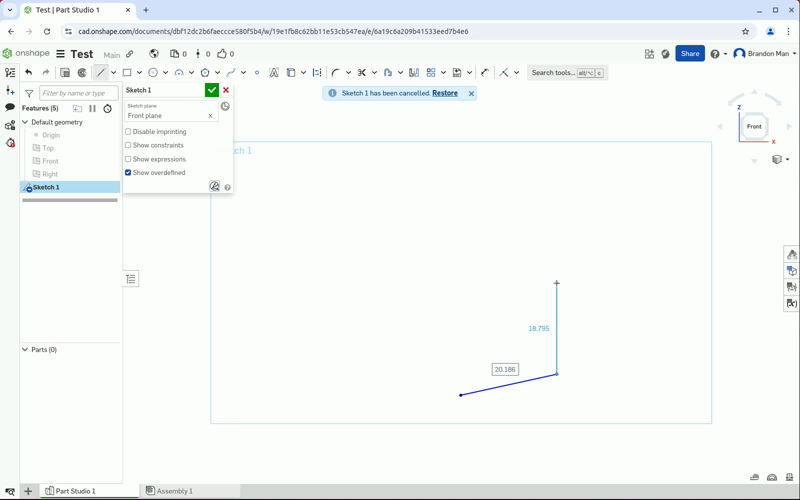
key_down(shift)
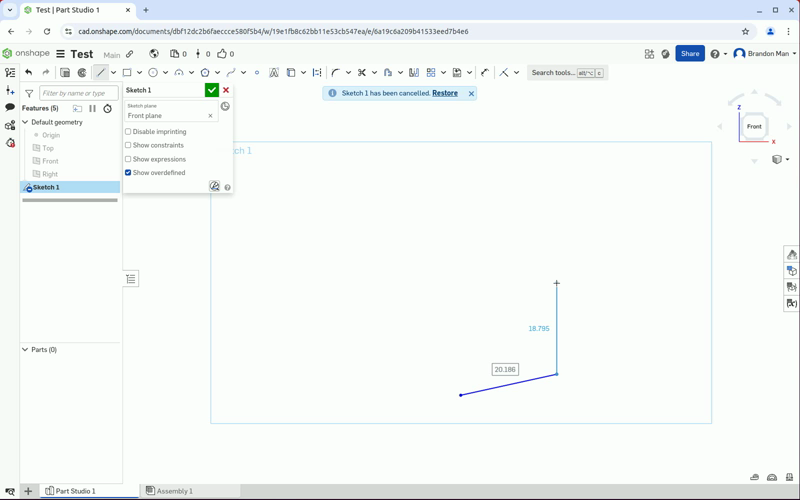
mouse_move(460, 282)
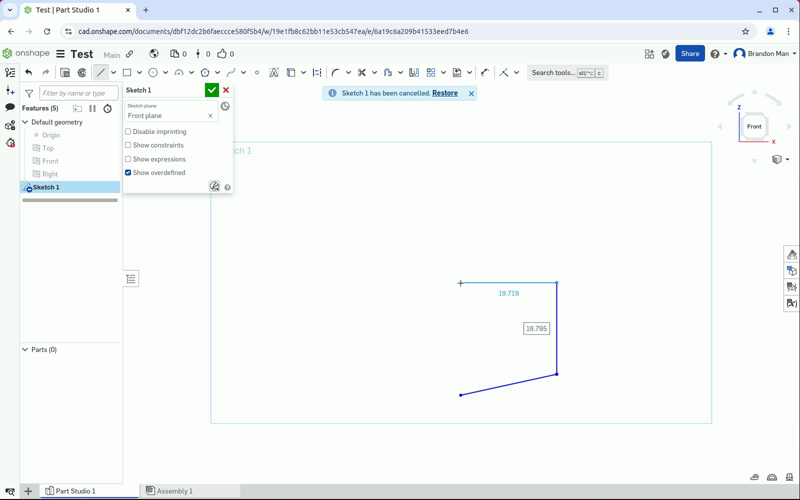
click(460, 282)
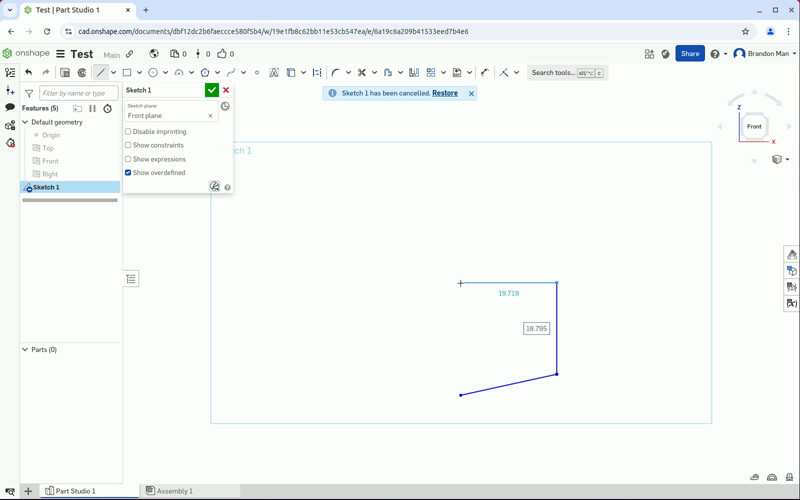
key_up(shift)
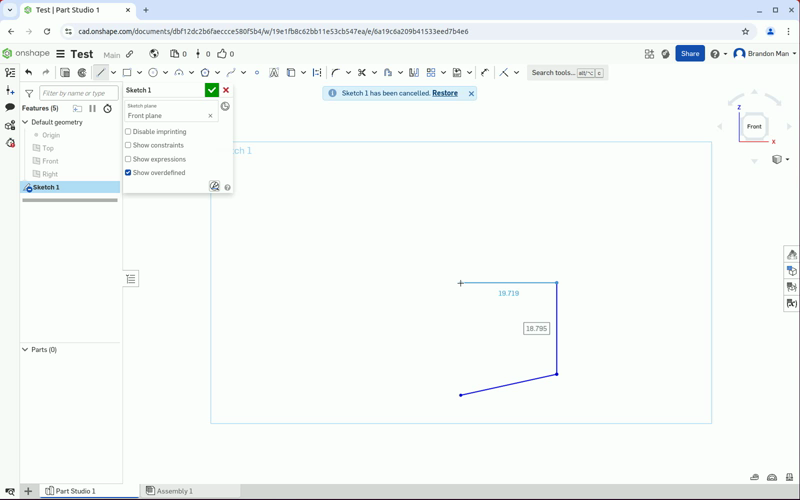
key_down(shift)
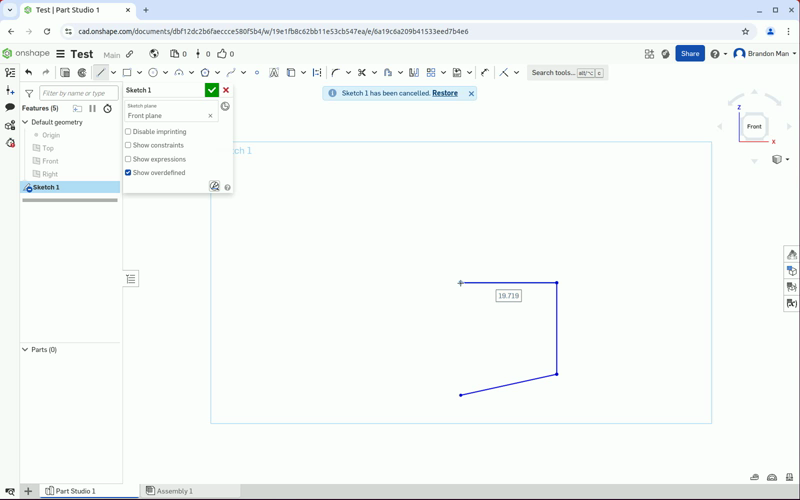
mouse_move(460, 395)
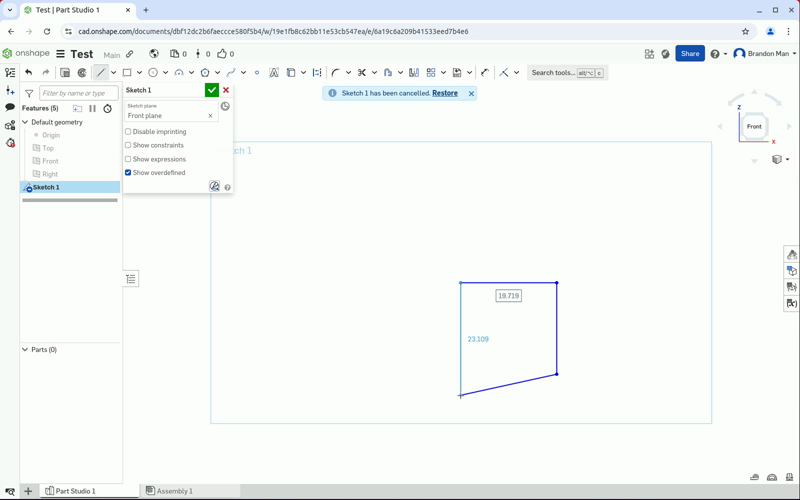
key_up(shift)
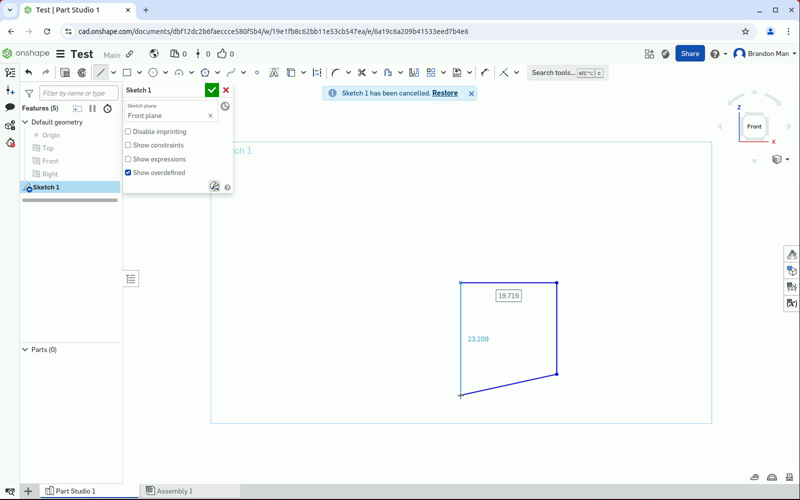
click(460, 395)
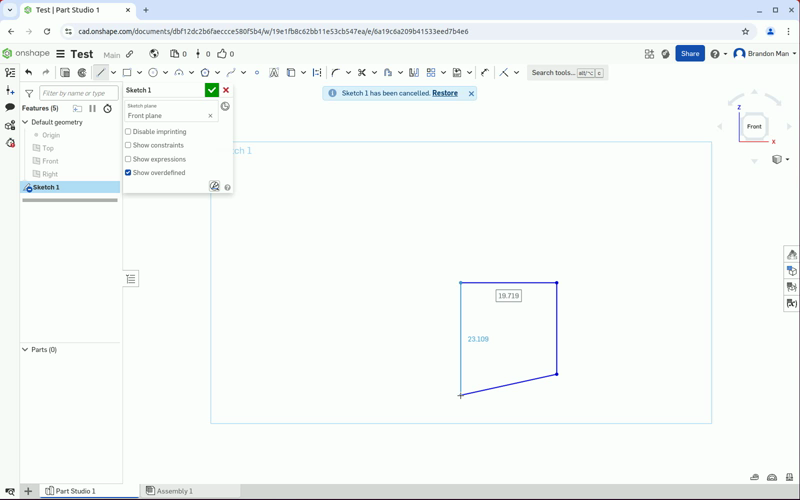
key(esc)
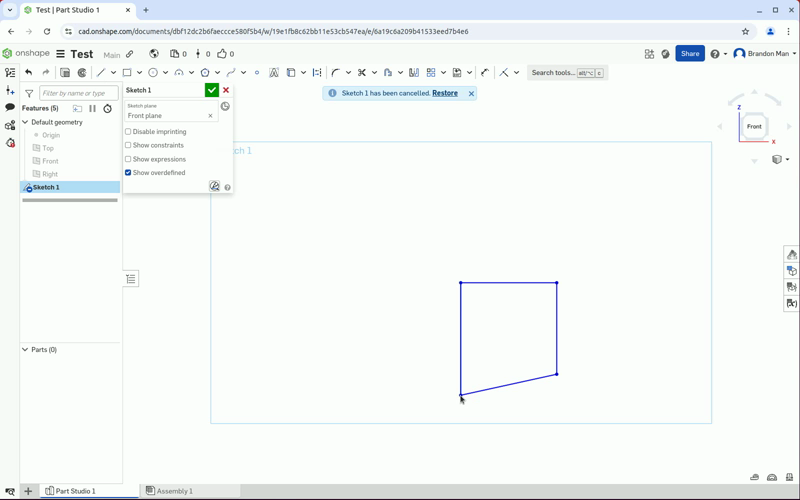
mouse_move(498, 328)
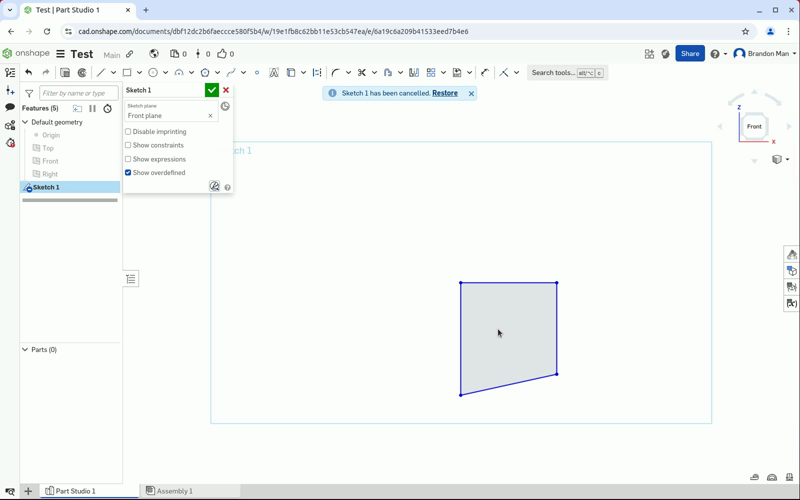
click(498, 328)
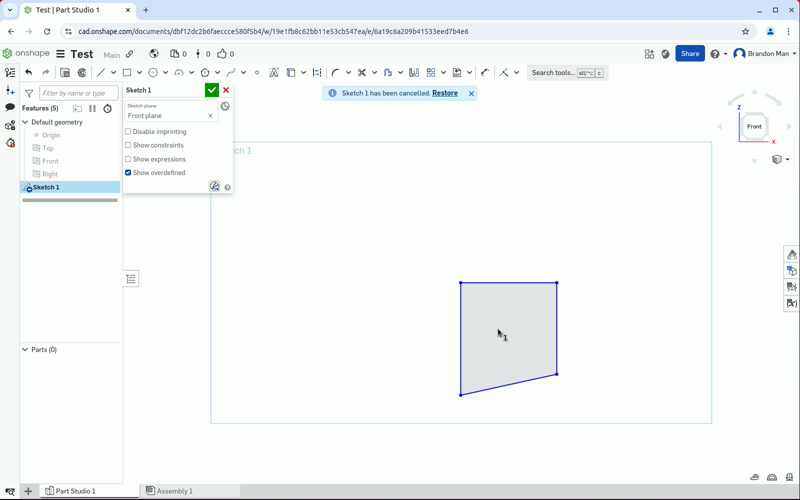
mouse_move(73, 352)
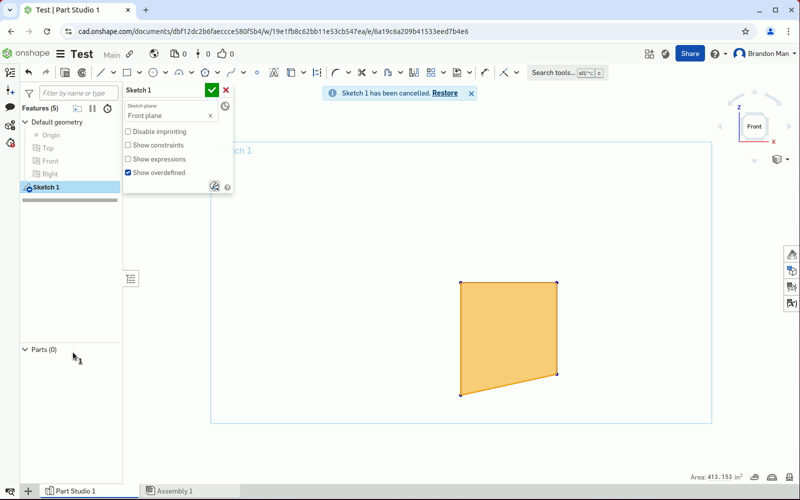
key(shift+y)
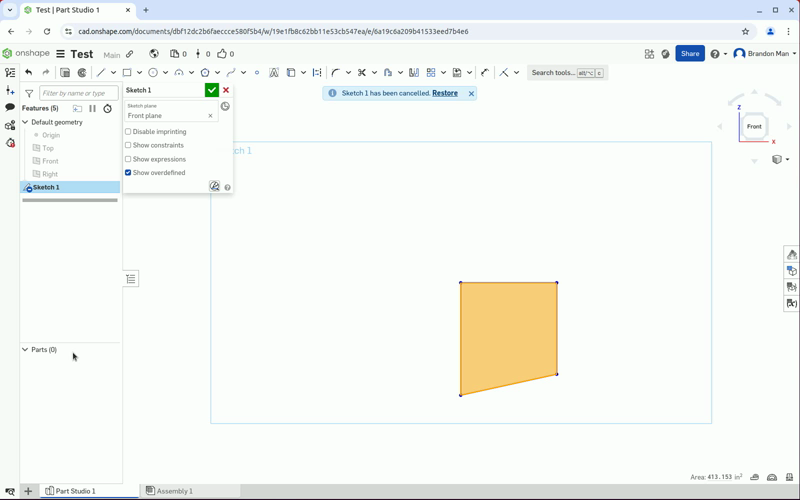
key(shift+e)
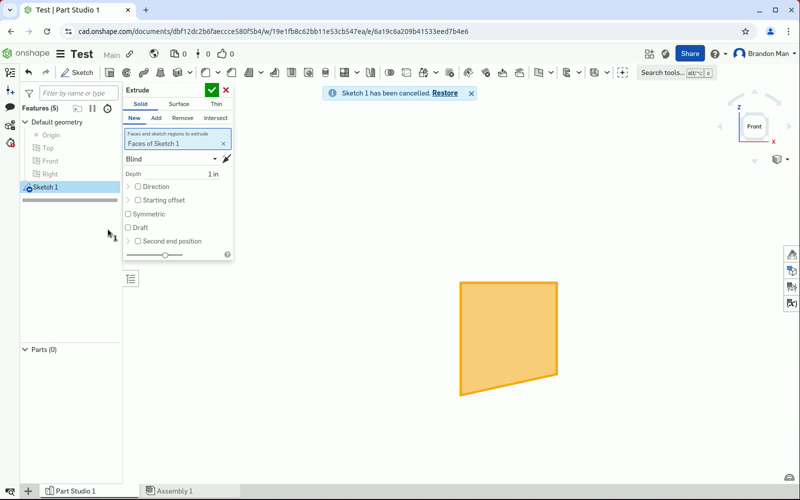
mouse_move(143, 106)
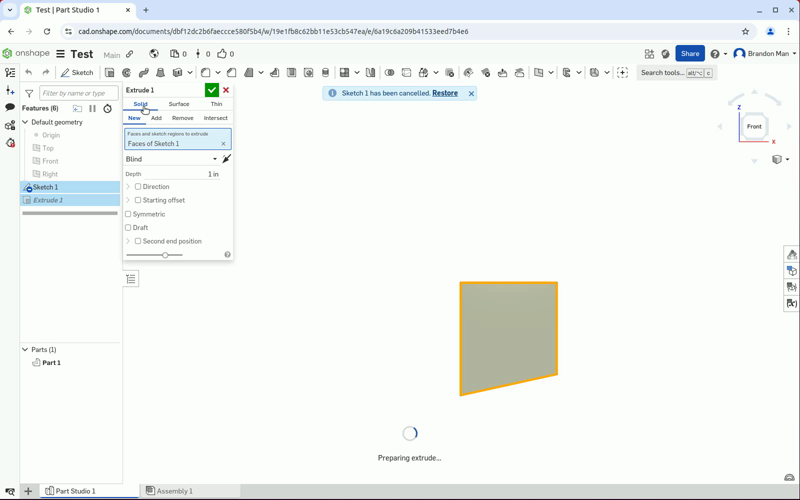
click(143, 106)
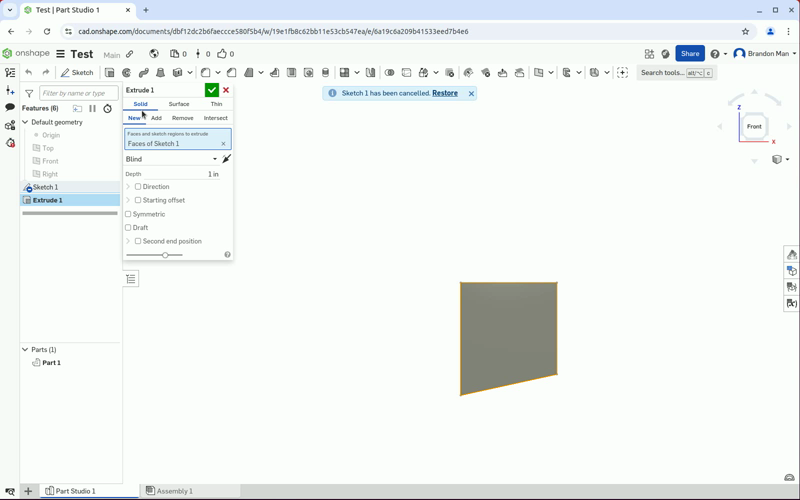
mouse_move(137, 120)
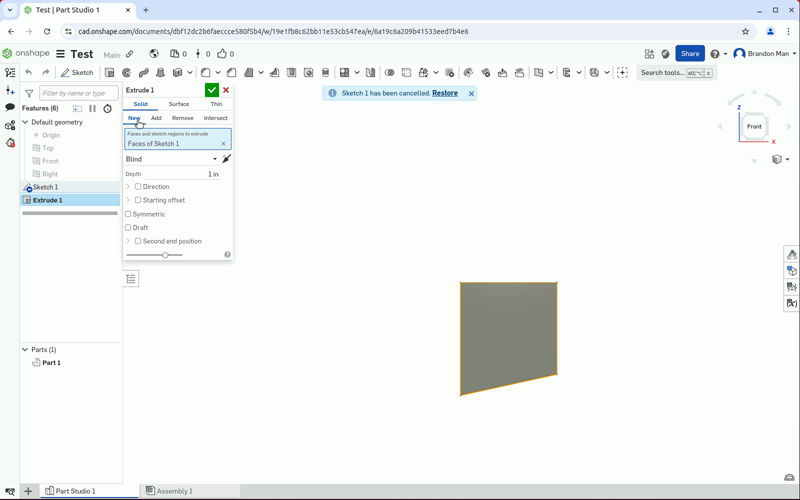
click(137, 120)
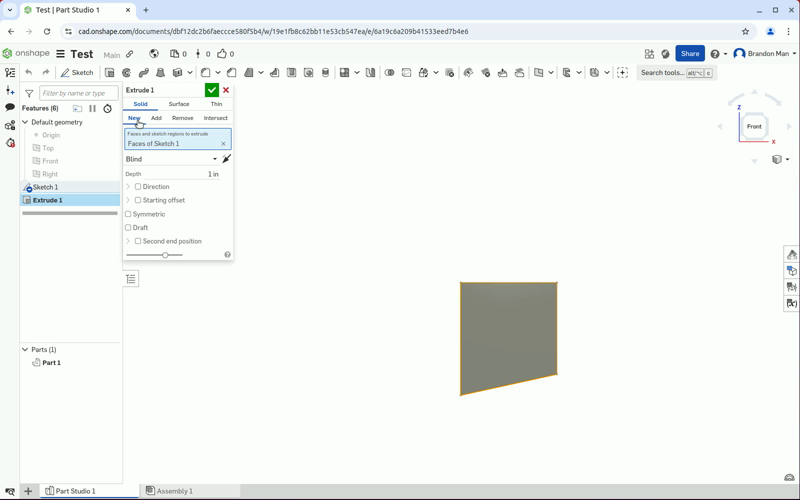
key(tab, 4)
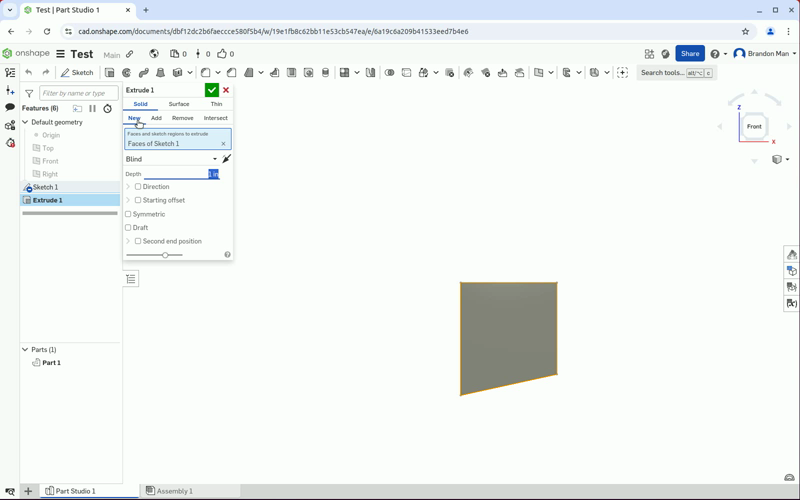
text(1.926)
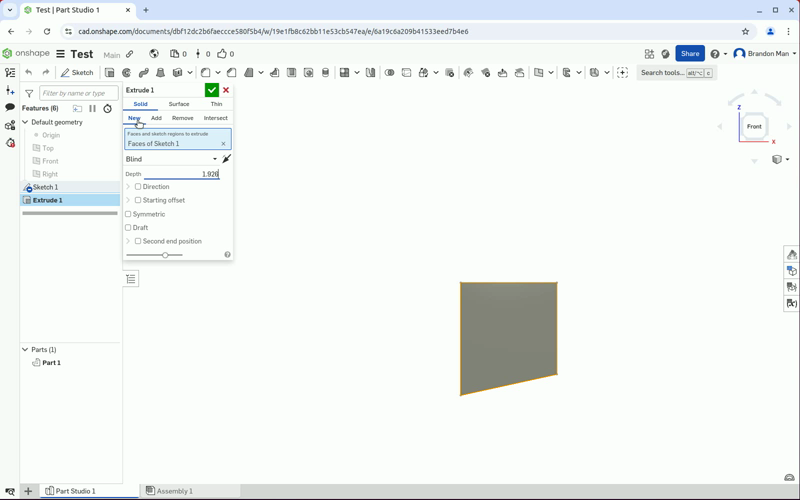
key(enter)
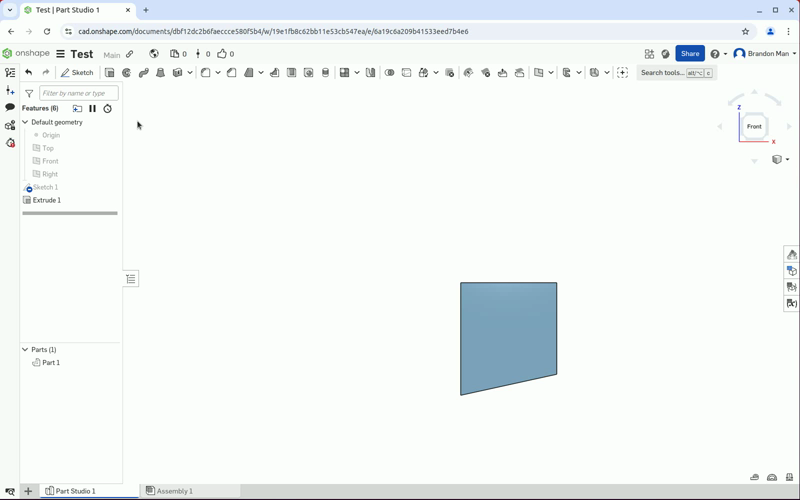
key(shift+h)
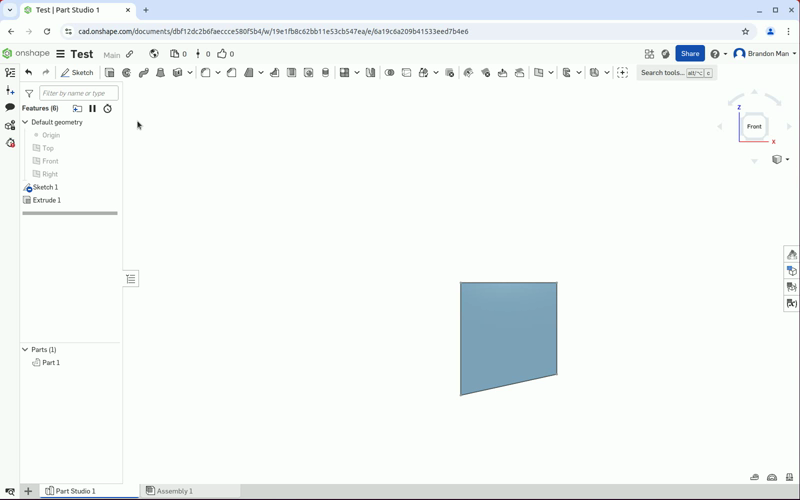
key(shift+h)
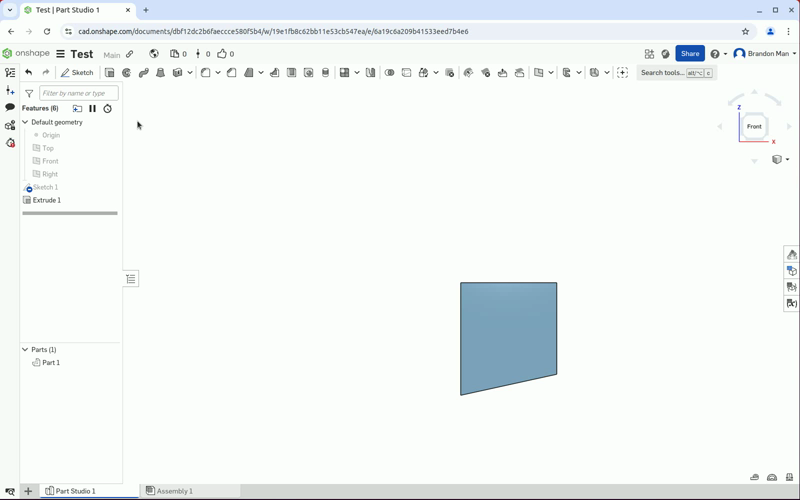
mouse_move(73, 189)
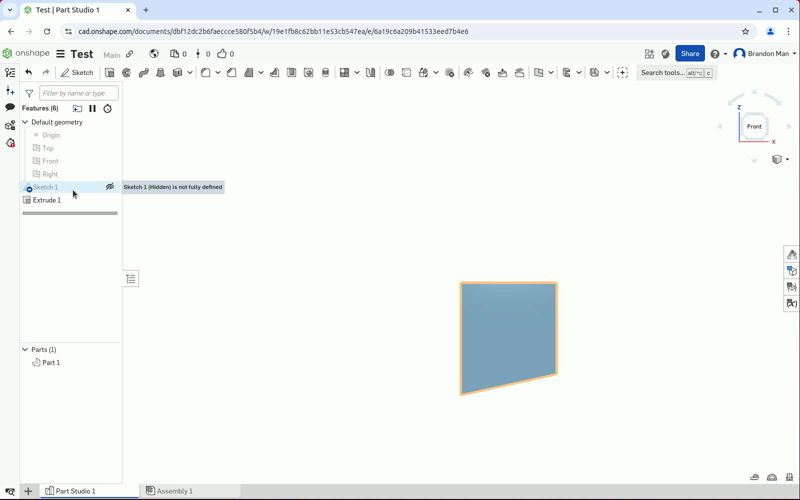
click(73, 189)
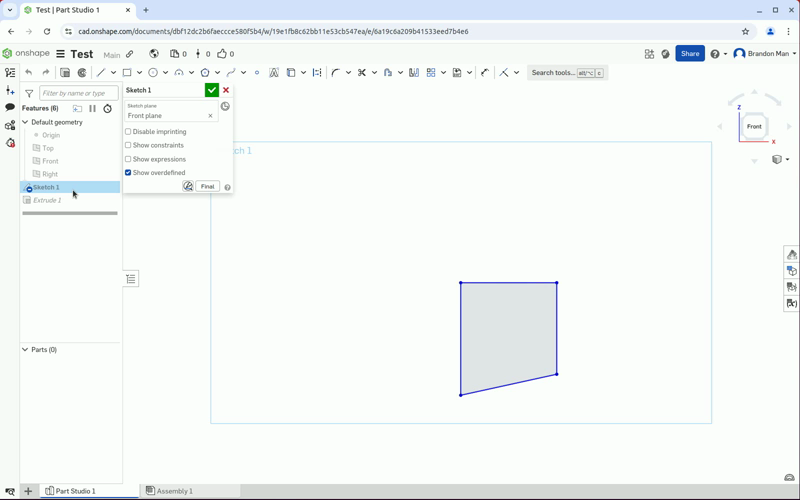
mouse_move(229, 92)
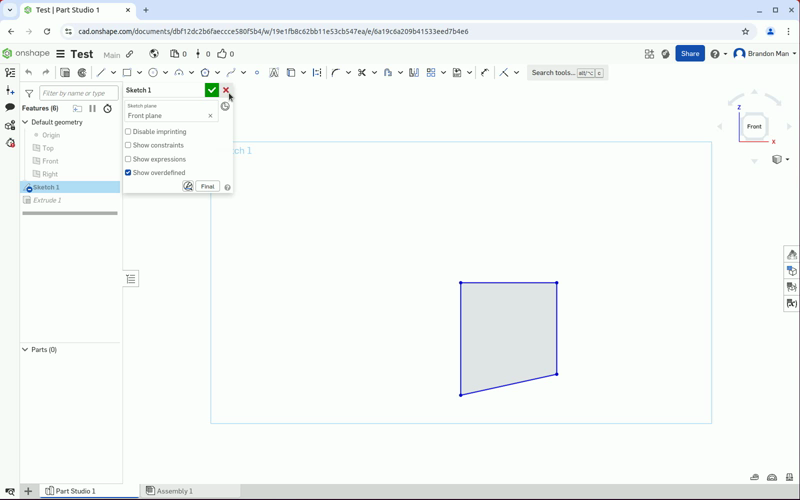
click(229, 92)
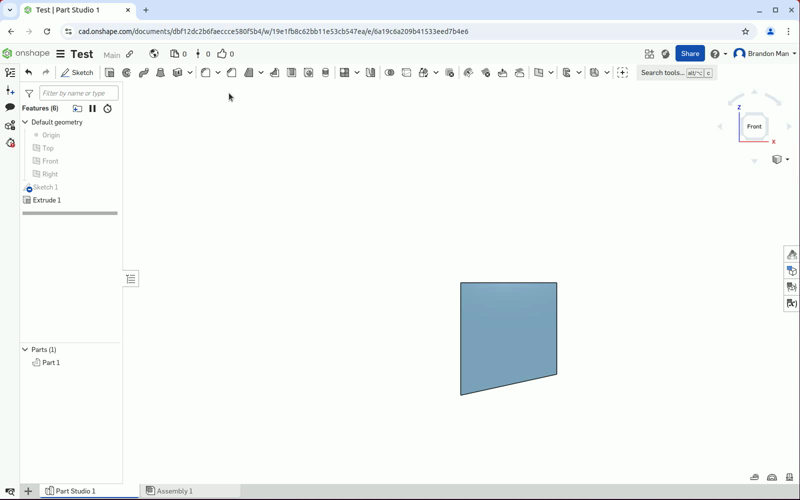
mouse_move(541, 75)
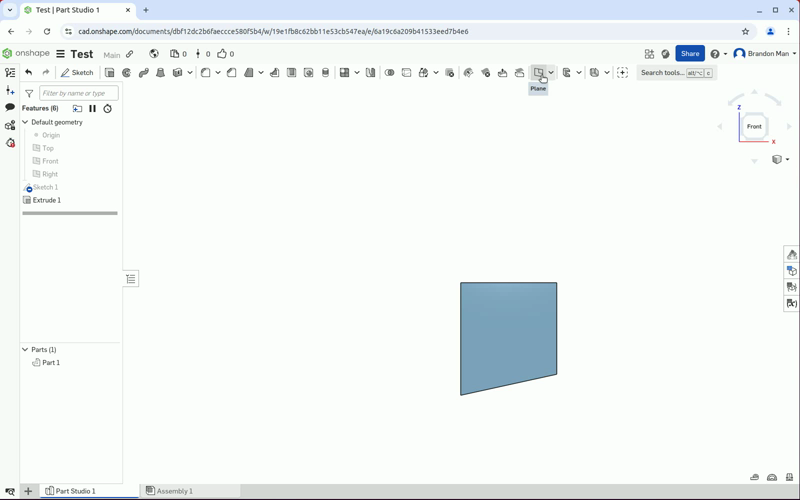
click(541, 75)
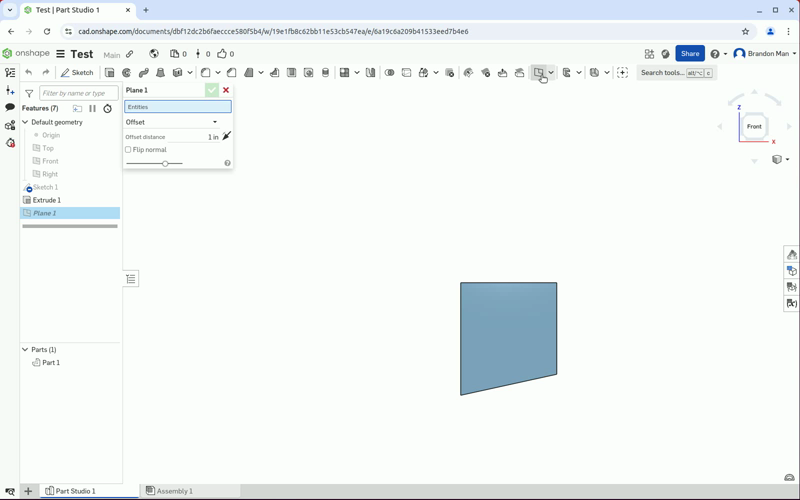
mouse_move(73, 163)
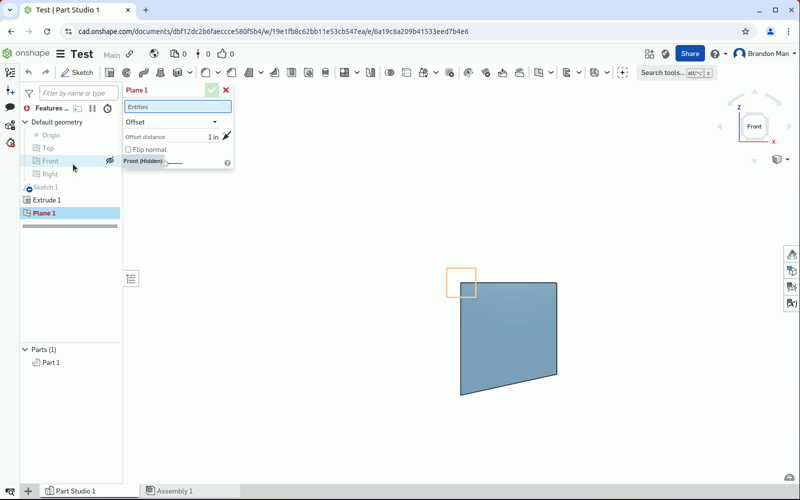
click(73, 163)
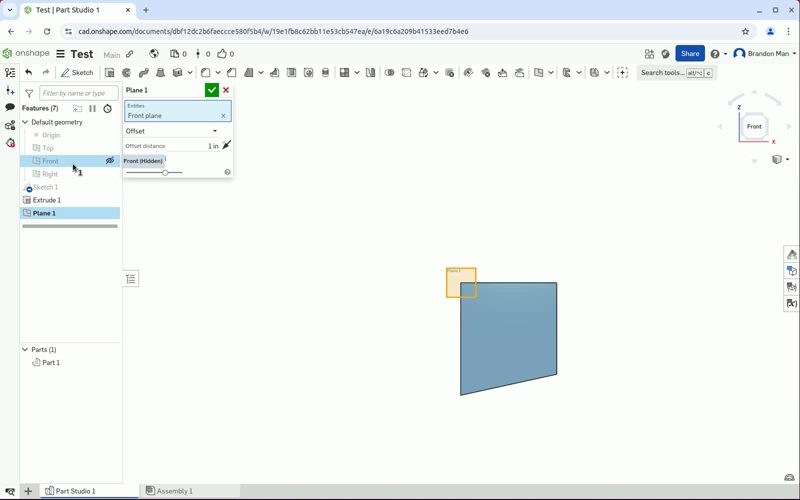
key(tab, 2)
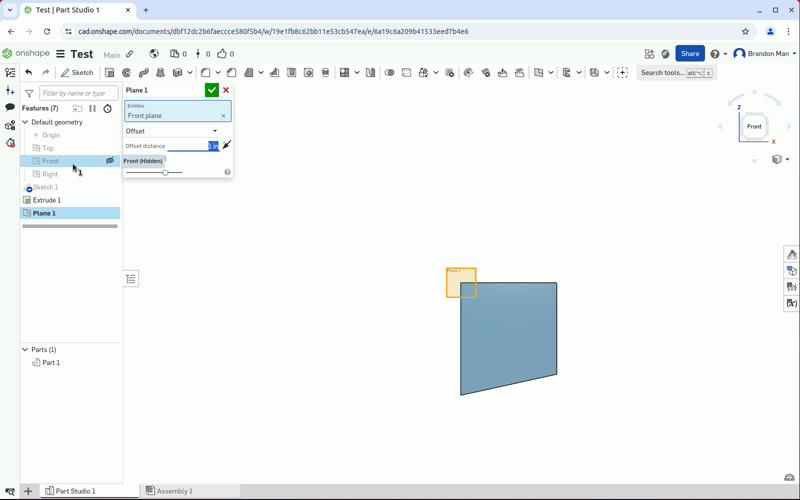
text(1.91)
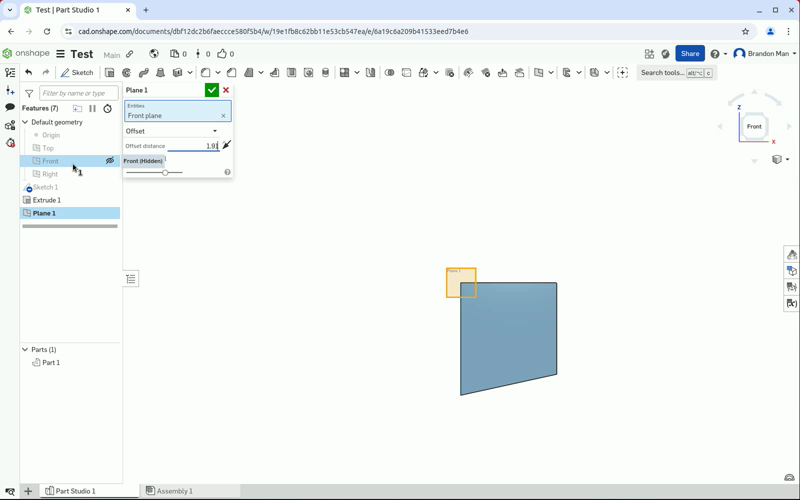
key(enter, 2)
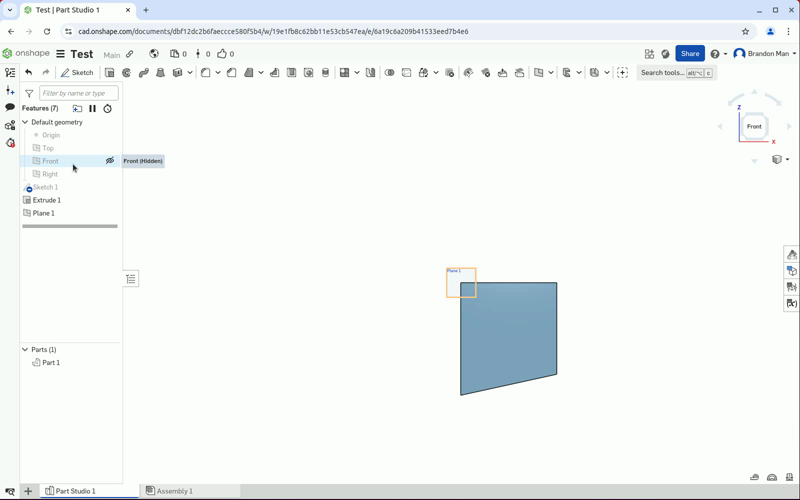
key(shift+s)
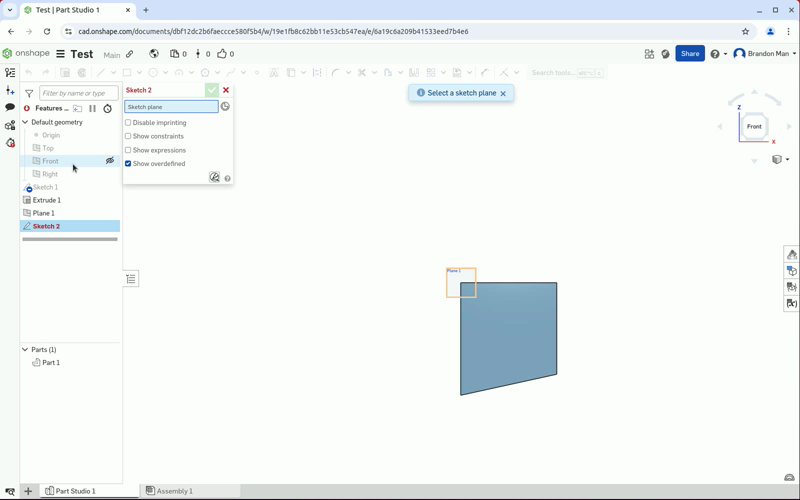
mouse_move(73, 215)
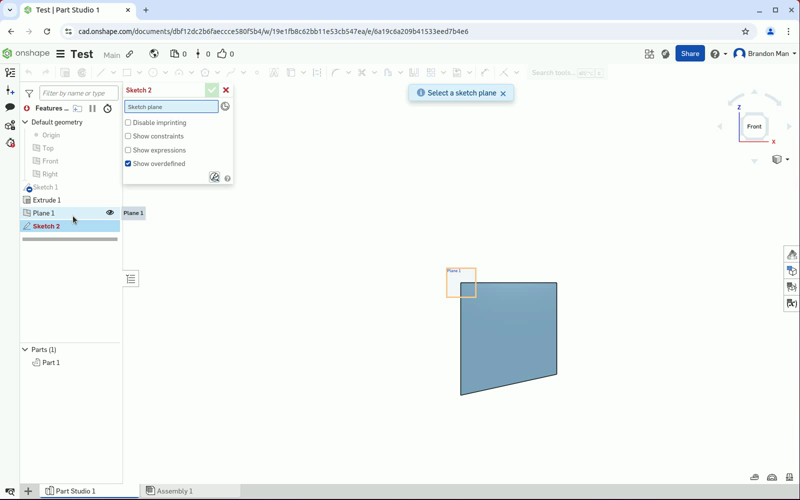
click(73, 215)
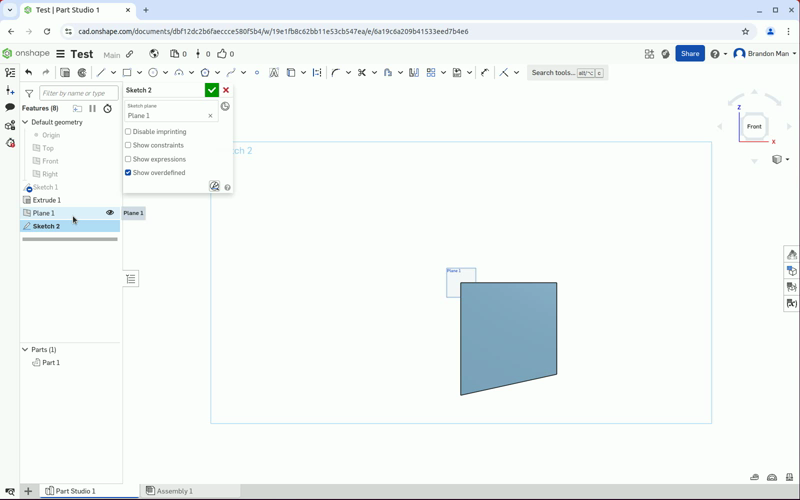
mouse_move(73, 352)
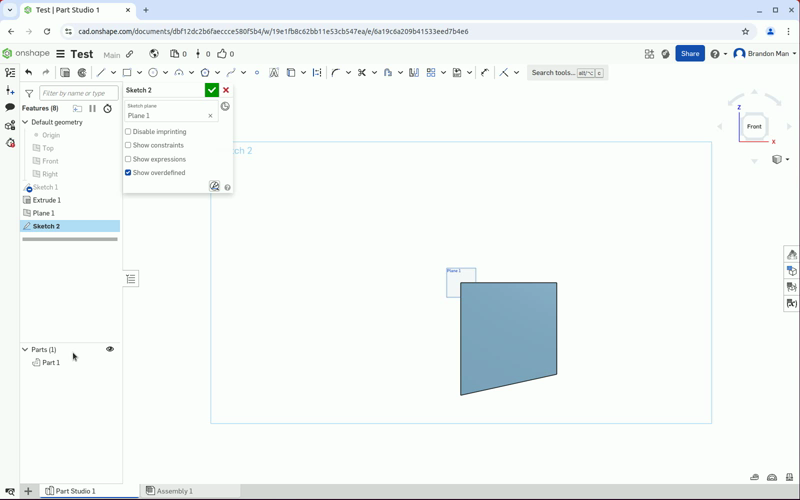
key(y)
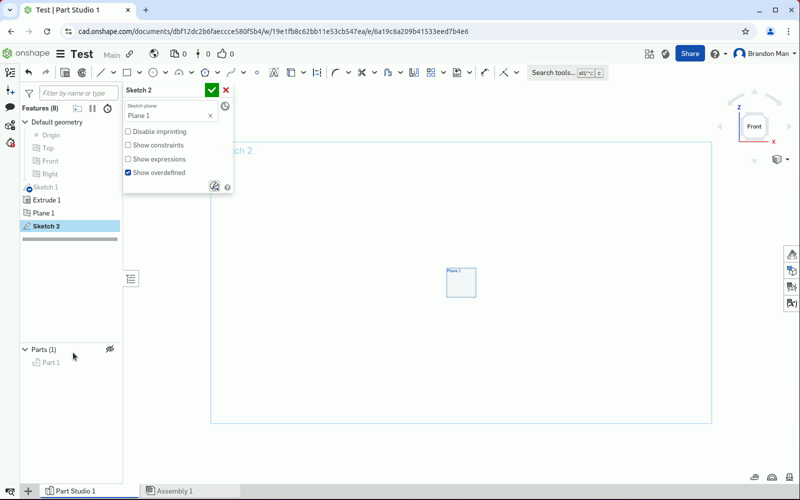
key(c)
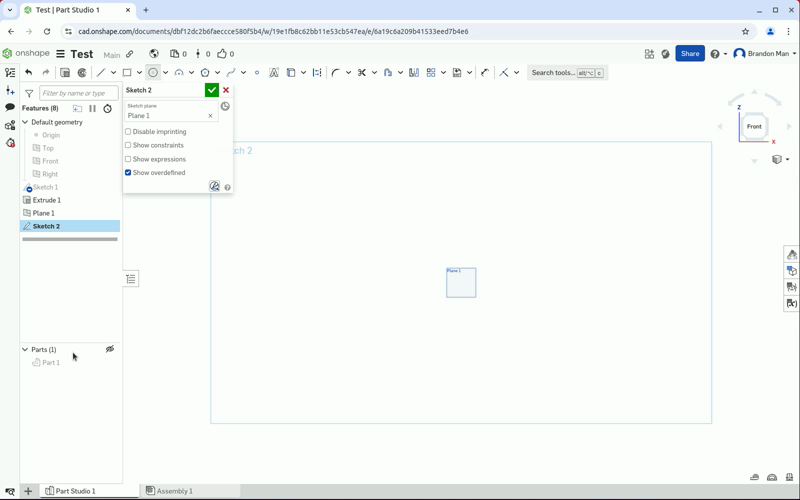
key_down(shift)
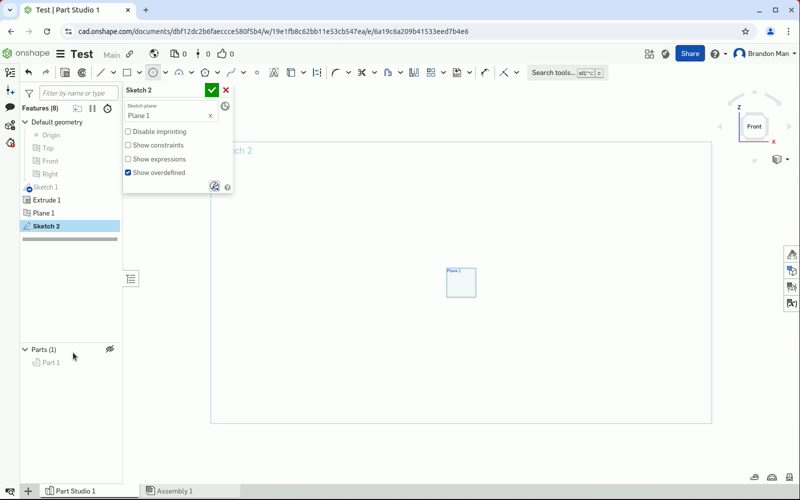
mouse_move(531, 298)
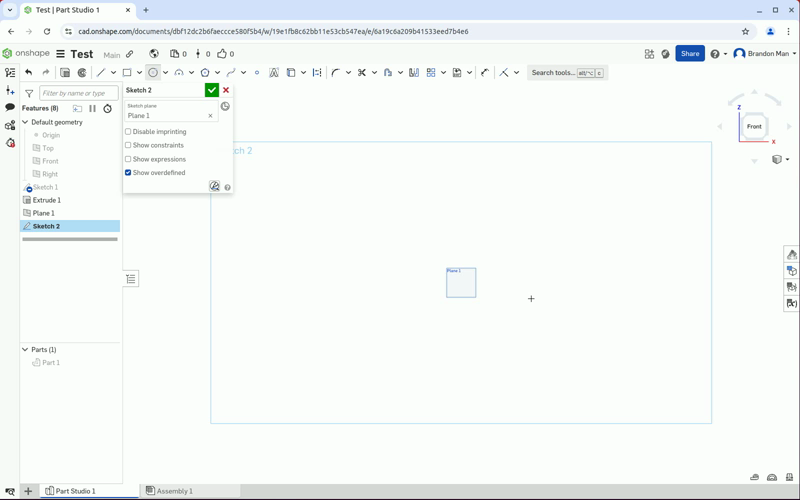
click(531, 298)
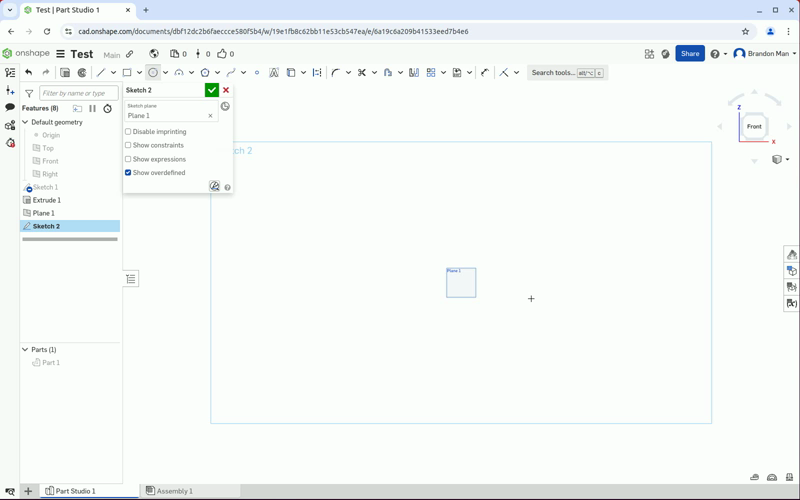
key_up(shift)
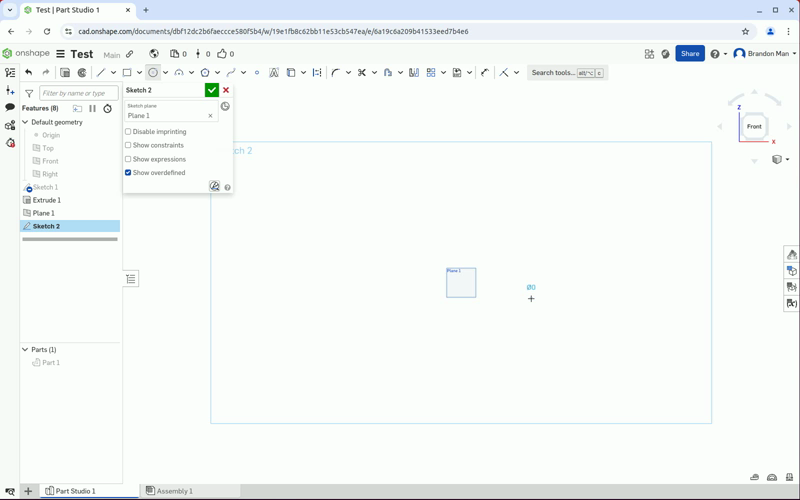
mouse_move(536, 298)
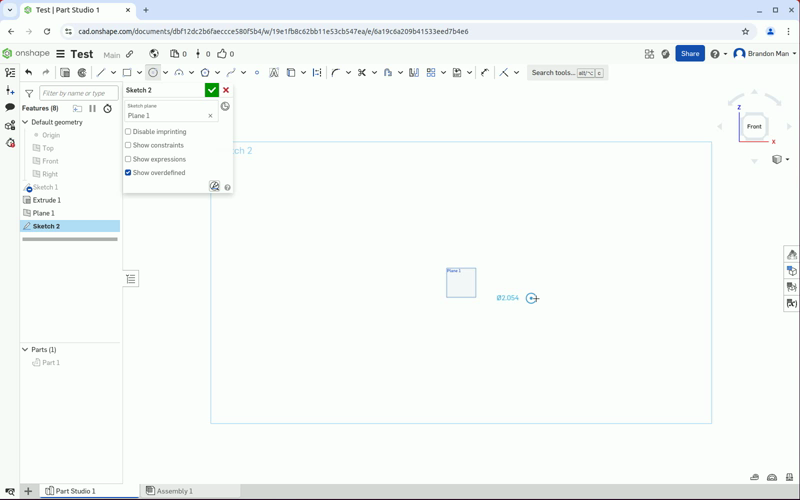
click(536, 298)
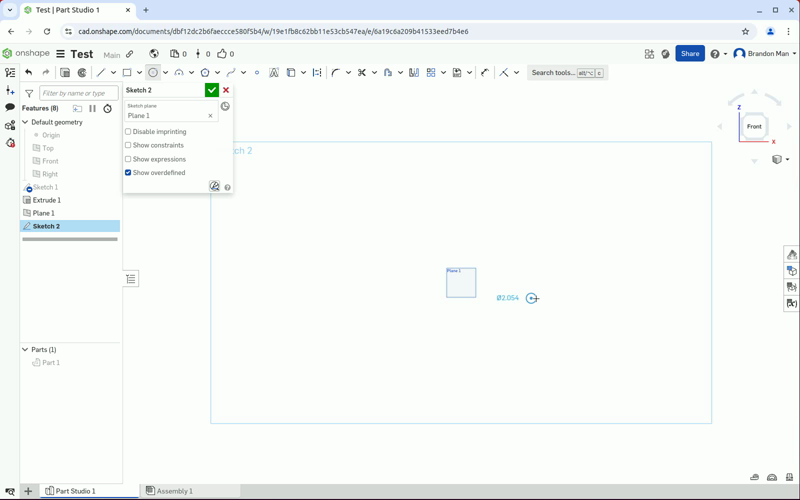
key(esc)
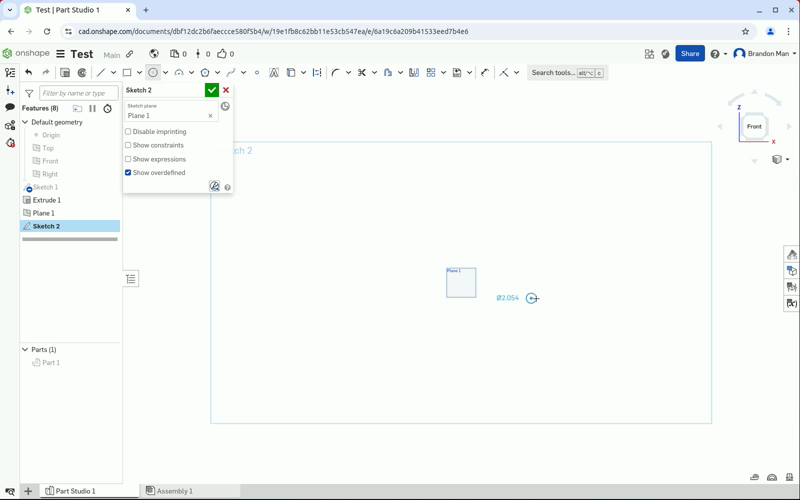
mouse_move(529, 299)
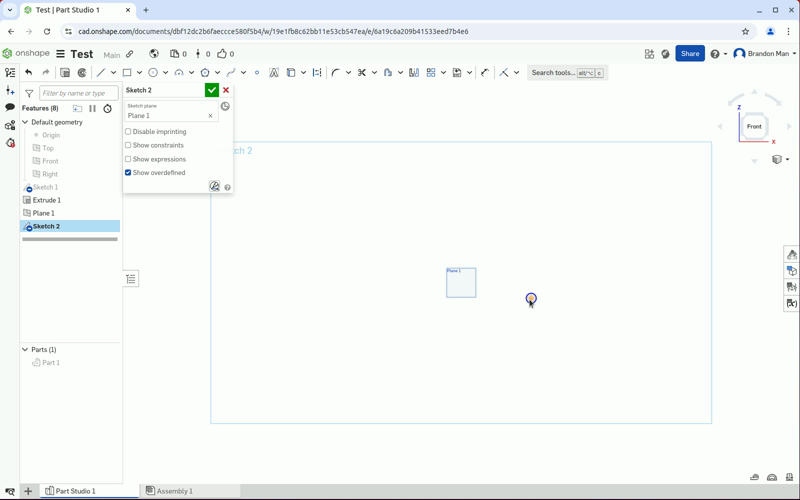
scroll(6)
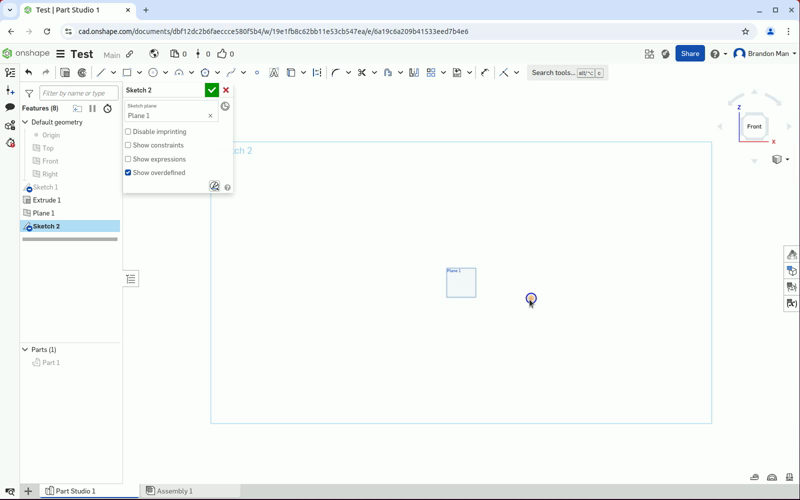
scroll(6)
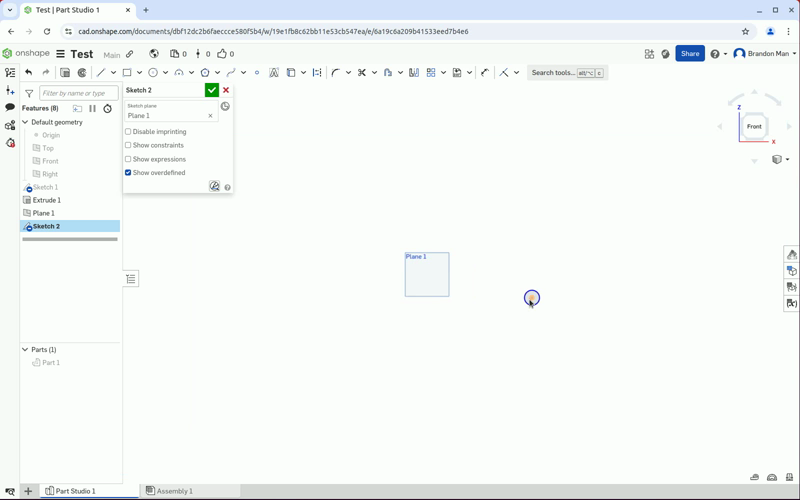
scroll(6)
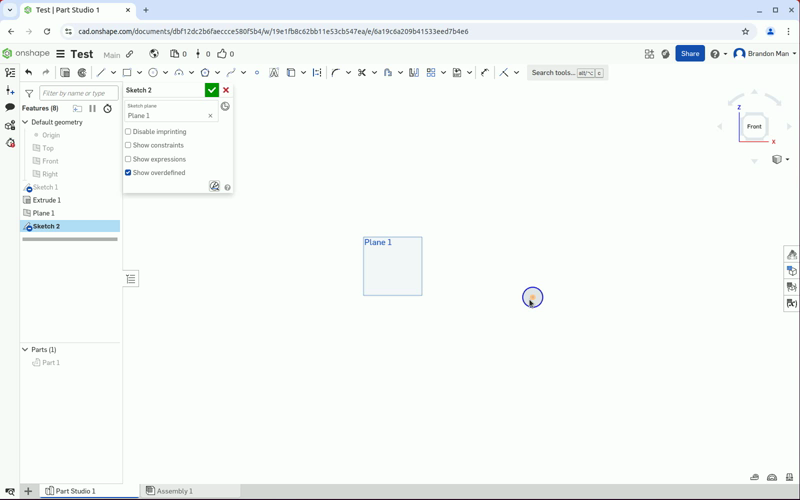
scroll(6)
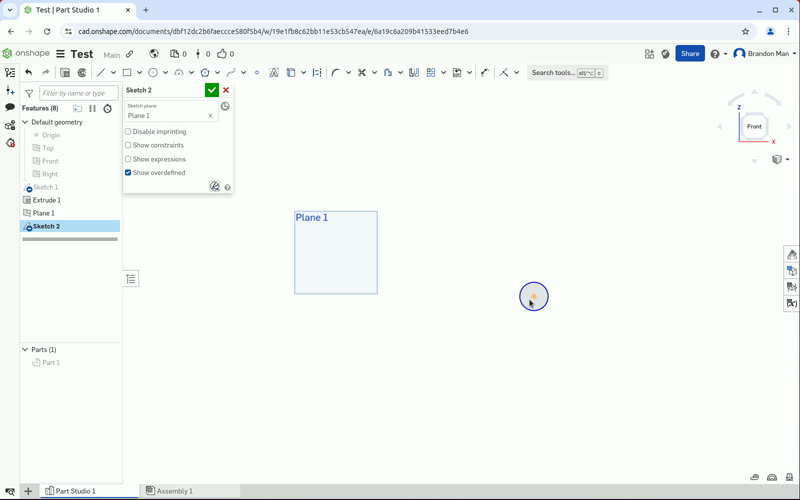
scroll(6)
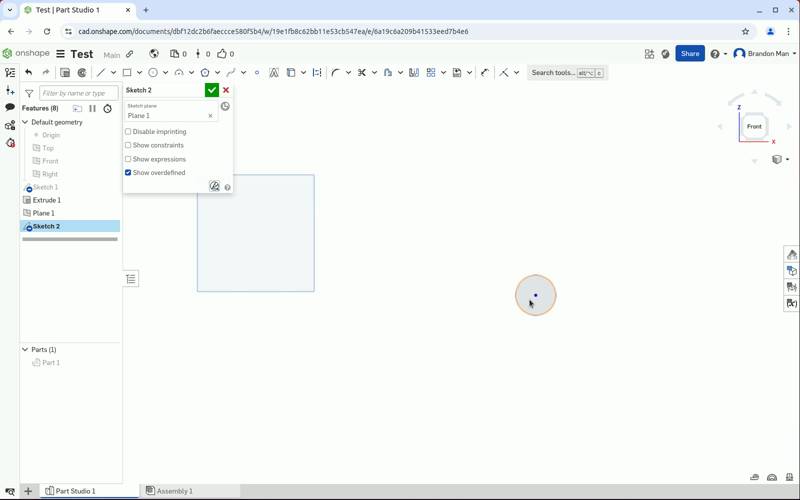
scroll(6)
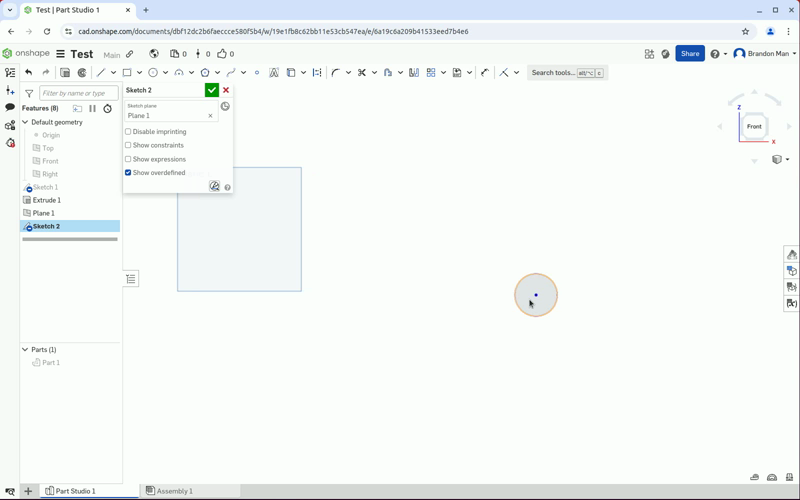
scroll(6)
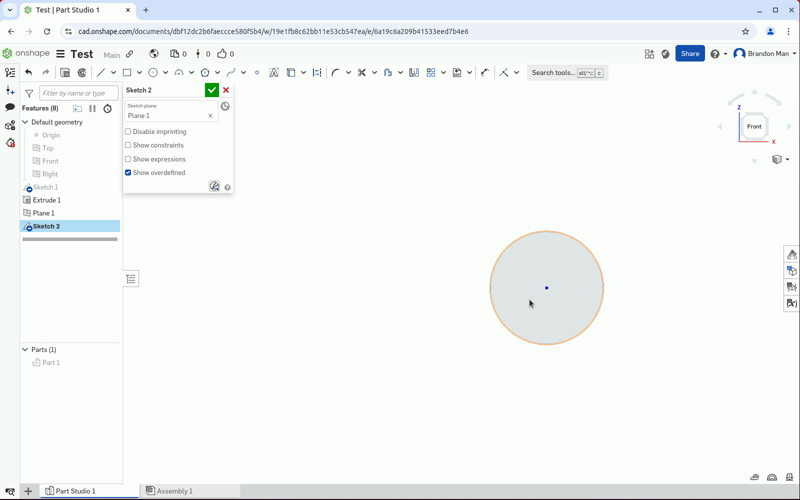
click(529, 299)
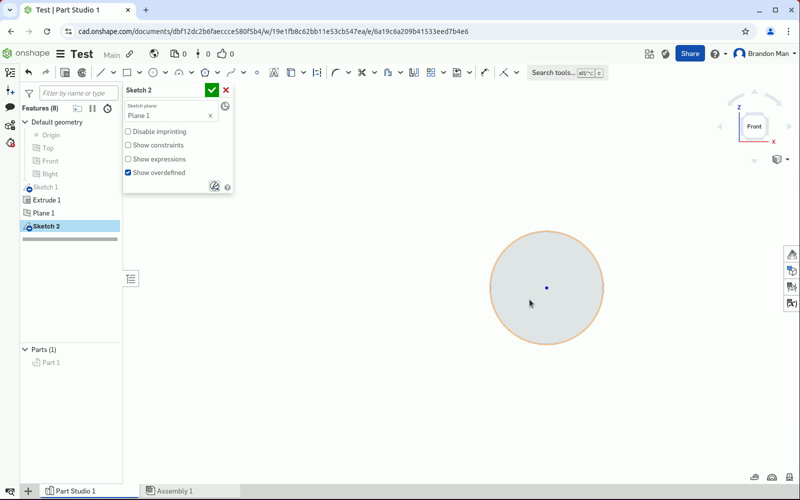
scroll(-6)
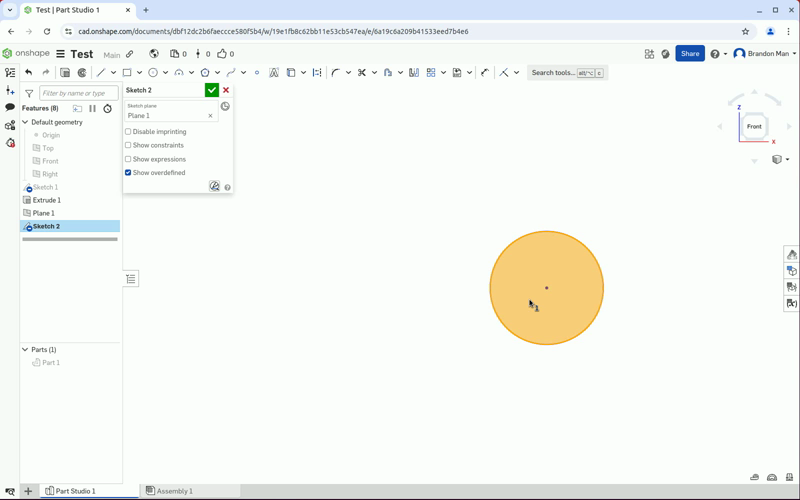
scroll(-6)
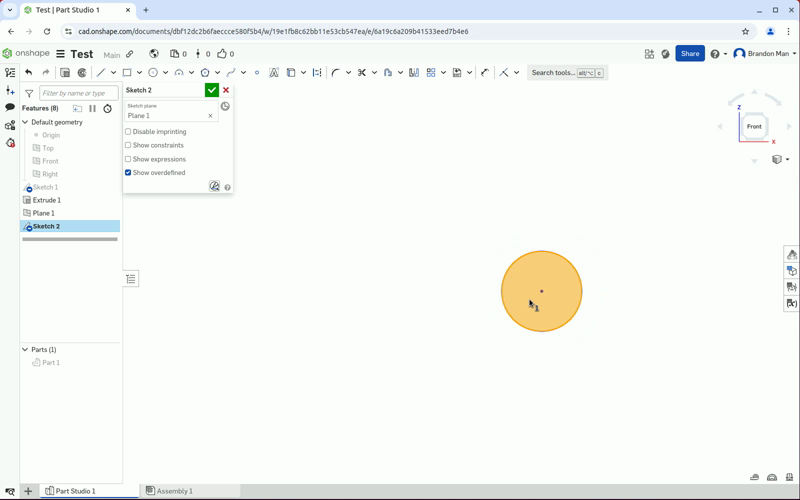
scroll(-6)
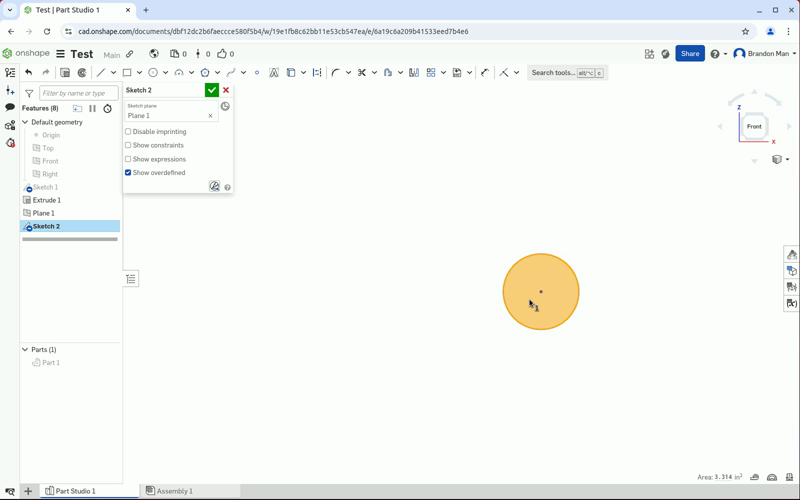
scroll(-6)
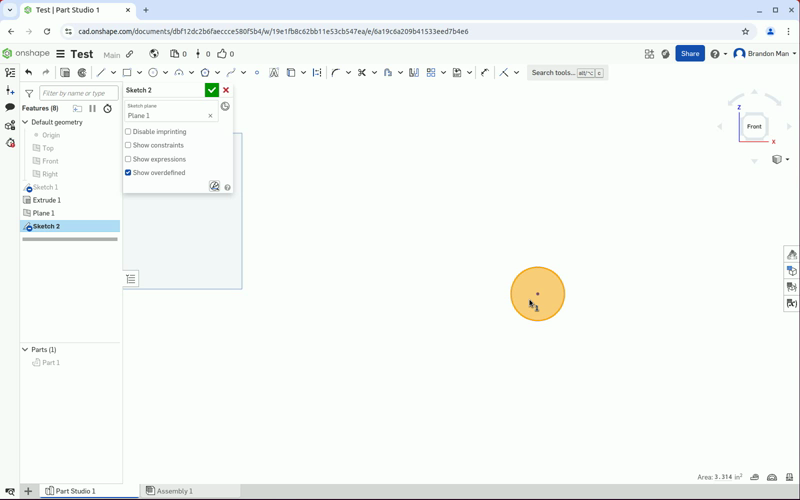
scroll(-6)
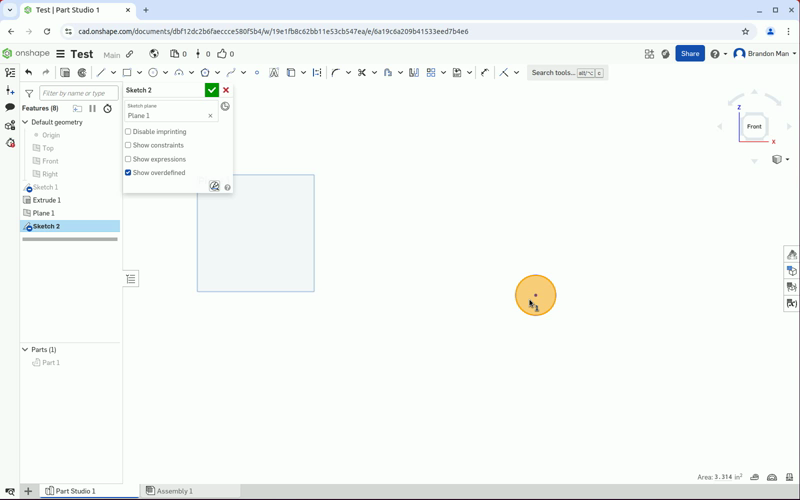
scroll(-6)
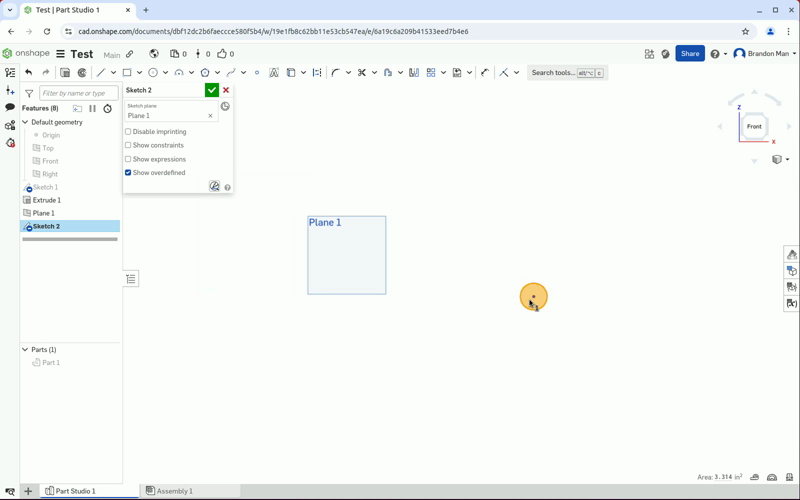
scroll(-6)
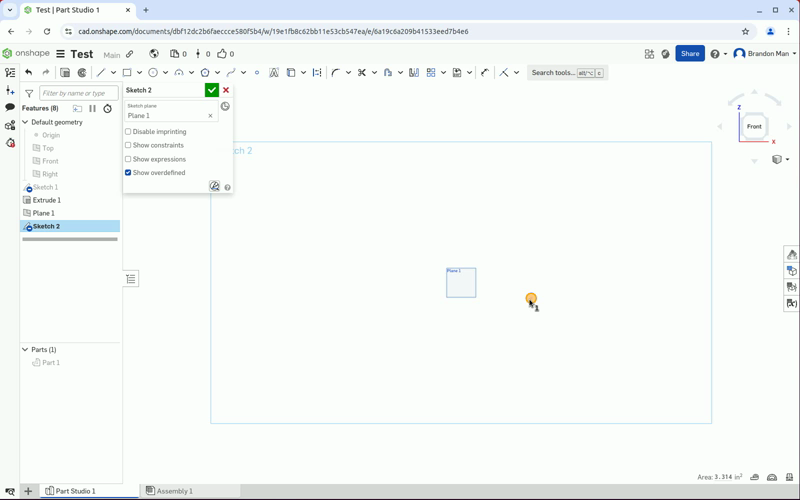
mouse_move(73, 352)
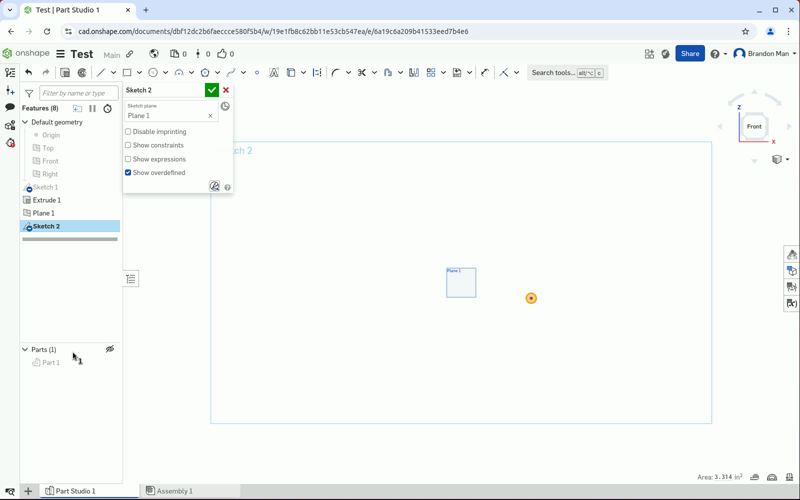
key(shift+y)
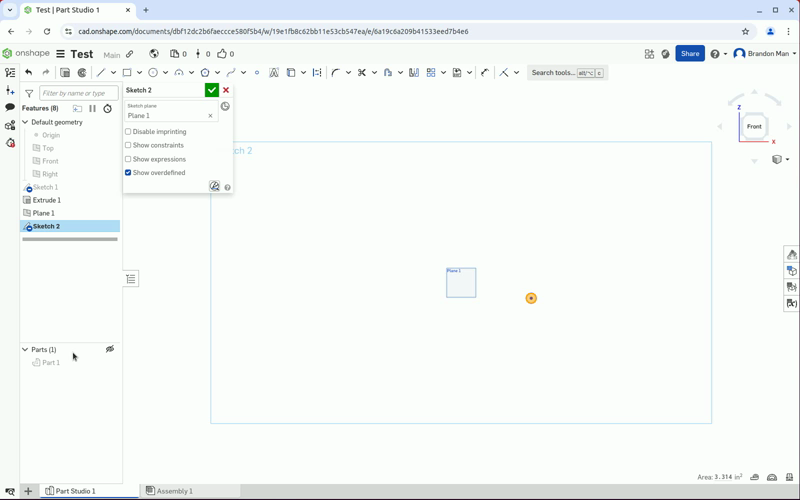
key(shift+e)
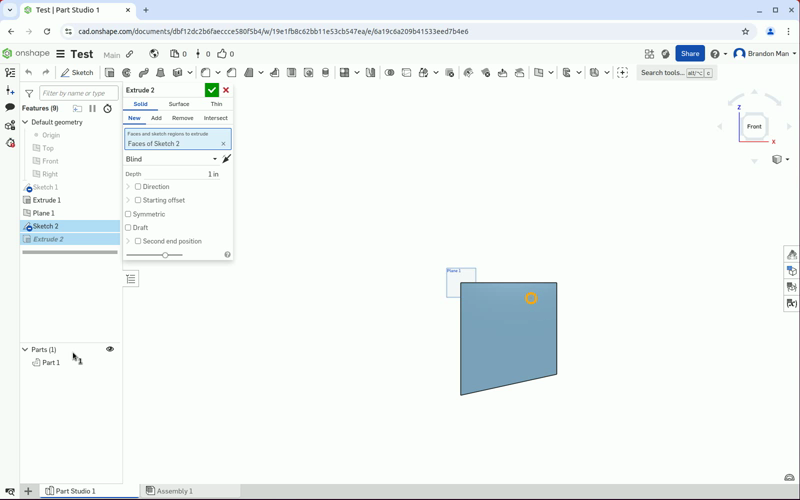
mouse_move(143, 106)
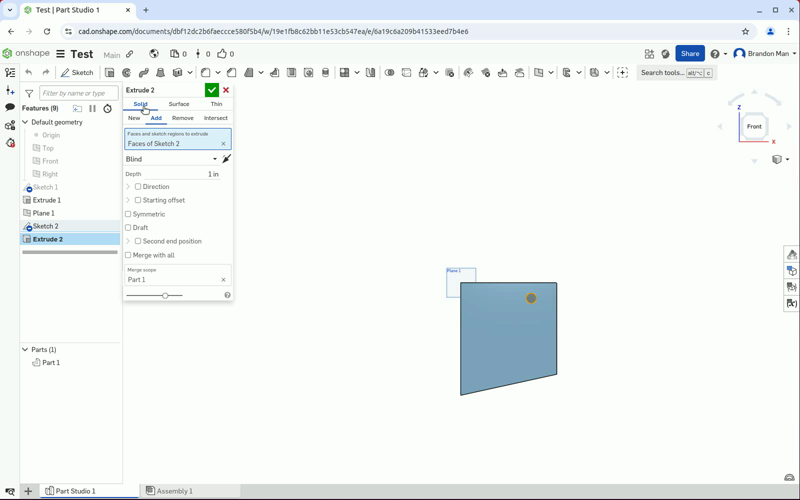
click(143, 106)
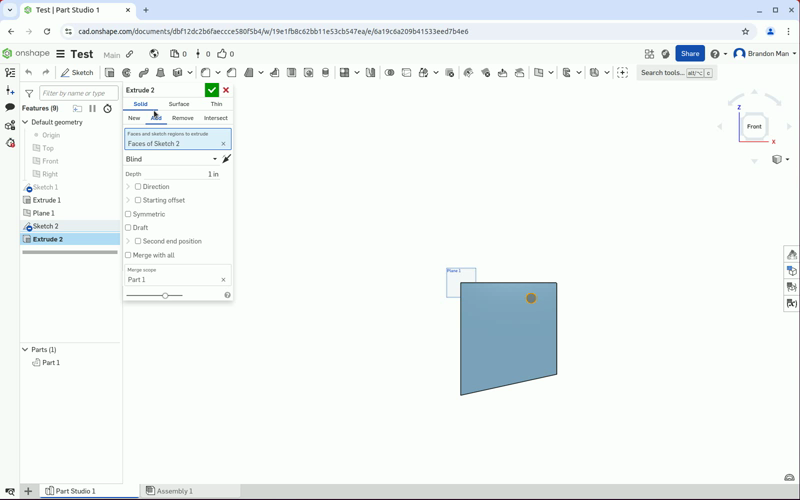
mouse_move(186, 120)
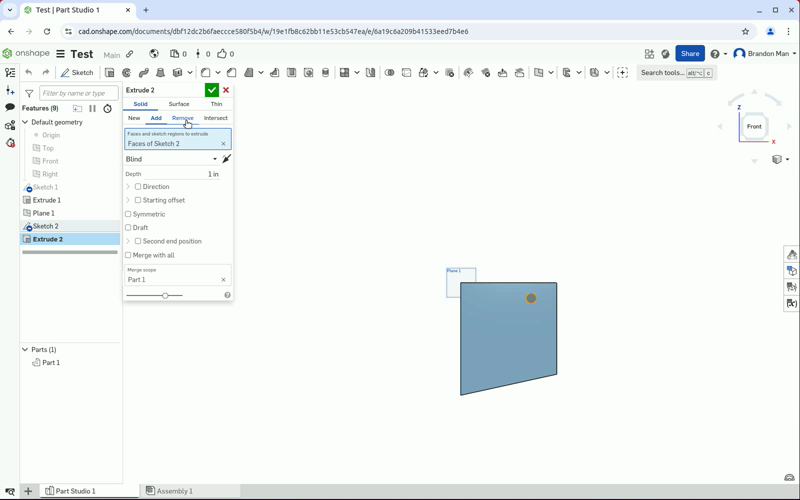
click(186, 120)
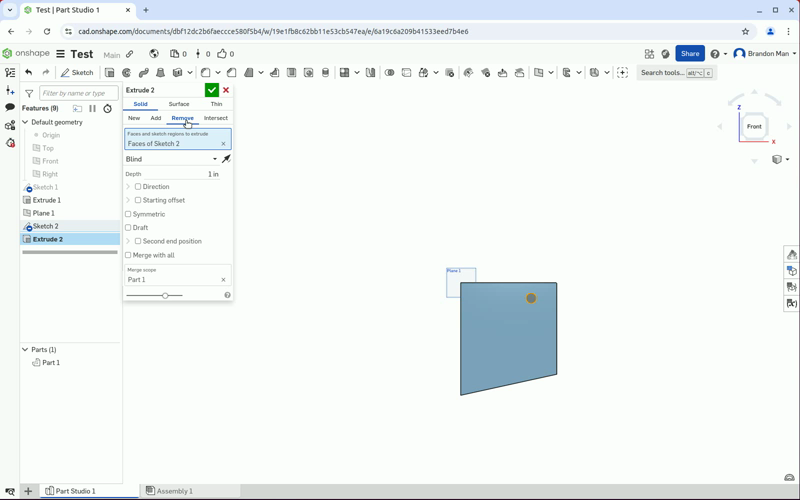
key(tab, 4)
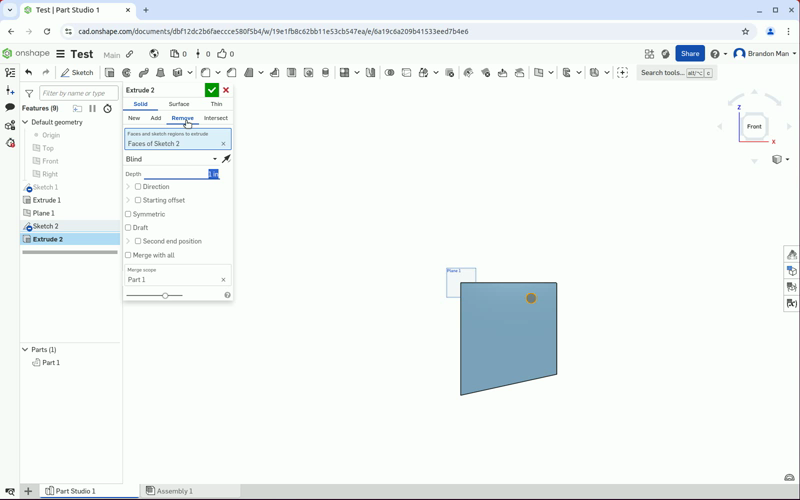
text(1.926)
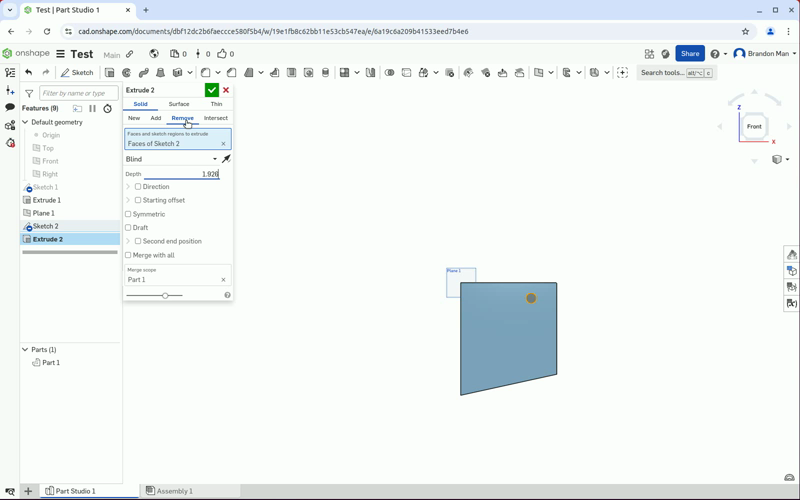
key(tab, 6)
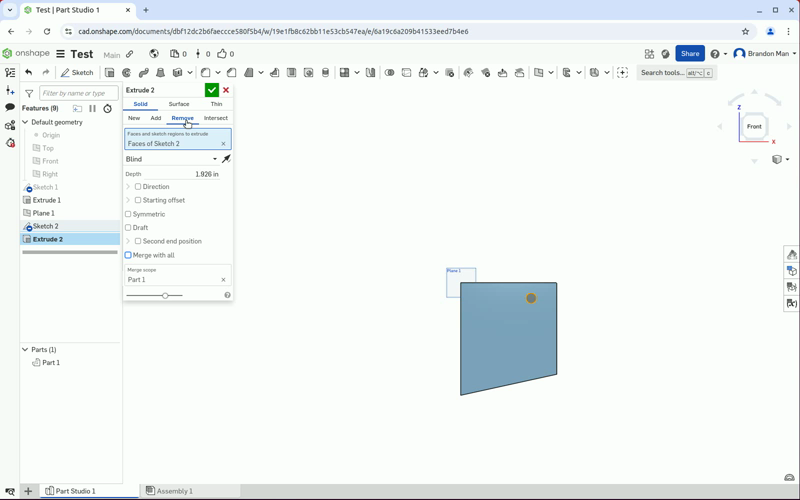
key(space)
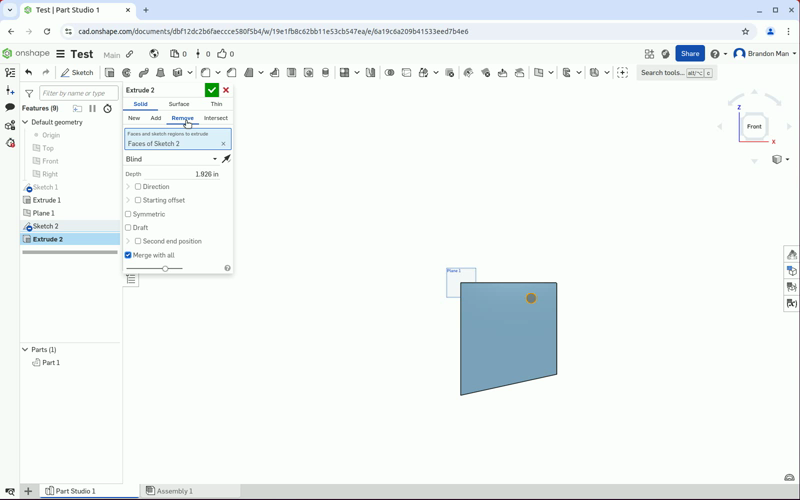
key(enter)
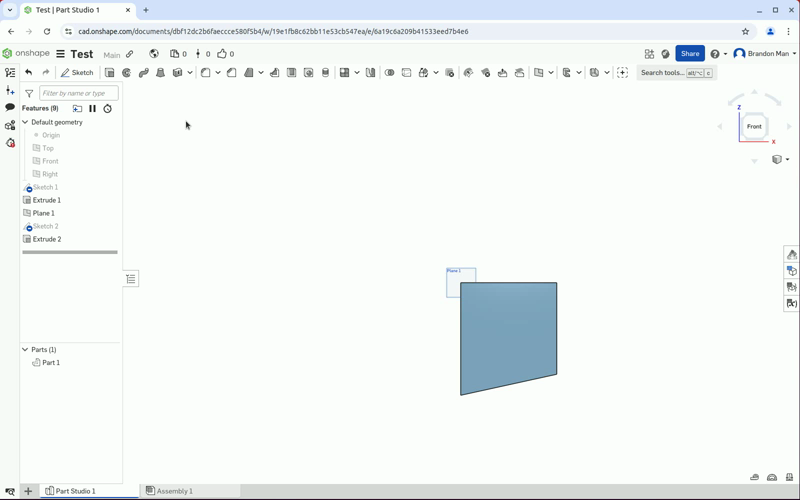
key(shift+h)
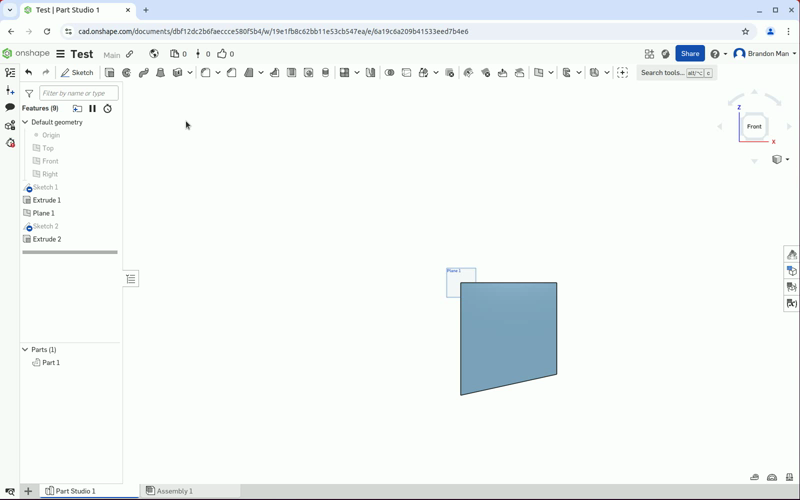
key(shift+h)
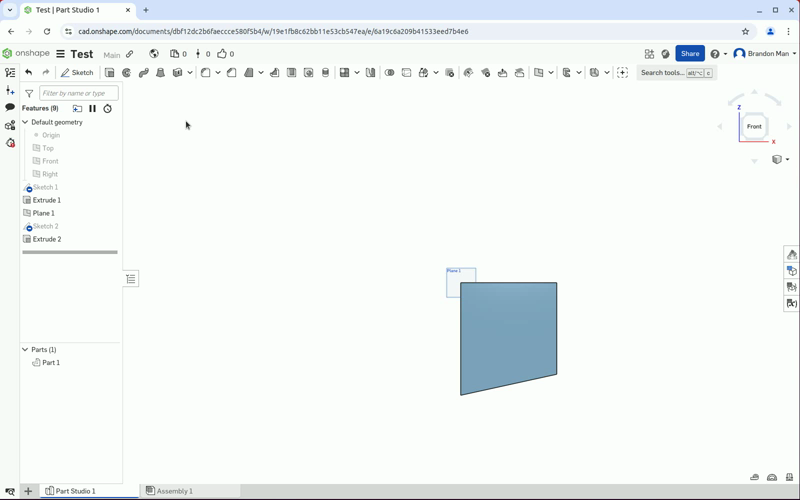
mouse_move(73, 189)
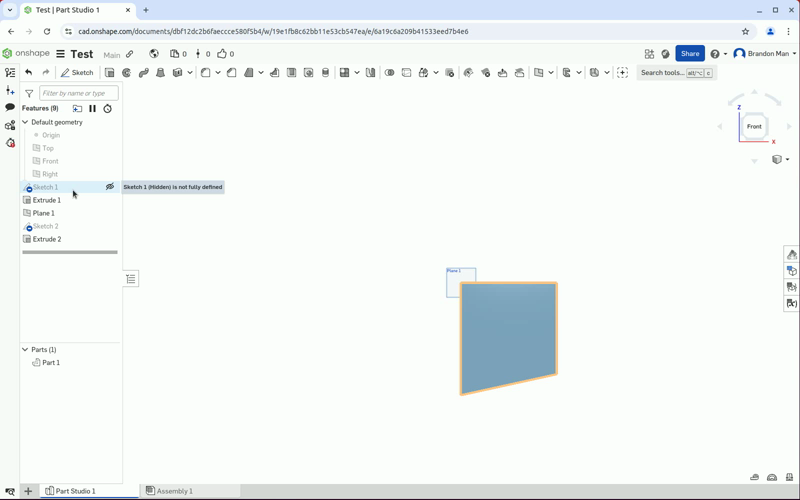
click(73, 189)
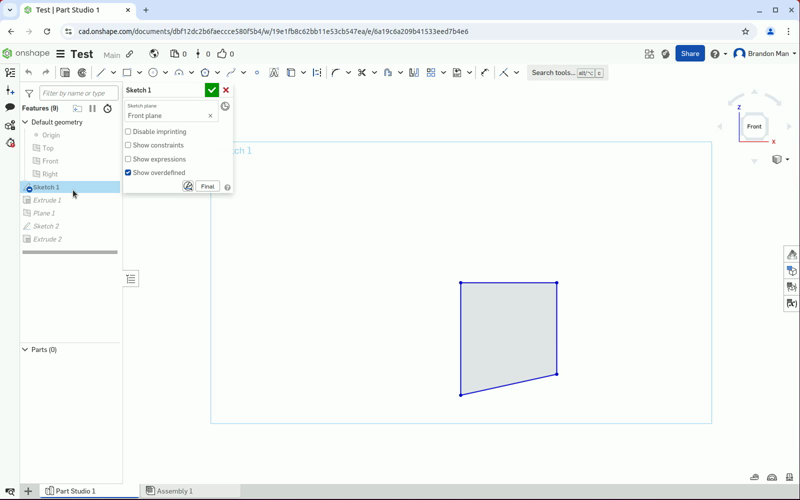
mouse_move(229, 92)
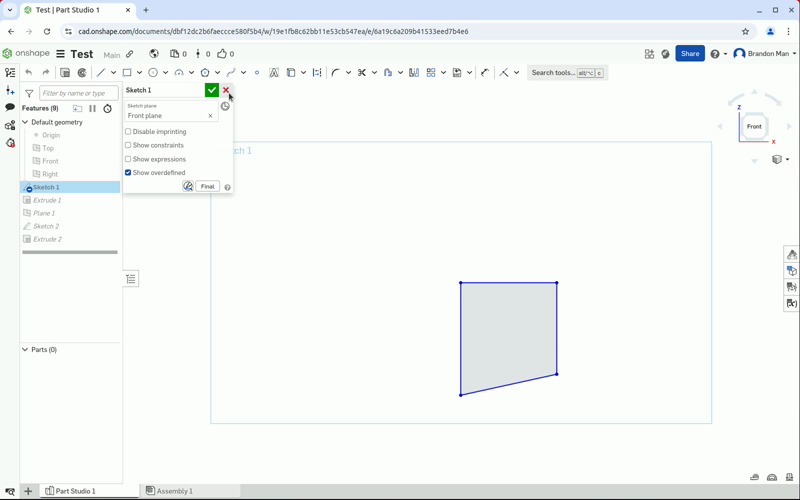
click(229, 92)
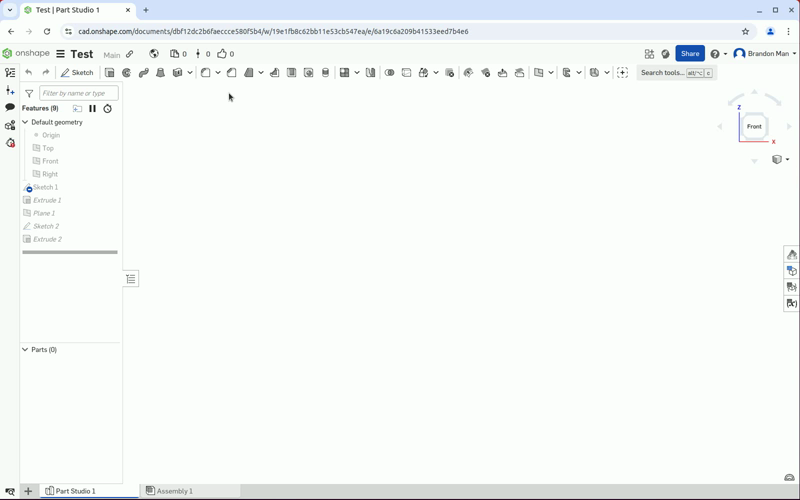
key(shift+s)
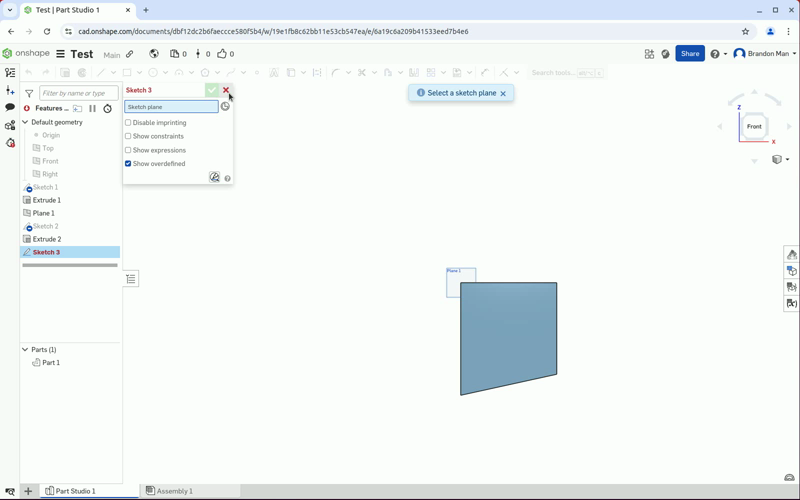
mouse_move(73, 215)
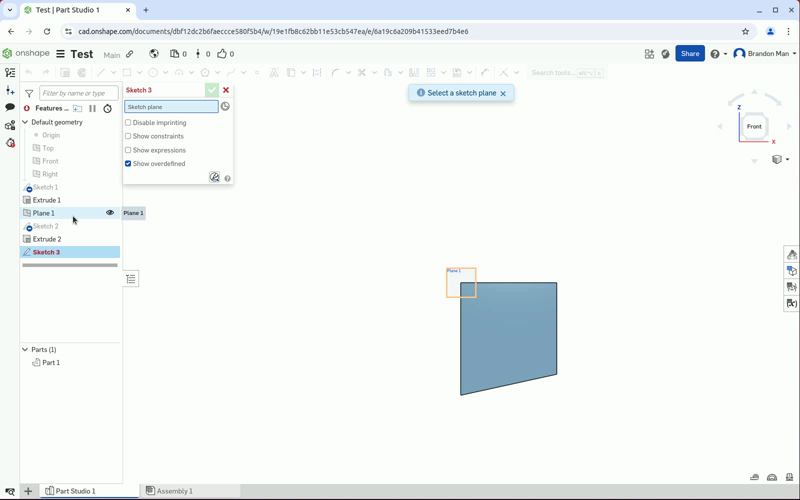
click(73, 215)
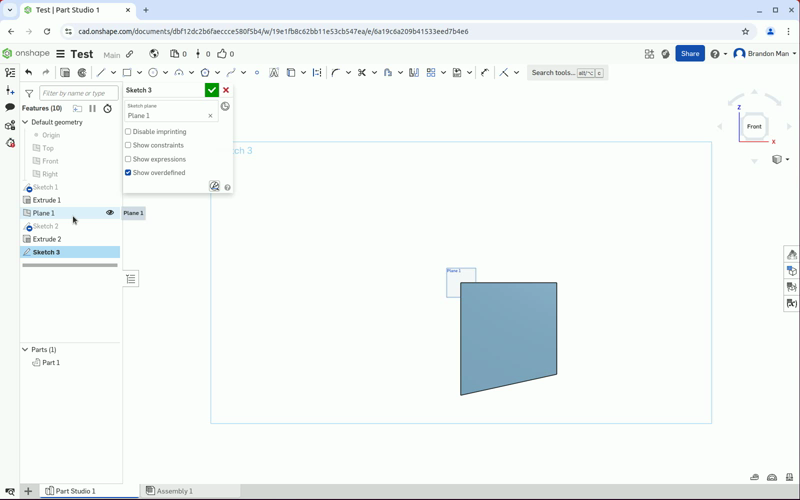
mouse_move(73, 352)
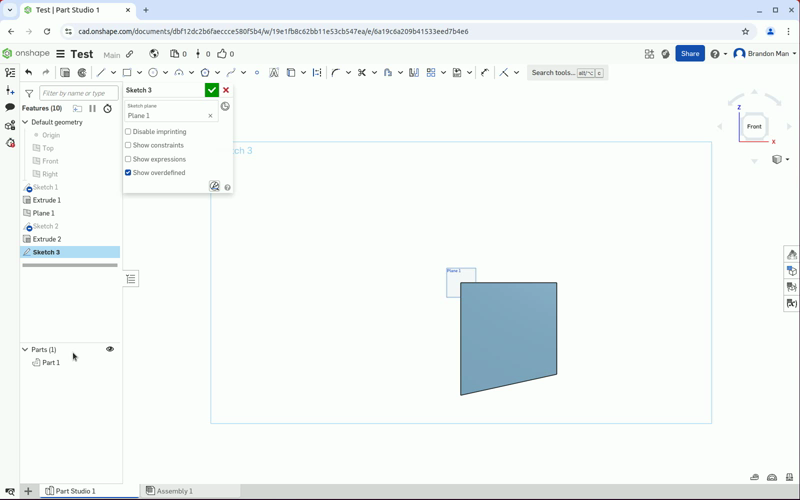
key(y)
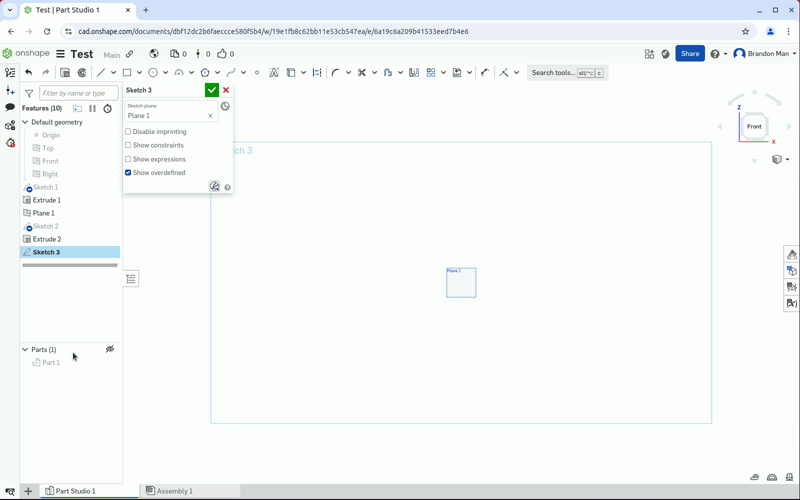
key(c)
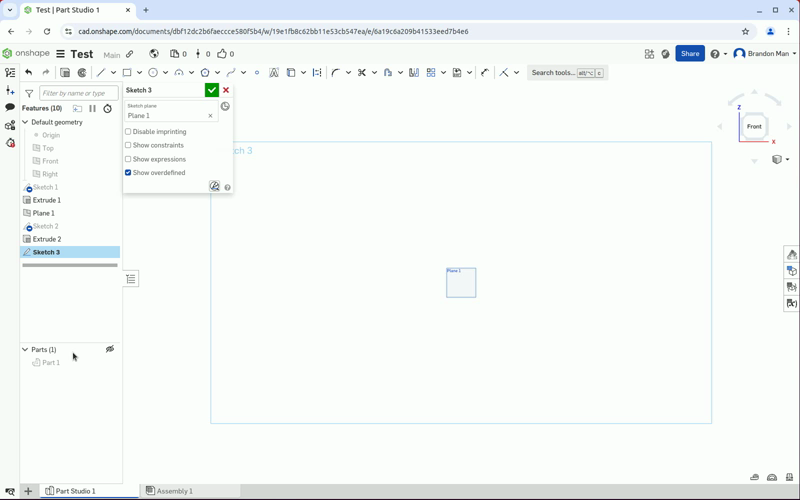
key_down(shift)
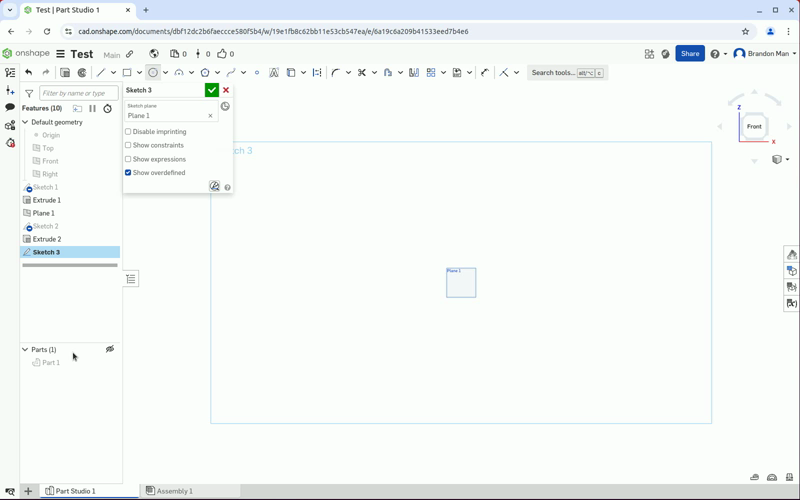
mouse_move(487, 298)
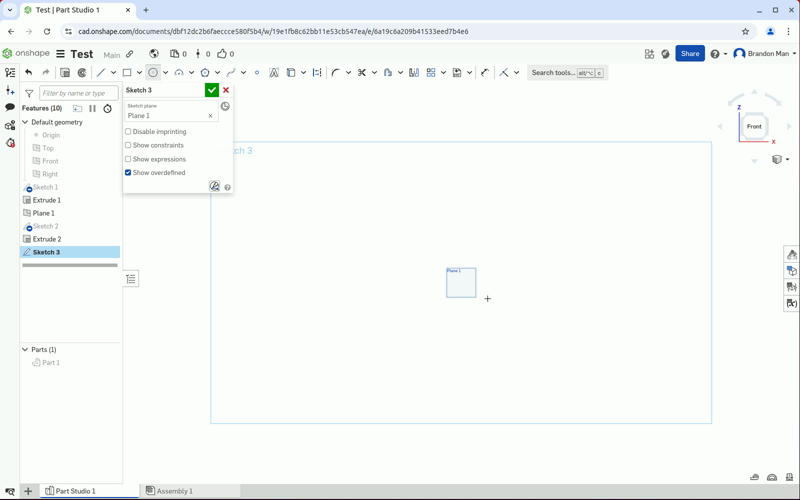
click(487, 298)
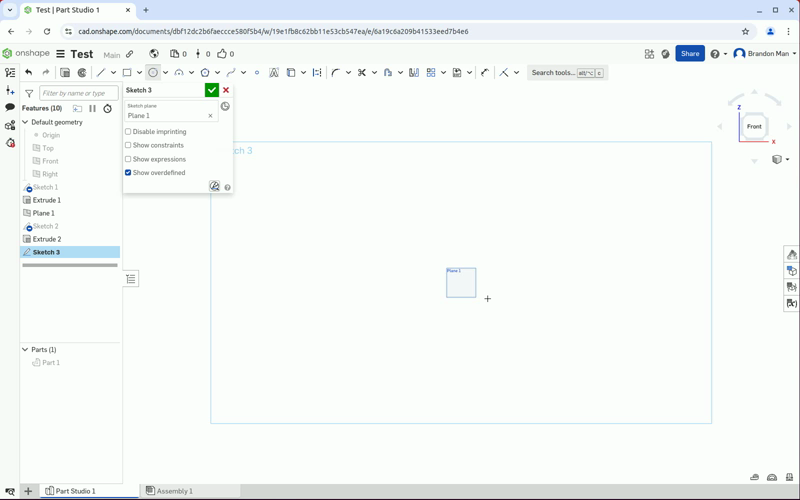
key_up(shift)
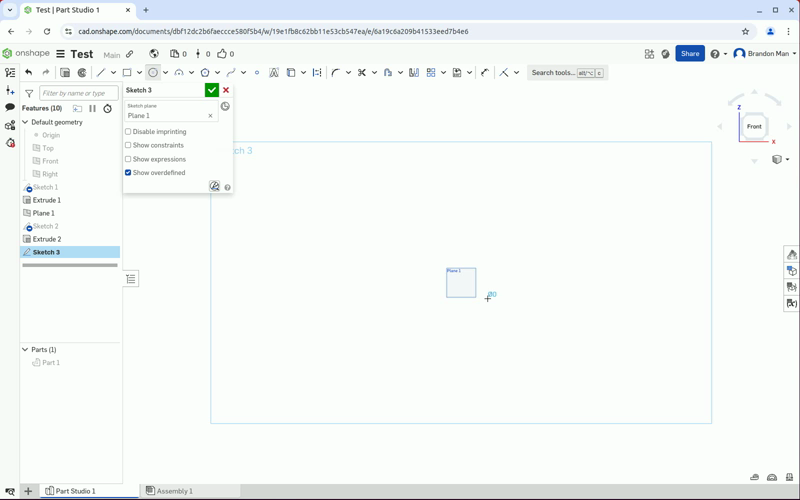
mouse_move(492, 298)
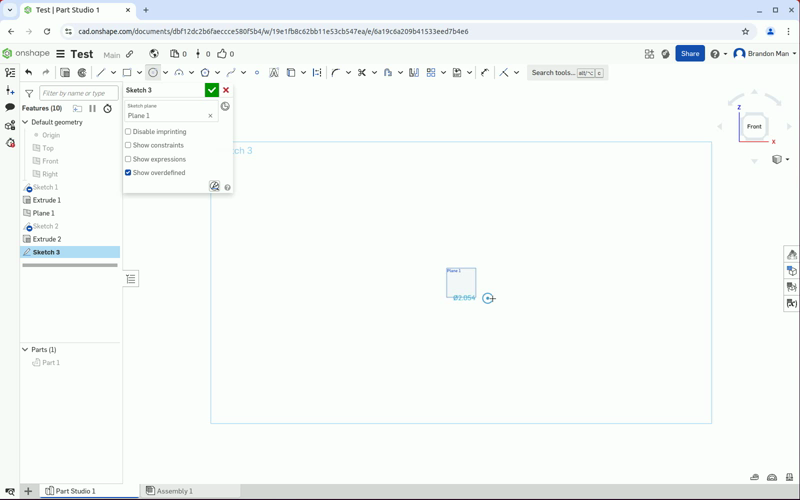
click(492, 298)
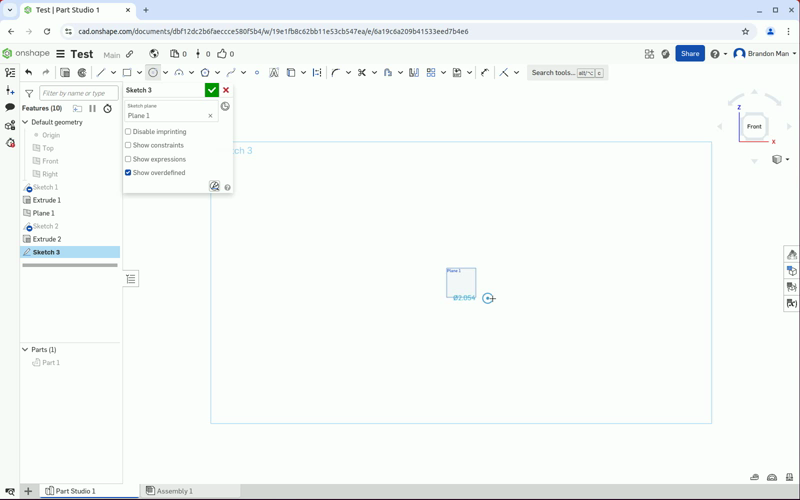
key(esc)
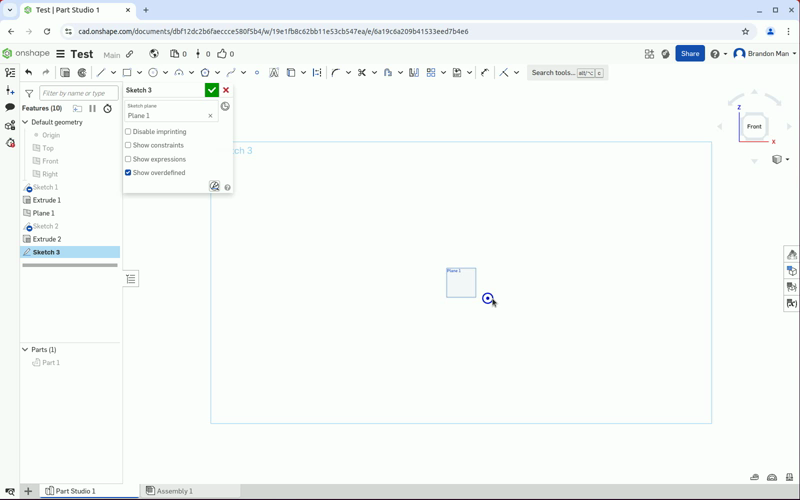
mouse_move(489, 298)
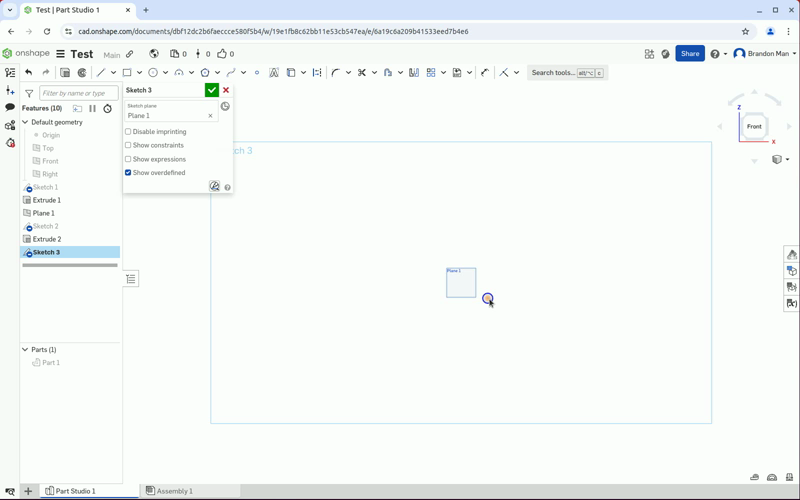
scroll(6)
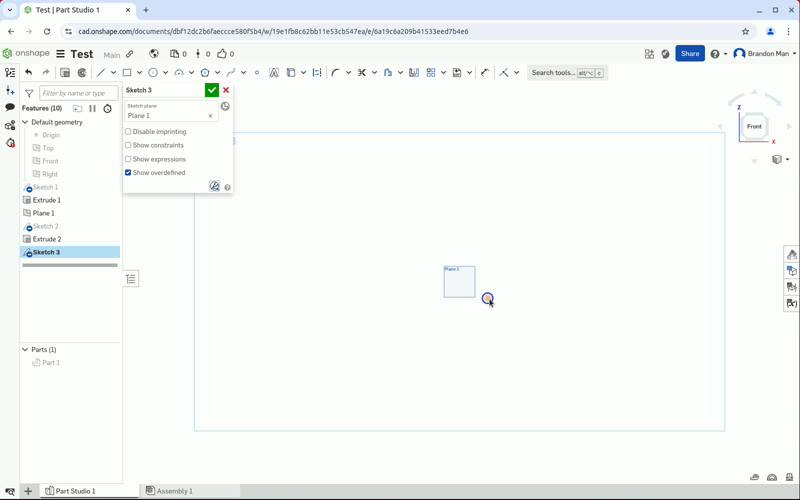
scroll(6)
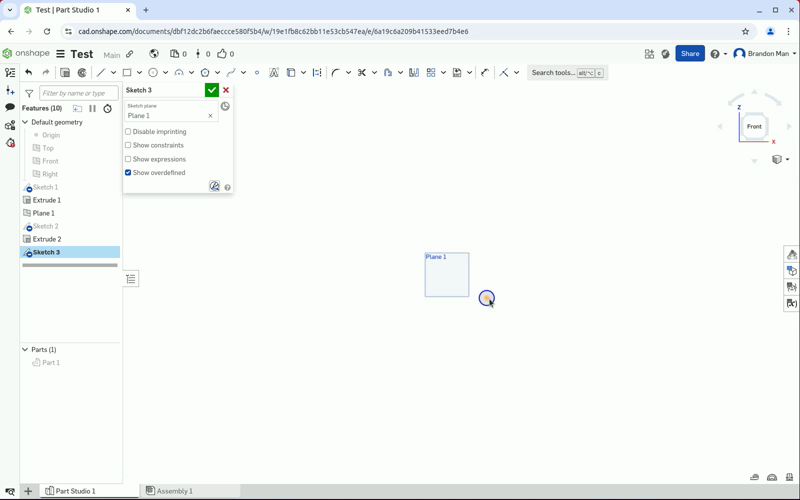
scroll(6)
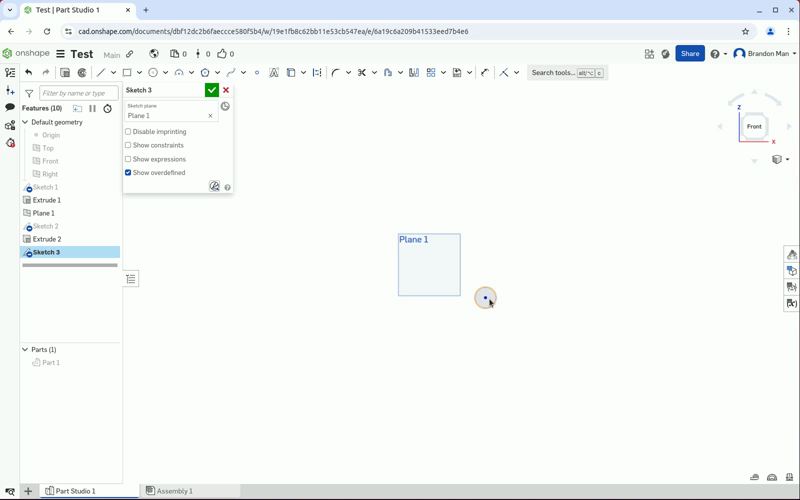
scroll(6)
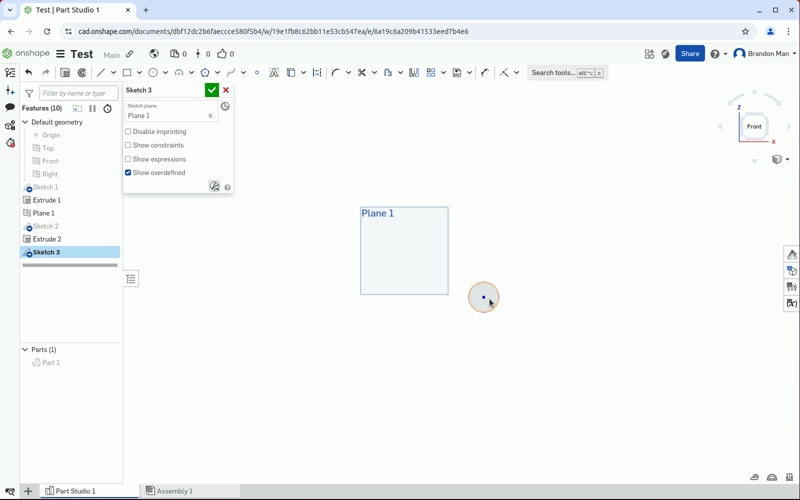
scroll(6)
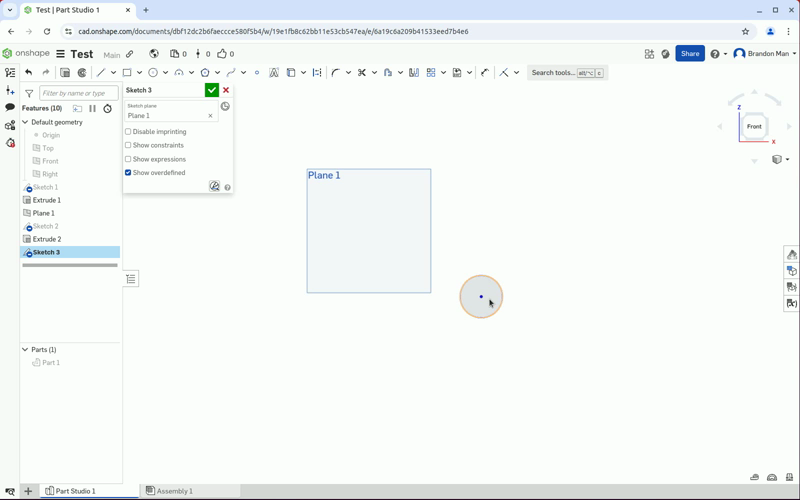
scroll(6)
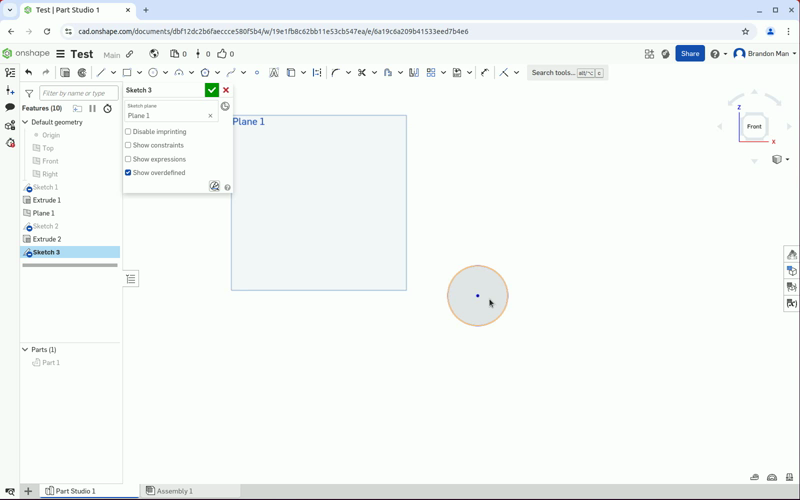
scroll(6)
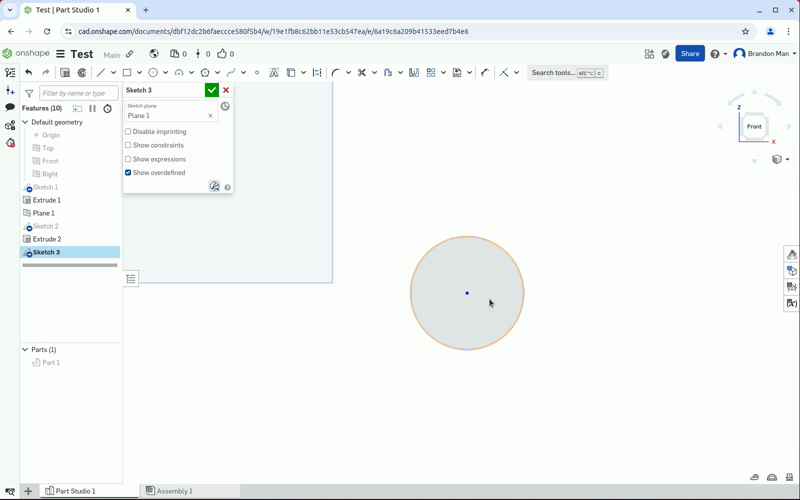
click(489, 298)
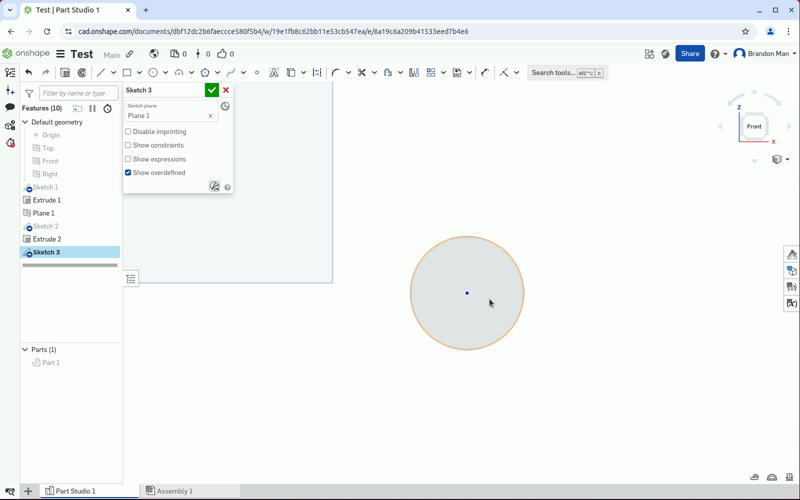
scroll(-6)
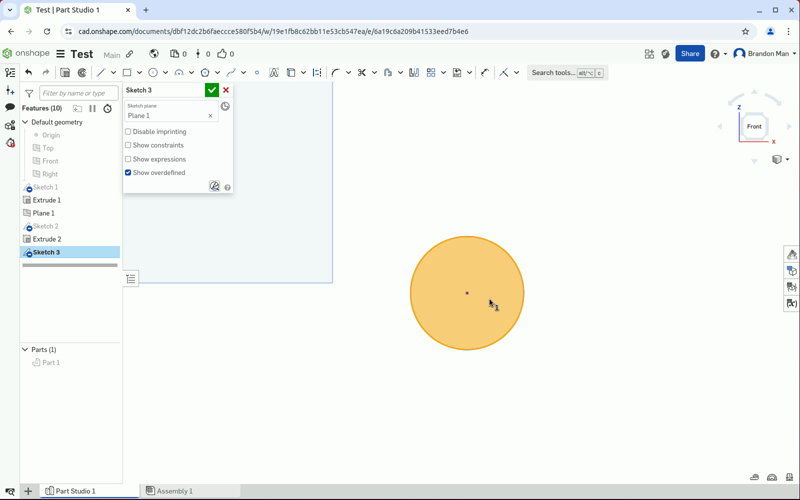
scroll(-6)
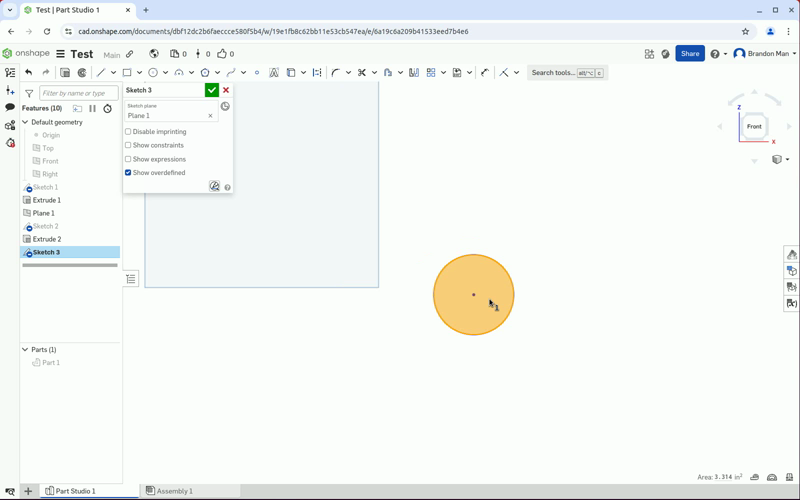
scroll(-6)
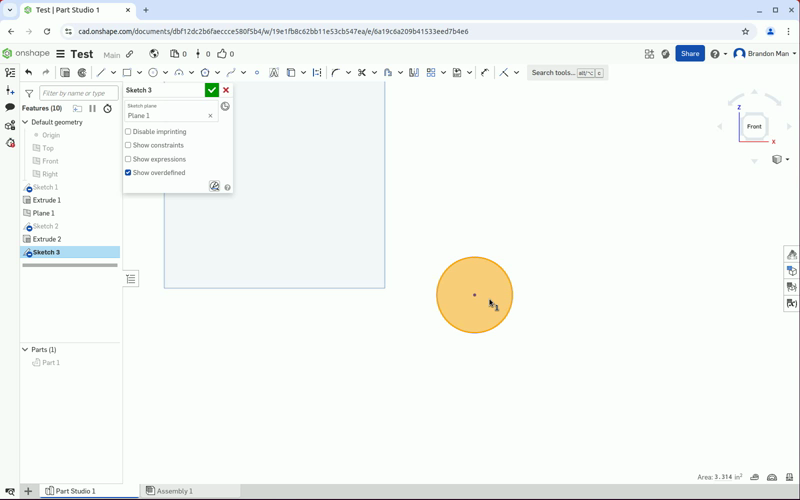
scroll(-6)
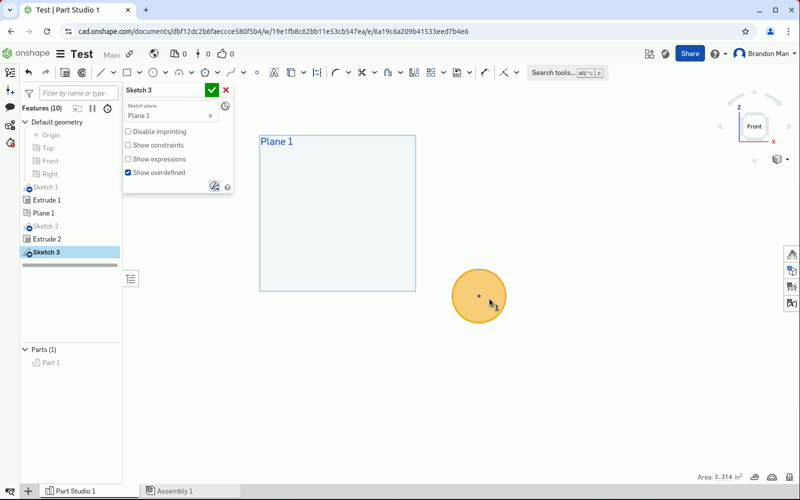
scroll(-6)
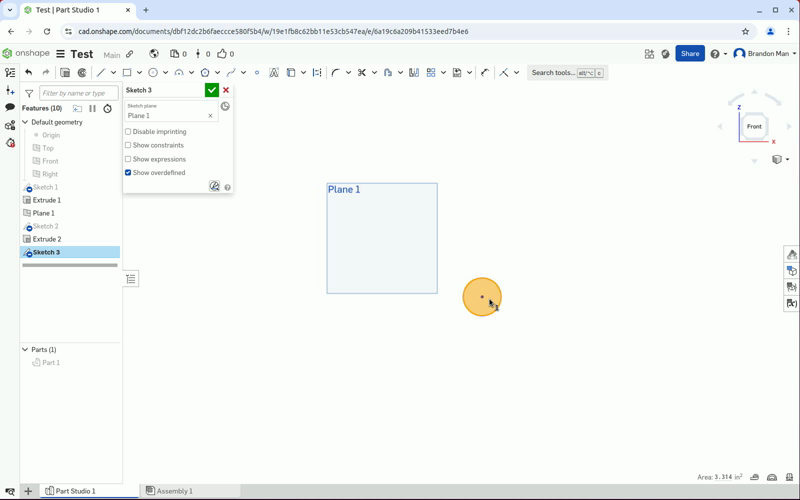
scroll(-6)
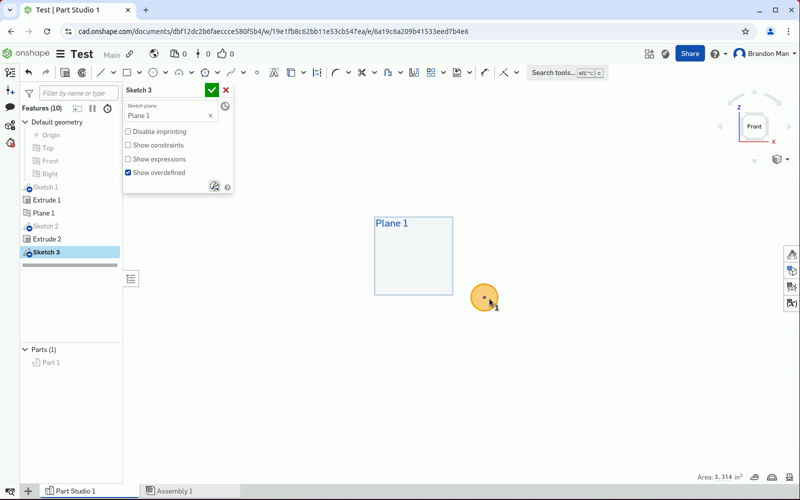
scroll(-6)
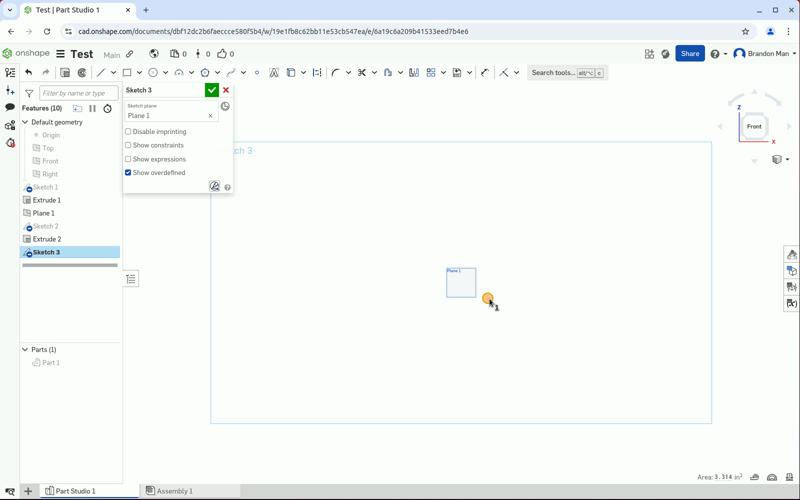
mouse_move(73, 352)
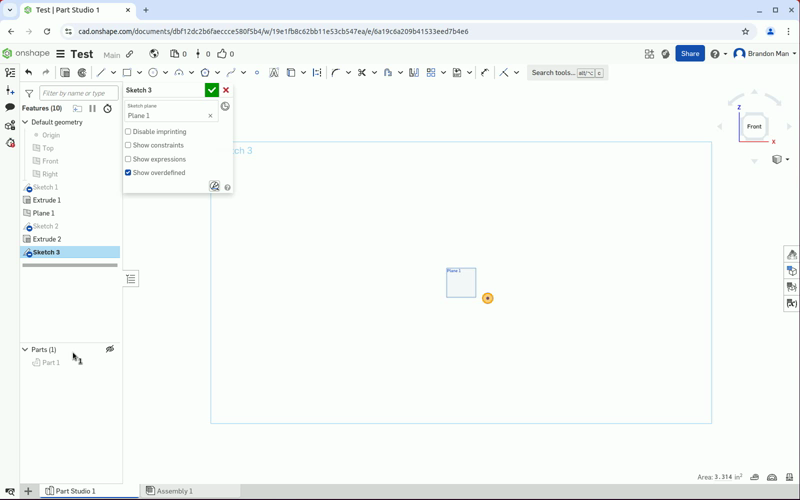
key(shift+y)
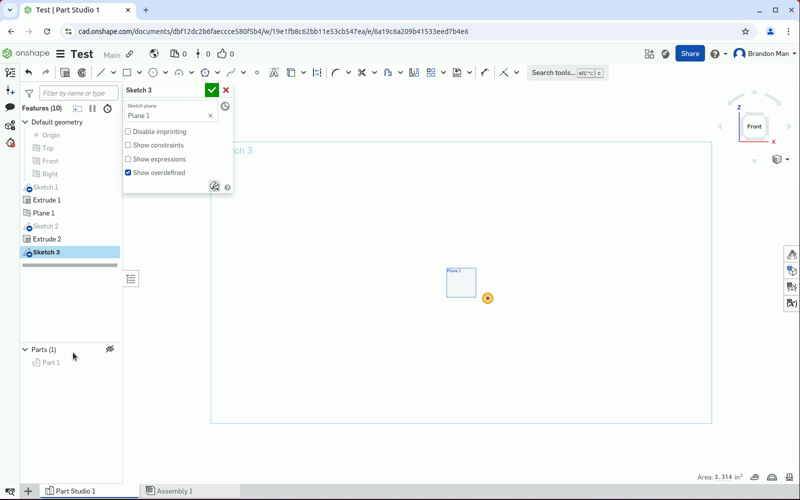
key(shift+e)
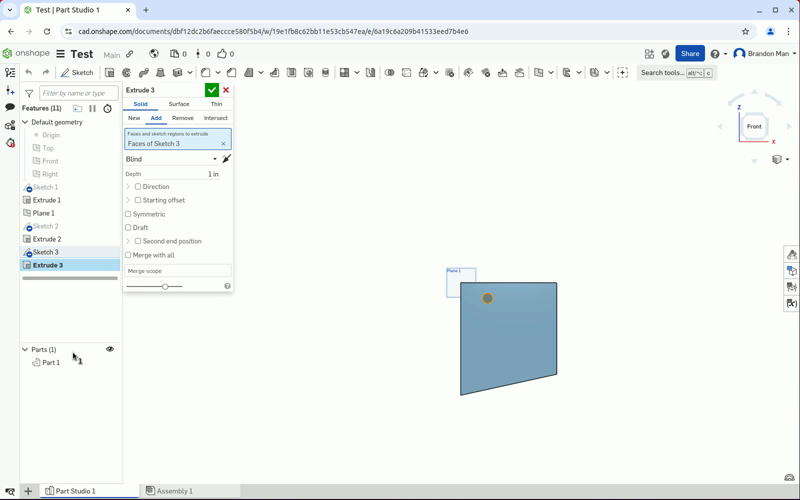
mouse_move(143, 106)
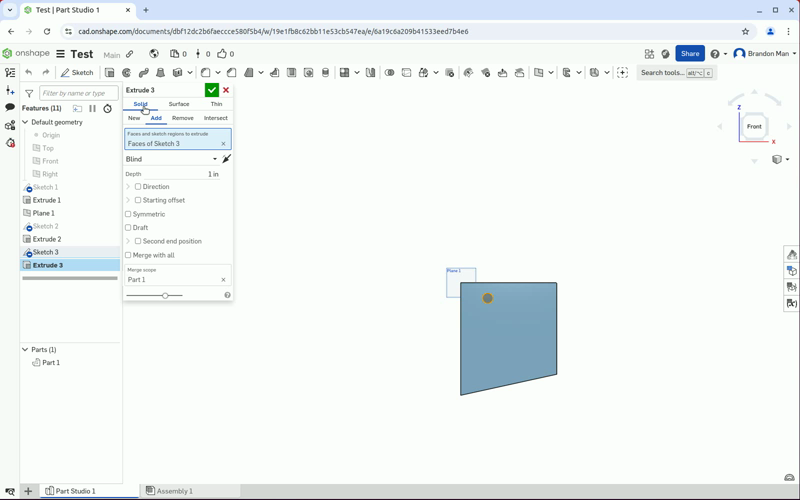
click(143, 106)
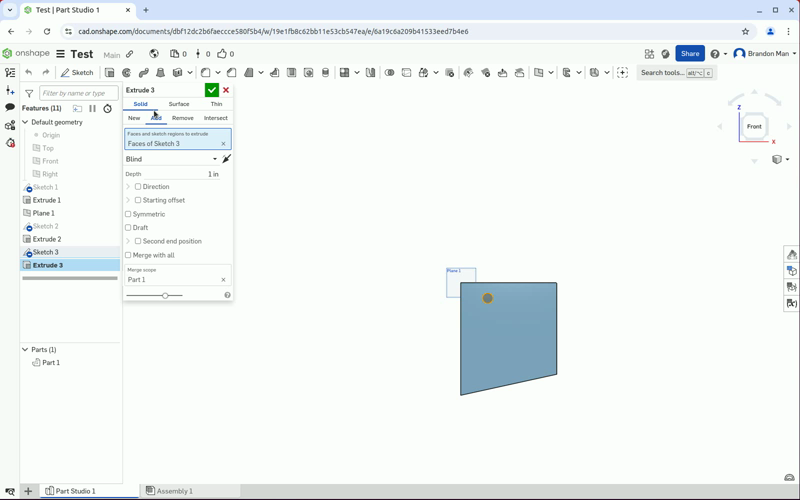
mouse_move(186, 120)
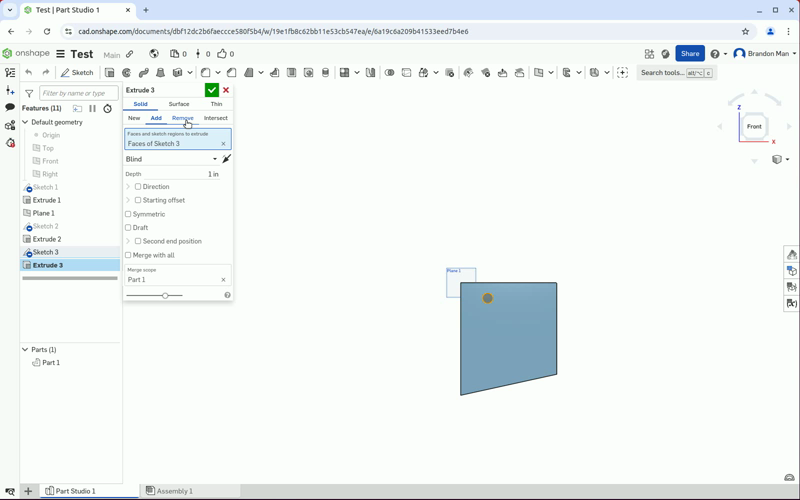
click(186, 120)
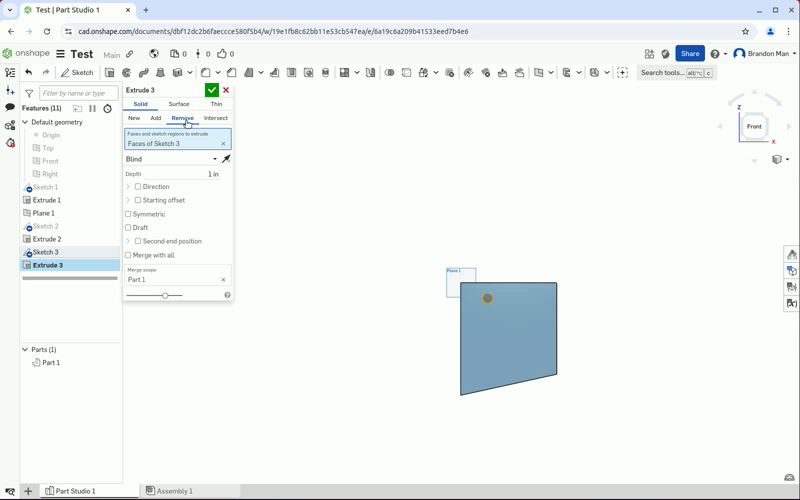
key(tab, 4)
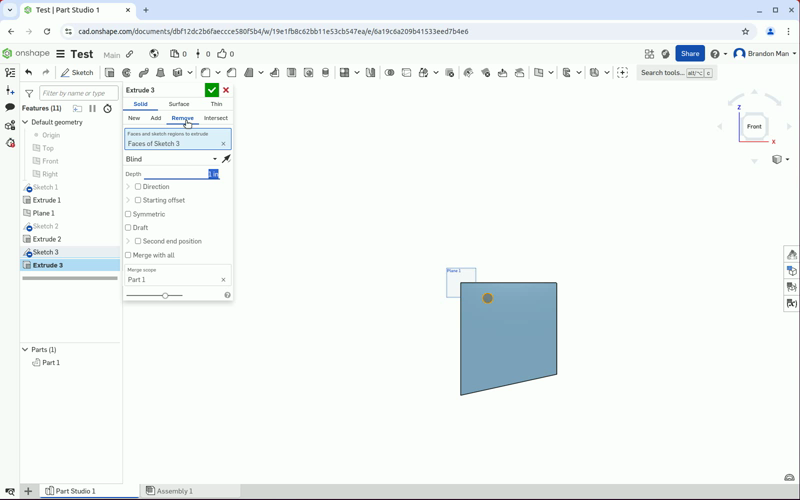
text(1.926)
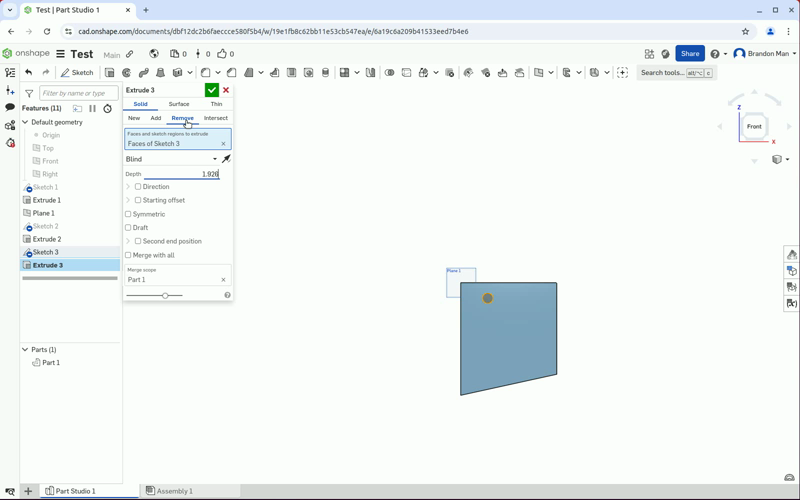
key(tab, 6)
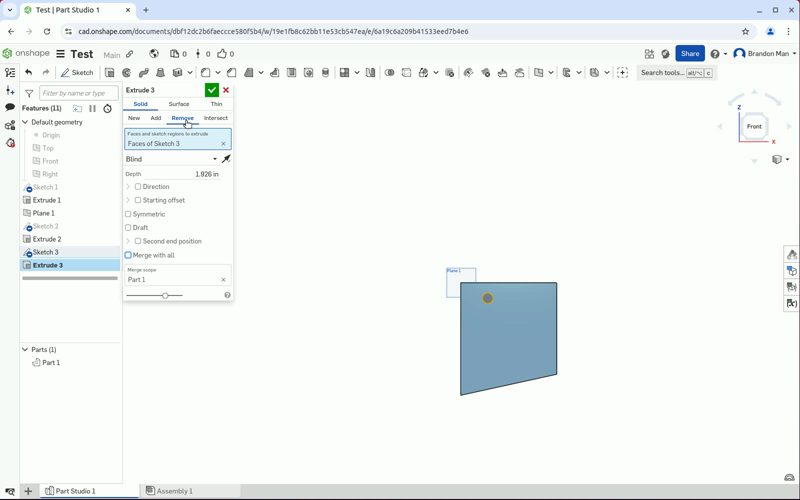
key(space)
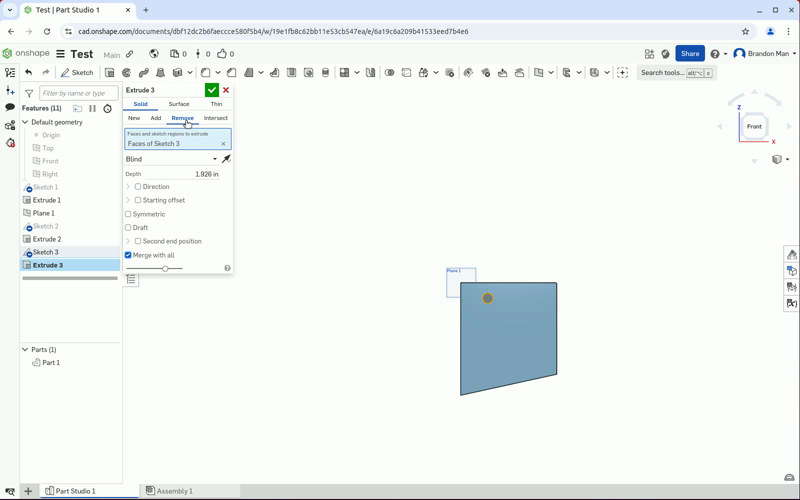
key(enter)
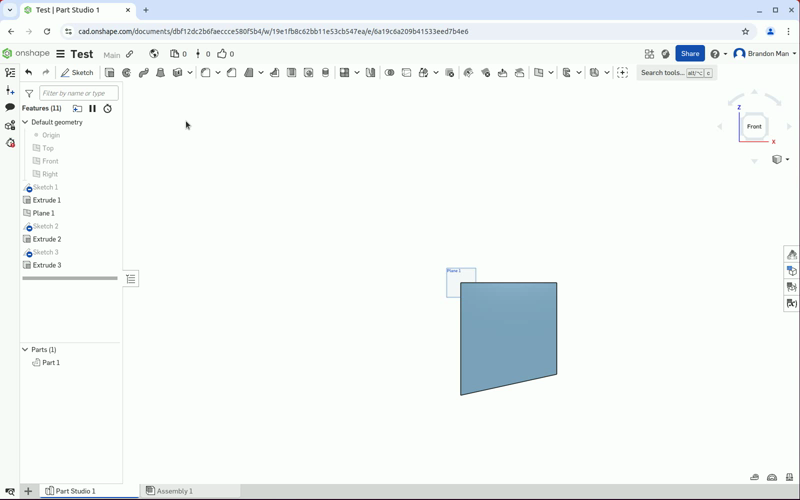
key(shift+h)
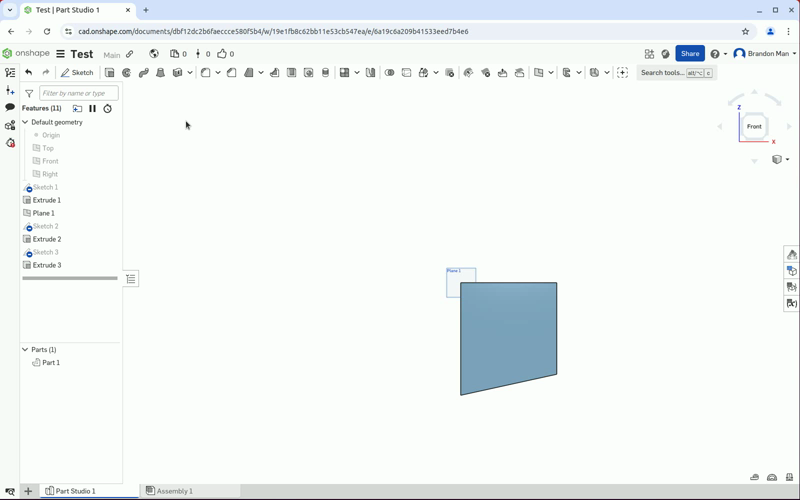
key(shift+h)
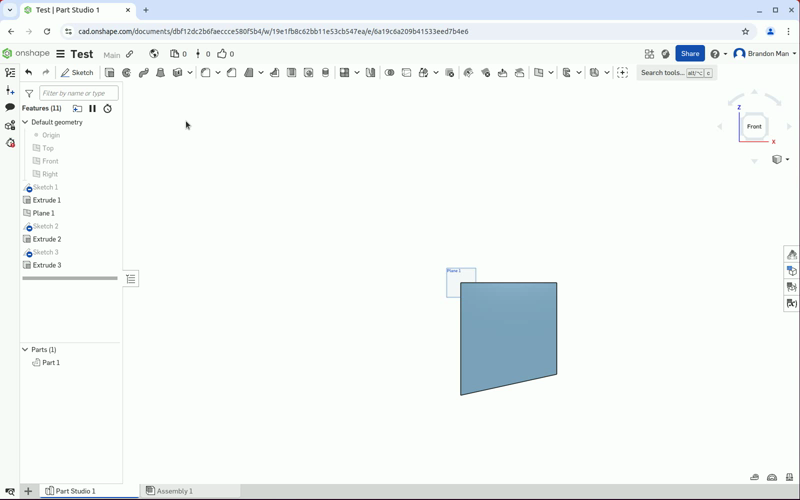
mouse_move(73, 189)
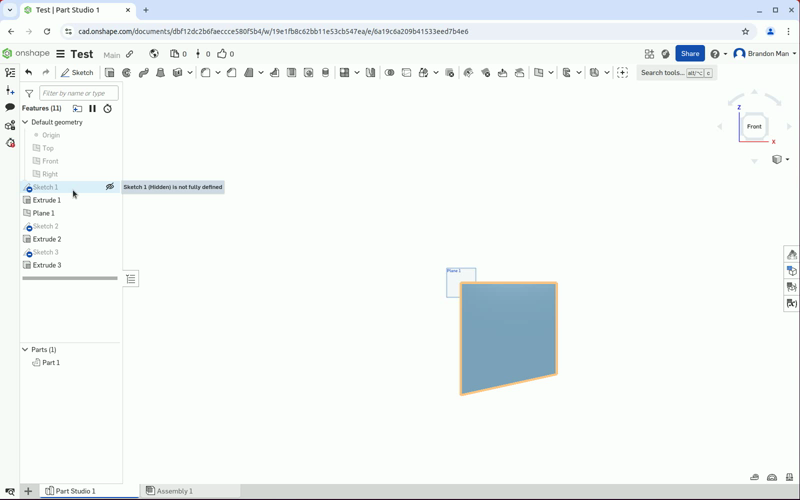
click(73, 189)
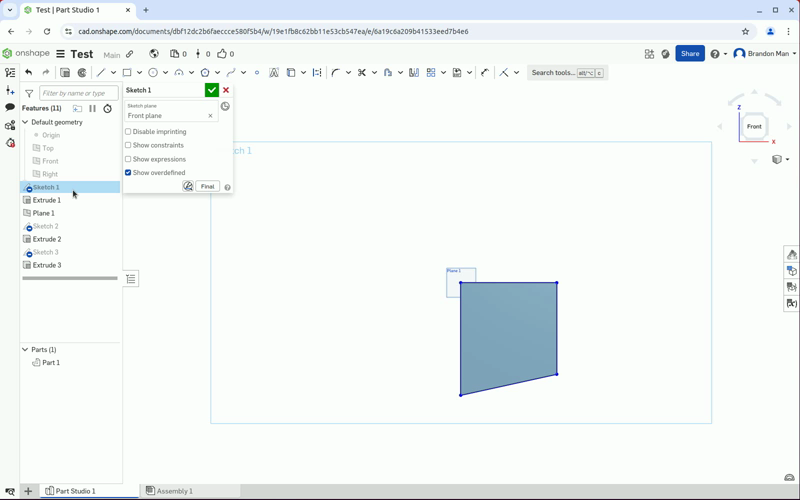
mouse_move(229, 92)
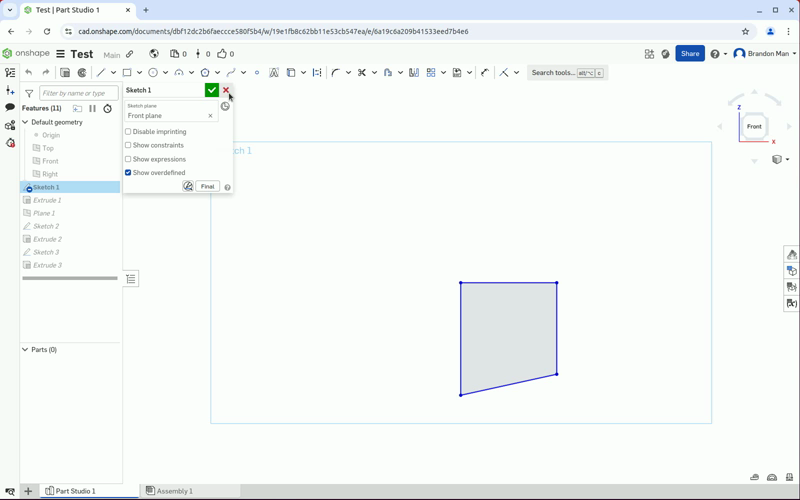
click(229, 92)
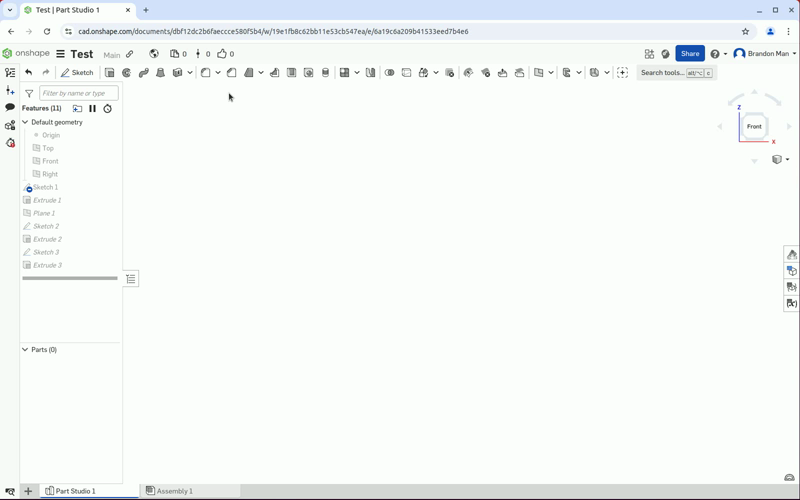
mouse_move(73, 352)
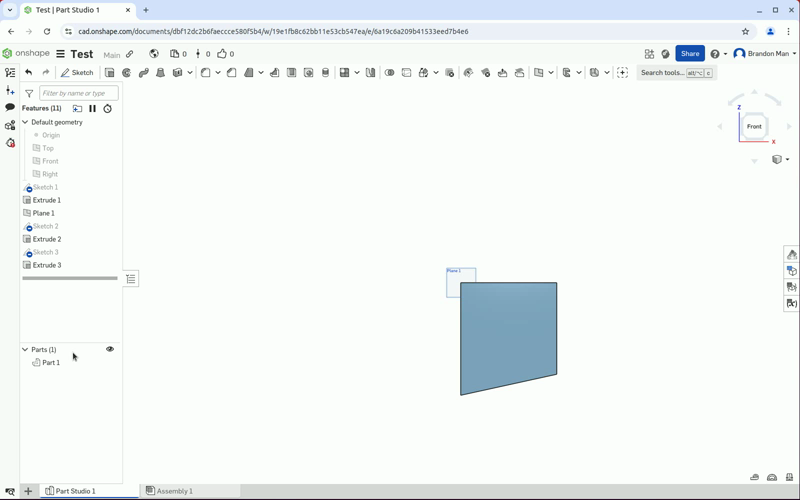
key(y)
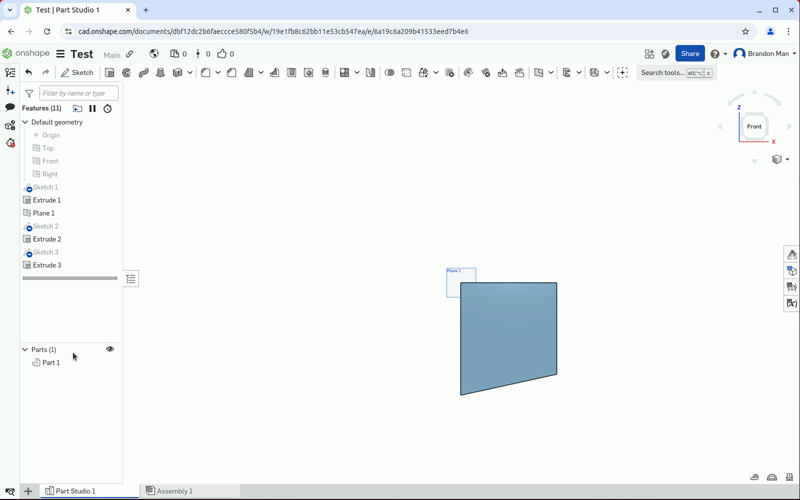
key(shift+p)
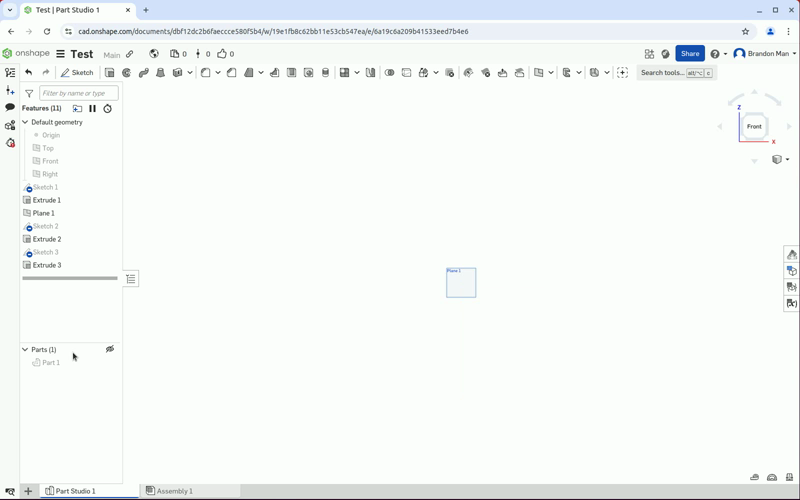
key(space)
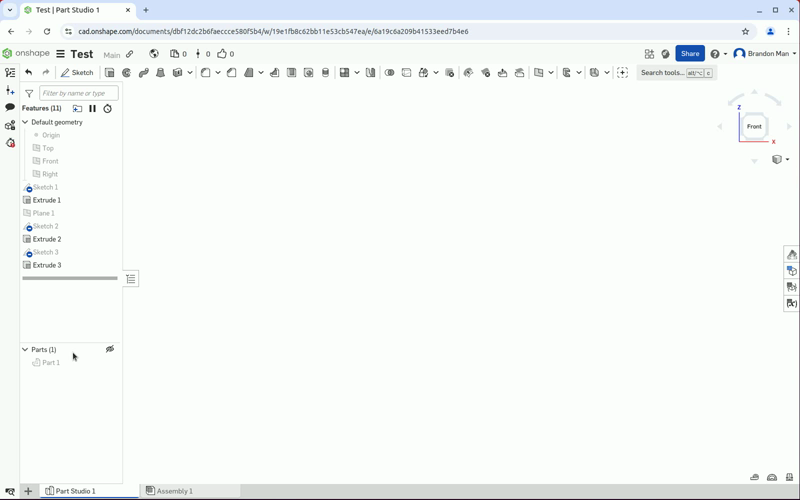
key_down(shift)
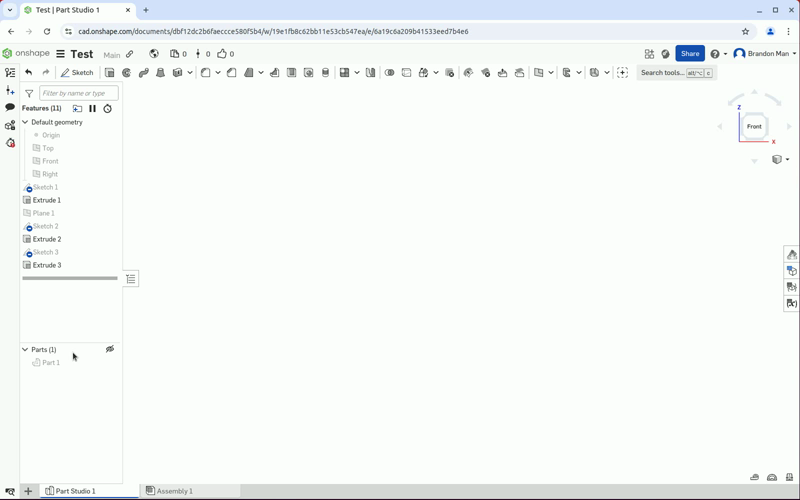
key(left)
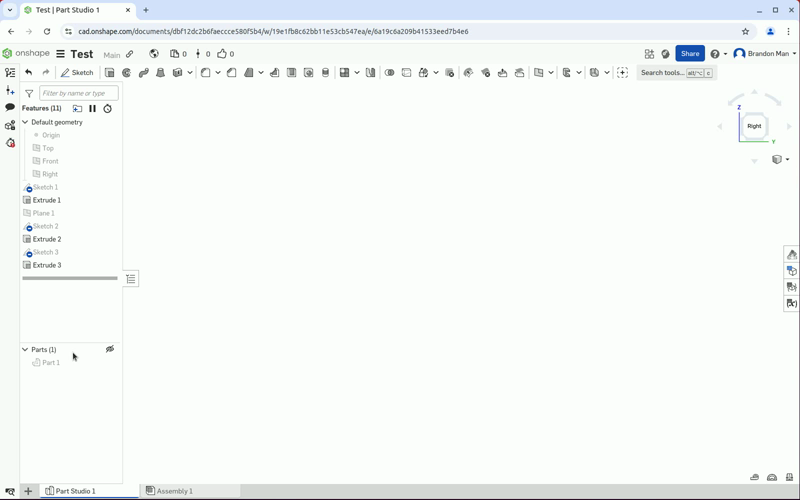
key_up(shift)
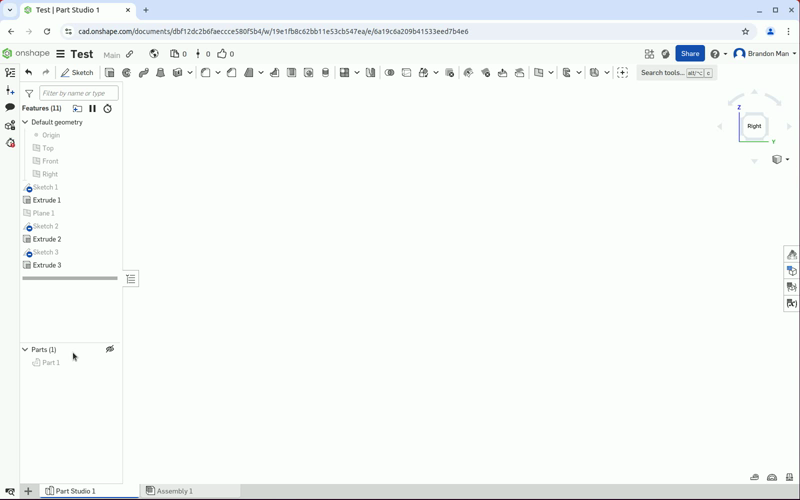
mouse_move(73, 352)
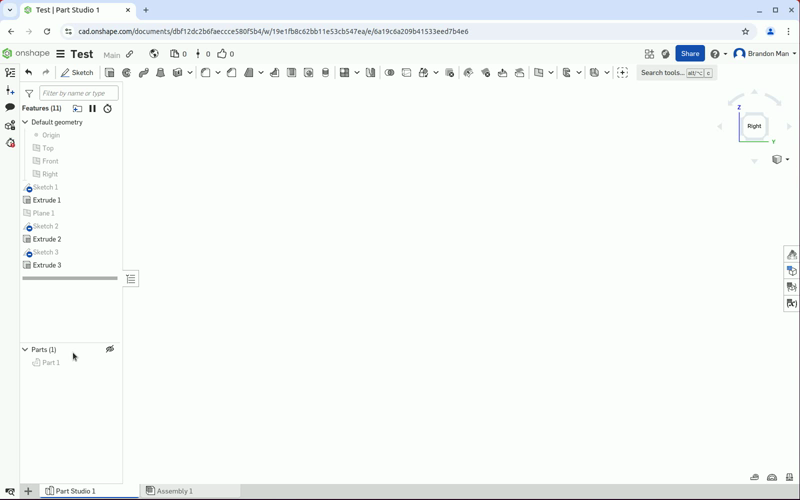
key(shift+y)
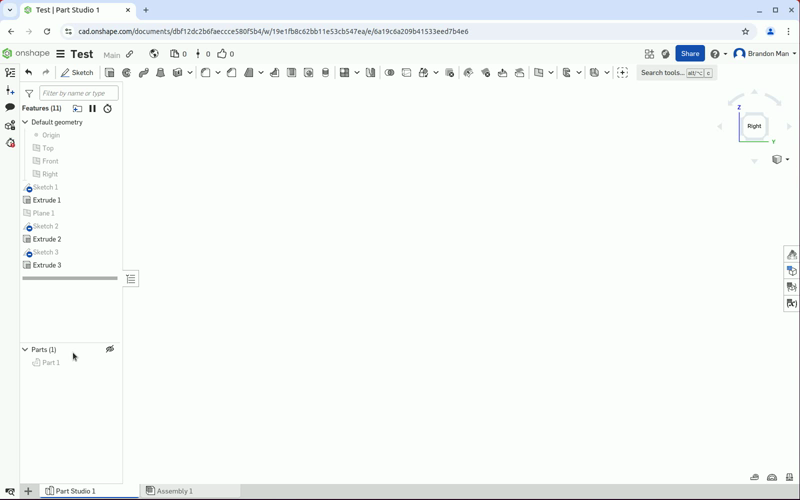
key(shift+s)
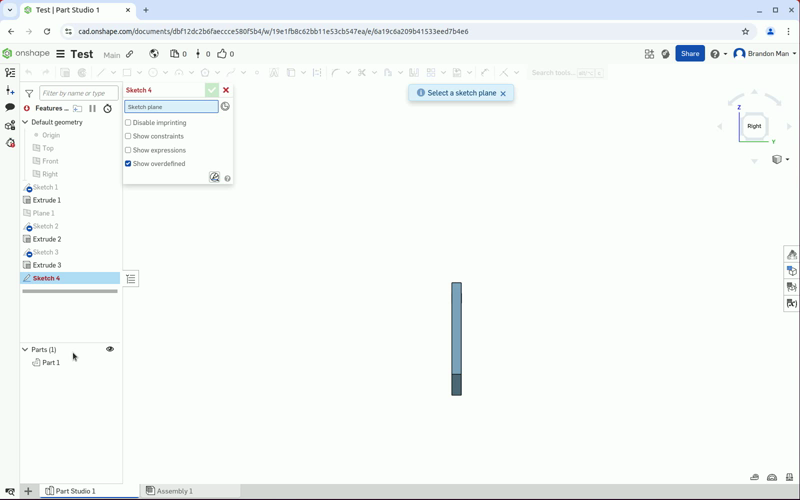
mouse_move(73, 176)
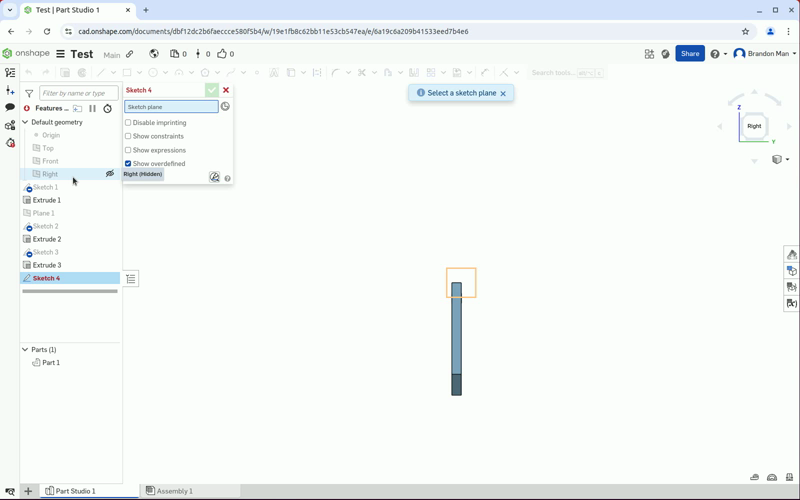
click(73, 176)
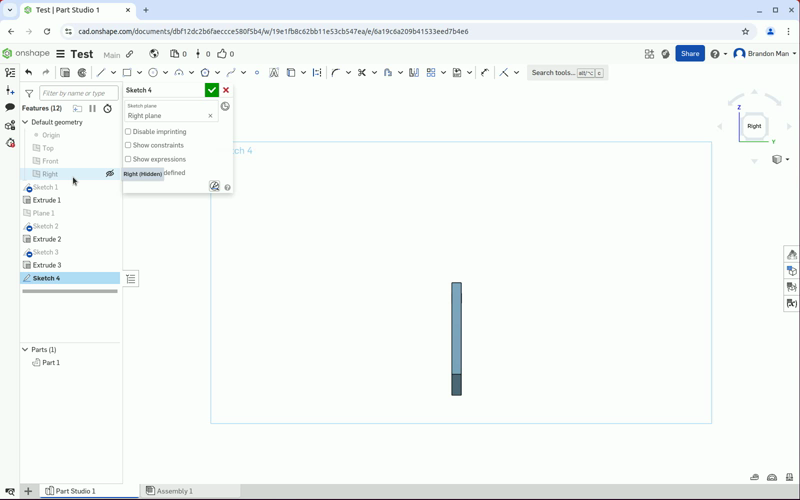
mouse_move(73, 352)
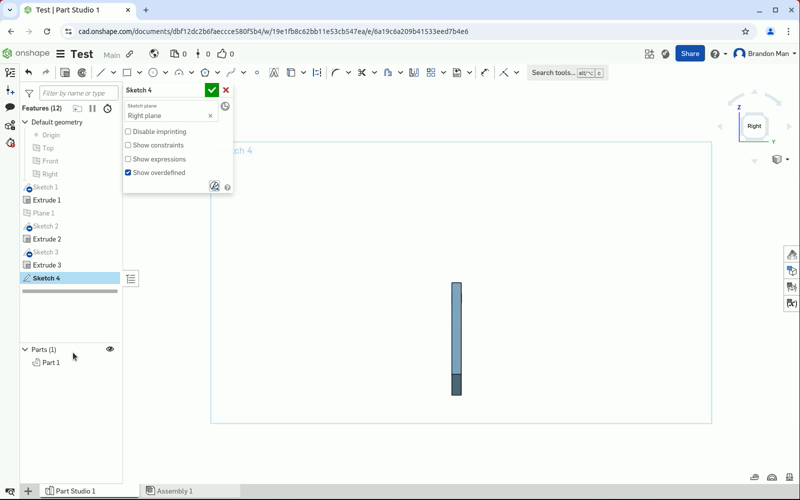
key(y)
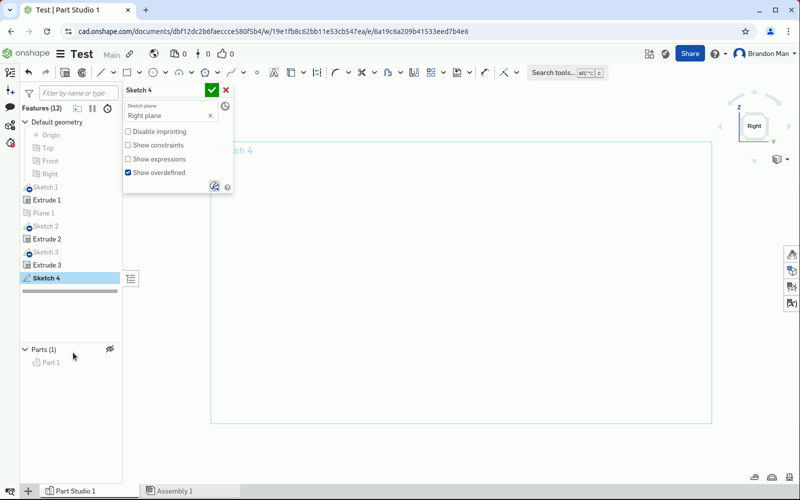
key(l)
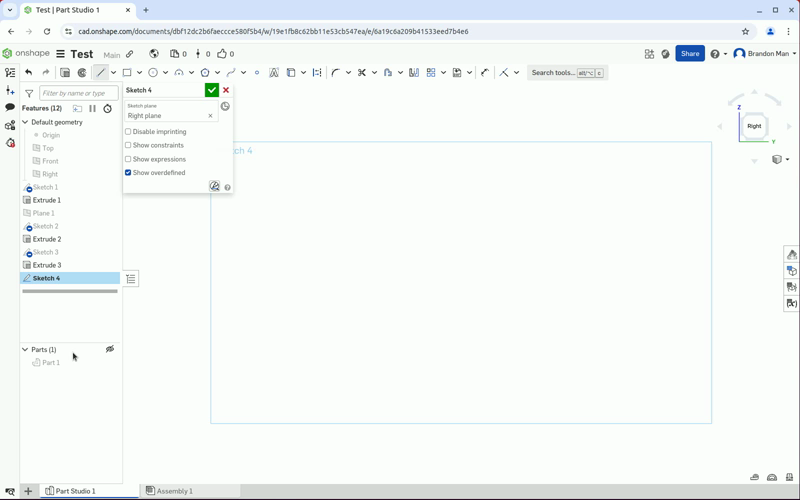
key_down(shift)
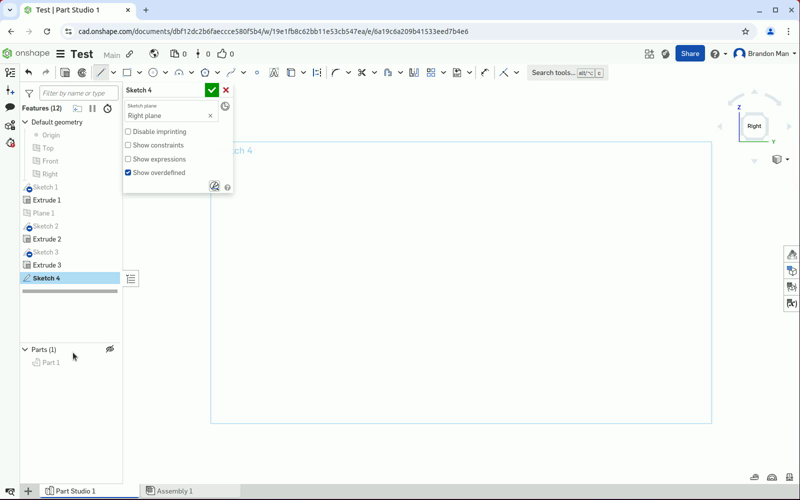
mouse_move(451, 395)
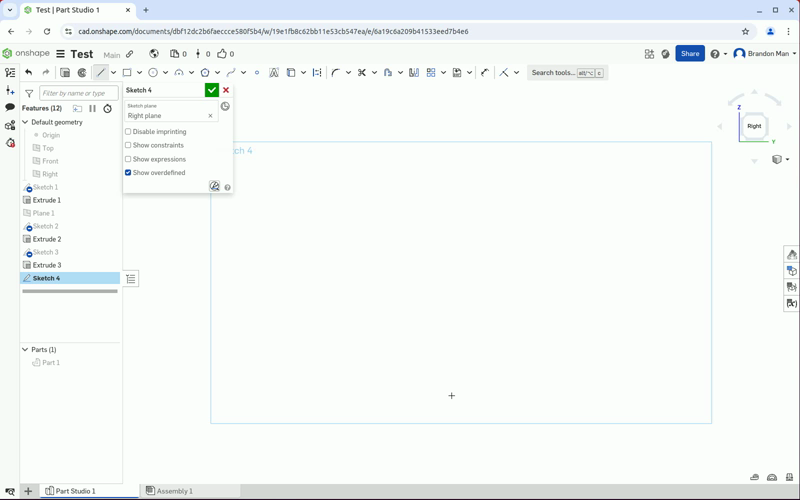
click(451, 395)
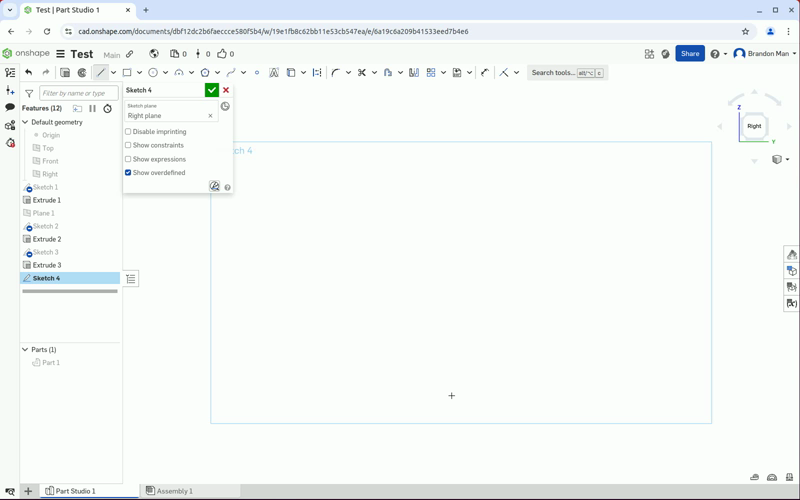
key_up(shift)
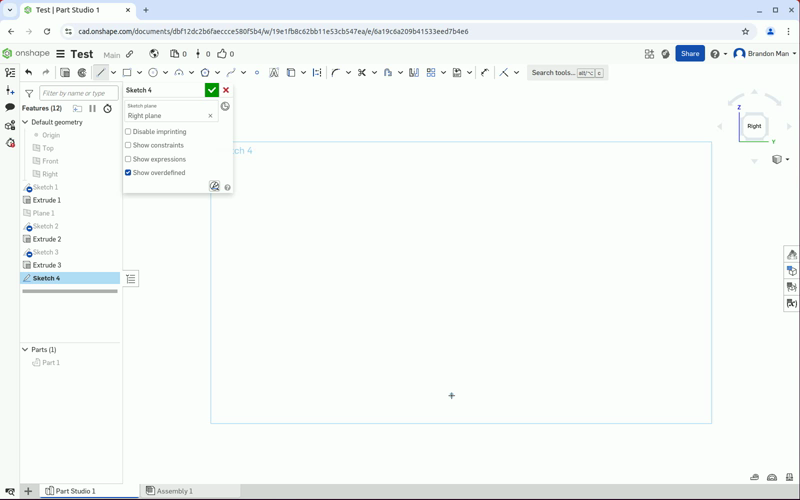
key_down(shift)
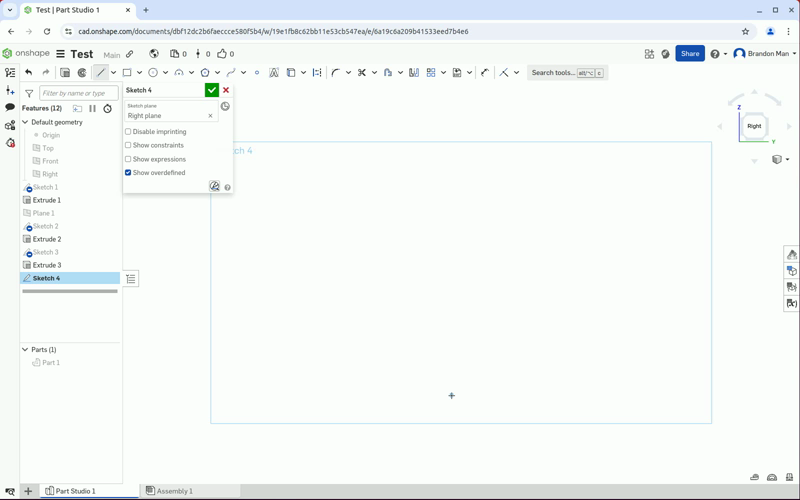
mouse_move(481, 395)
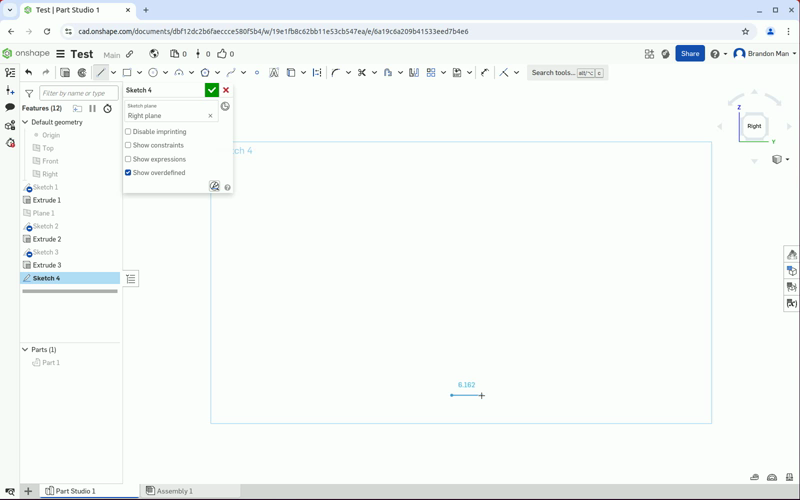
mouse_move(458, 395)
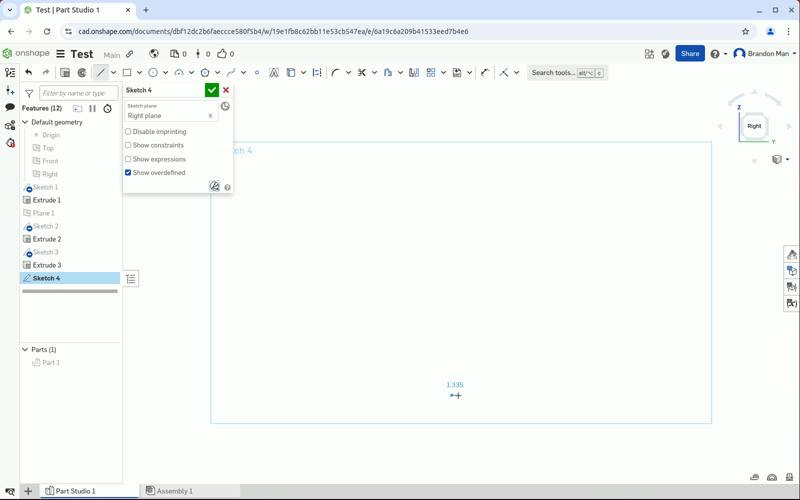
scroll(6)
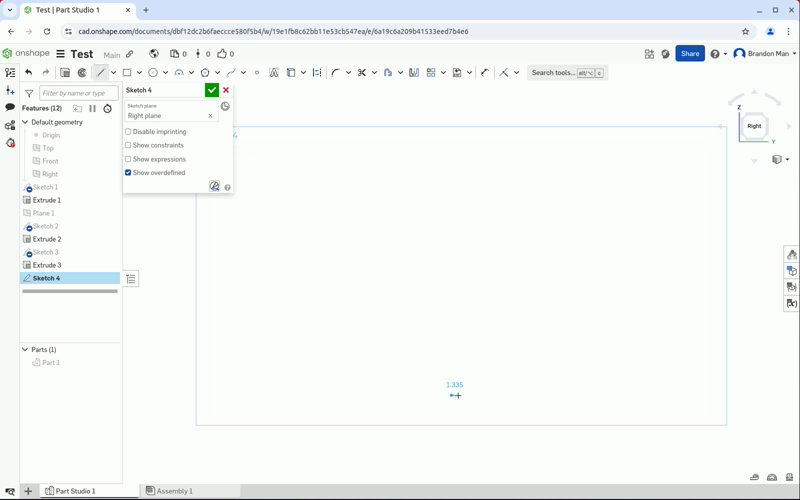
scroll(6)
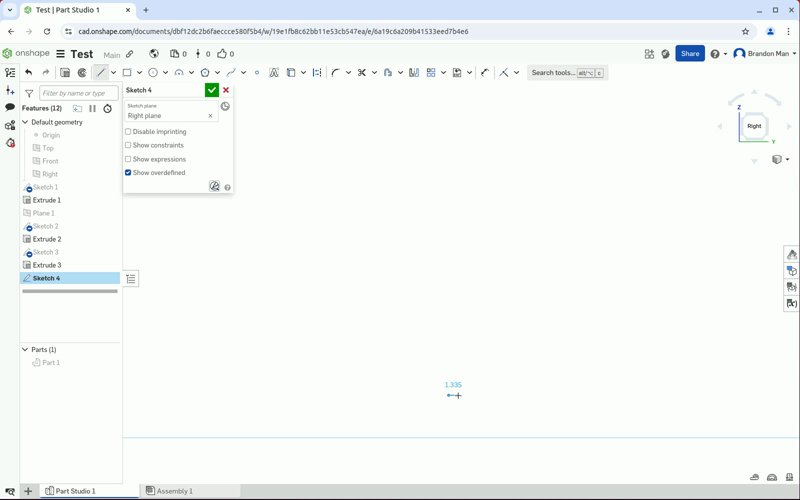
scroll(6)
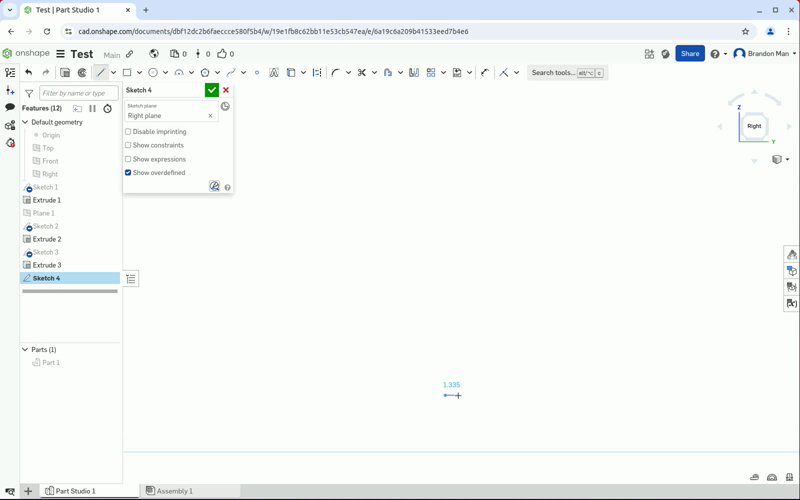
scroll(6)
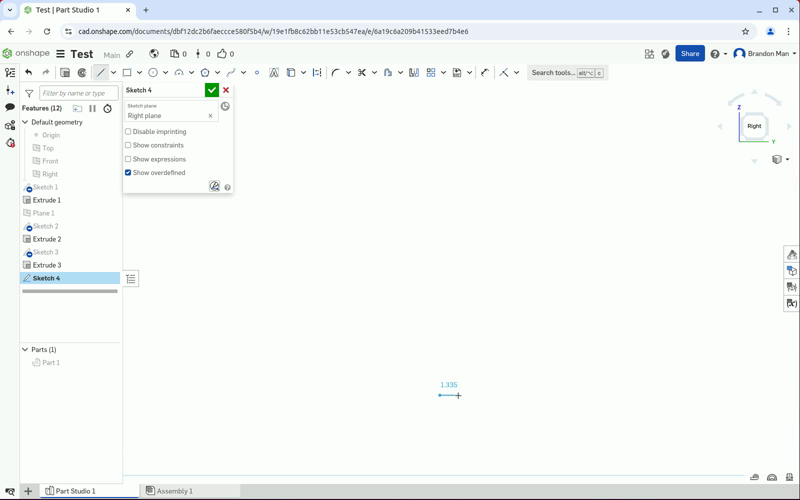
scroll(6)
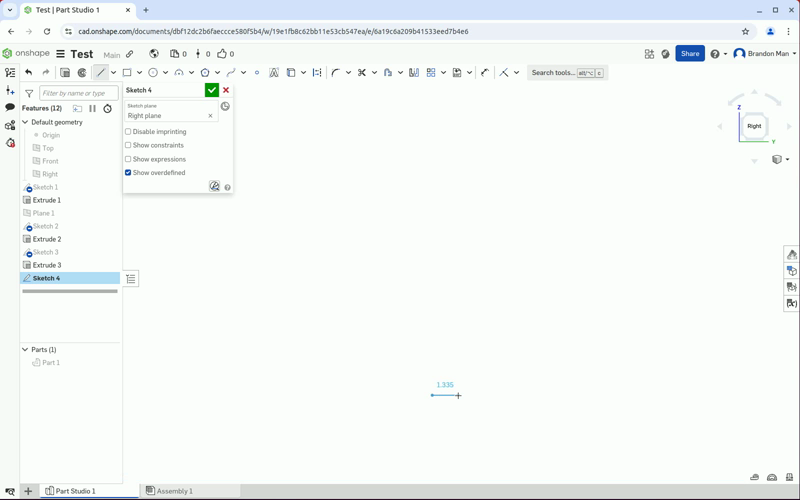
scroll(6)
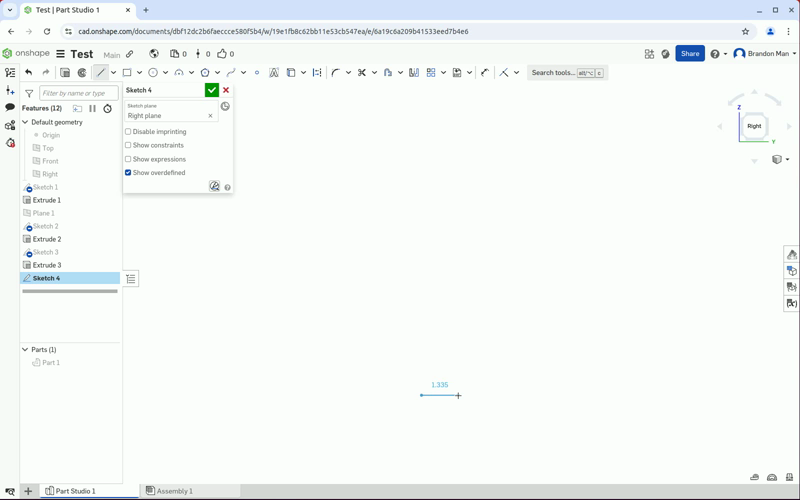
scroll(6)
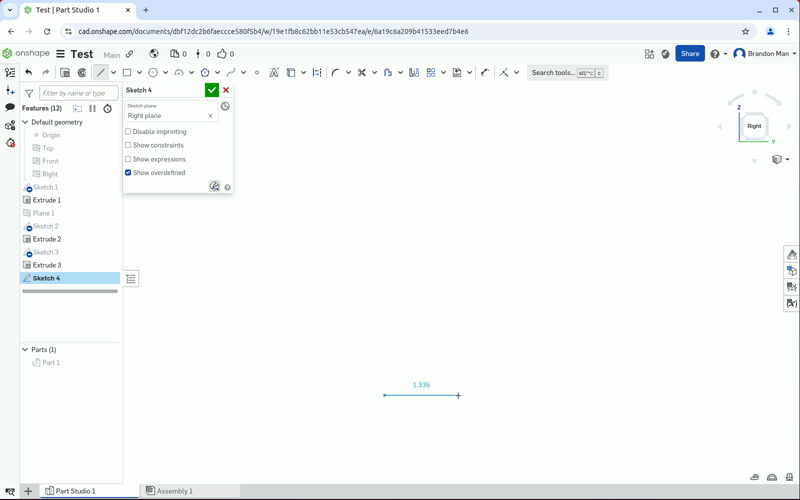
click(458, 395)
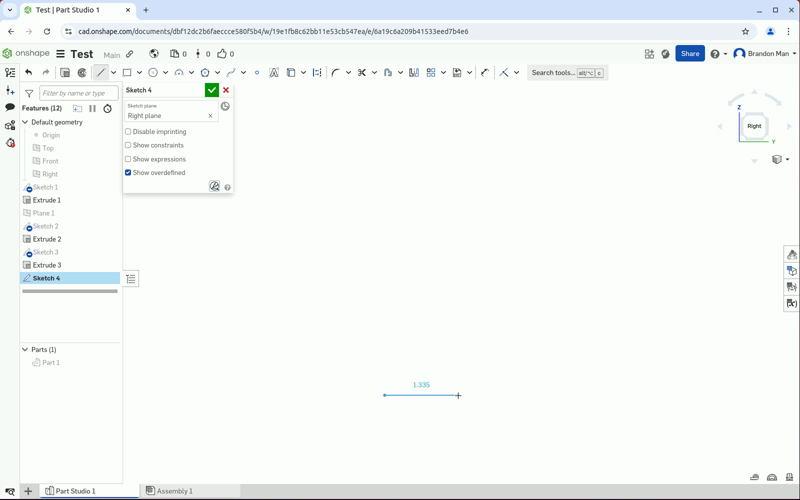
scroll(-6)
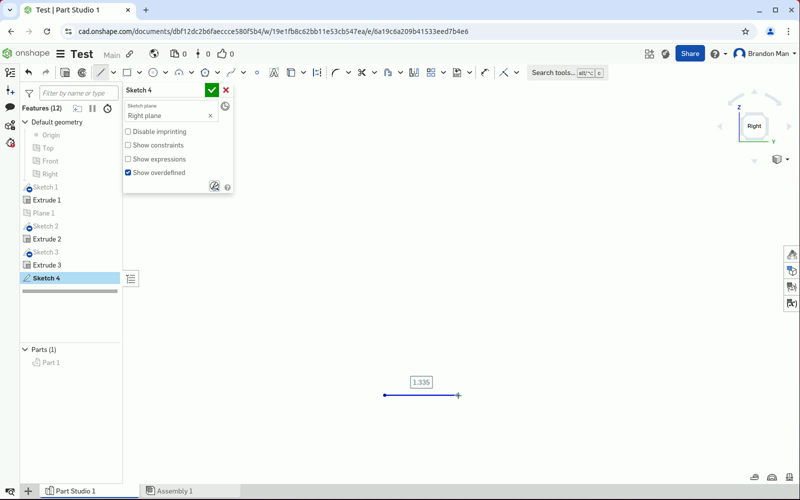
scroll(-6)
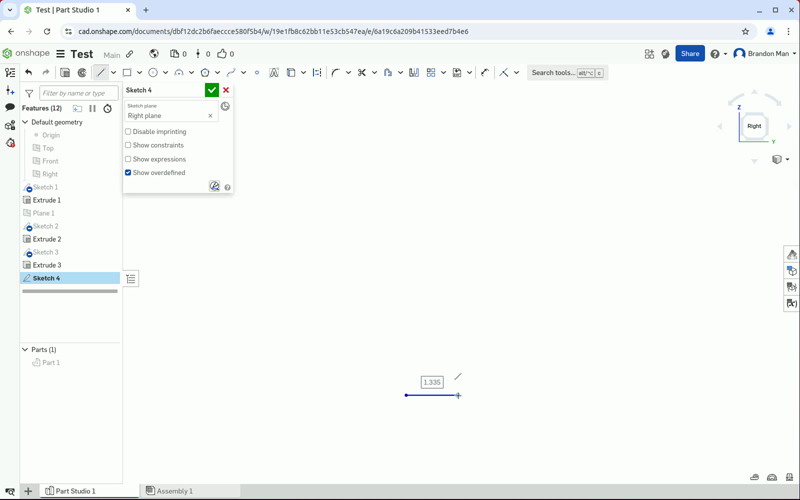
scroll(-6)
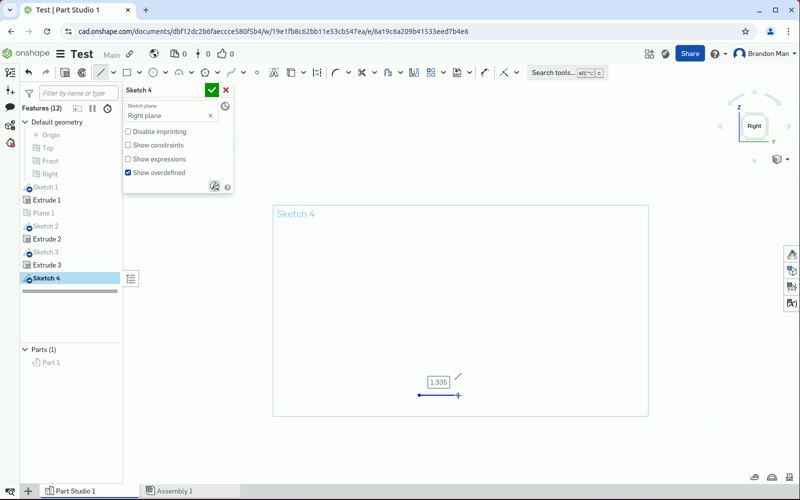
scroll(-6)
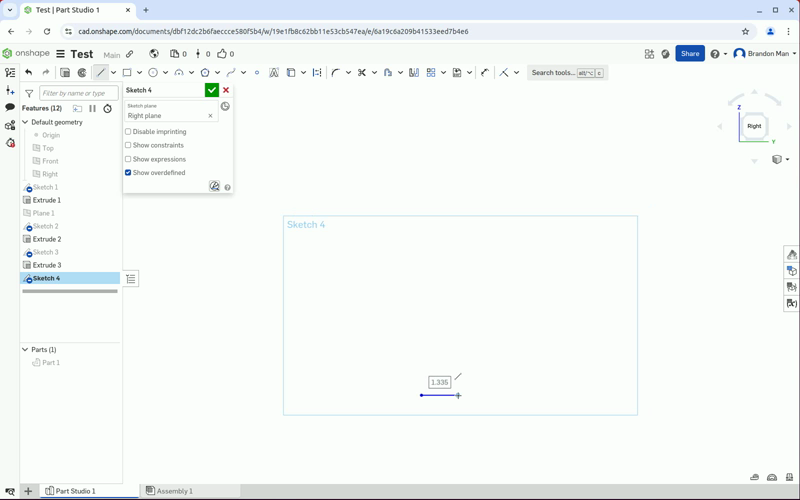
scroll(-6)
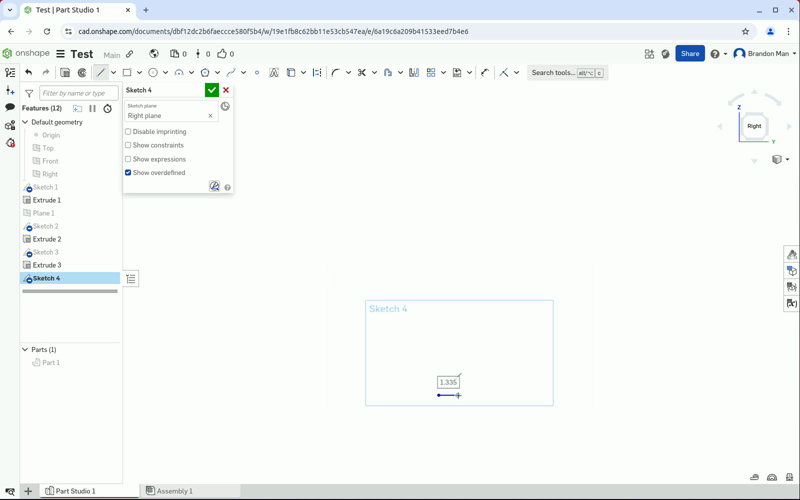
scroll(-6)
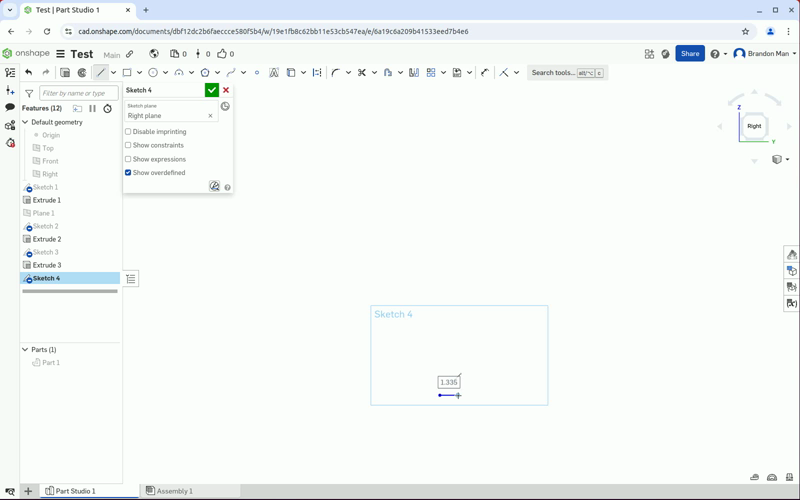
scroll(-6)
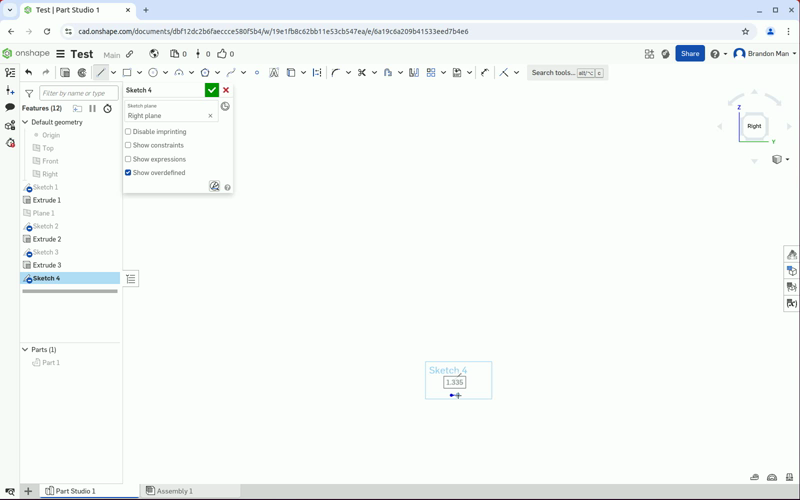
key_up(shift)
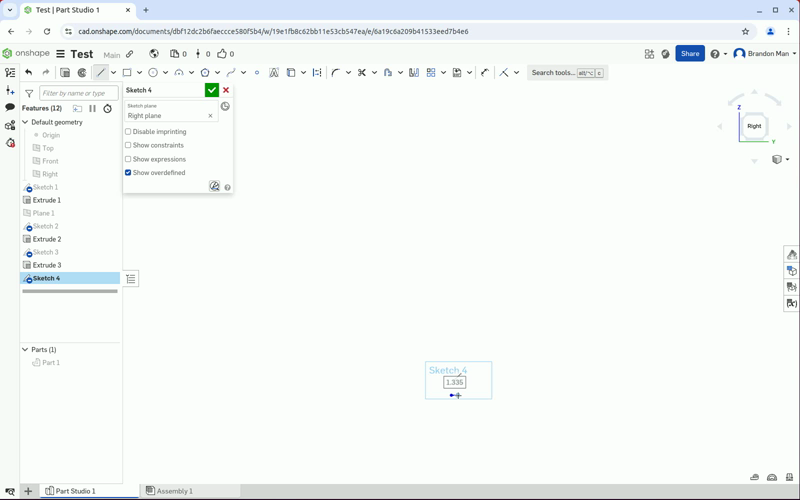
key_down(shift)
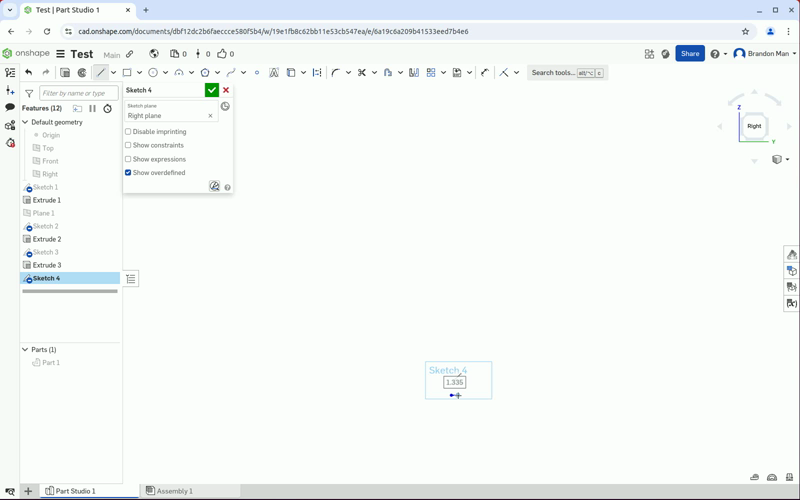
mouse_move(488, 395)
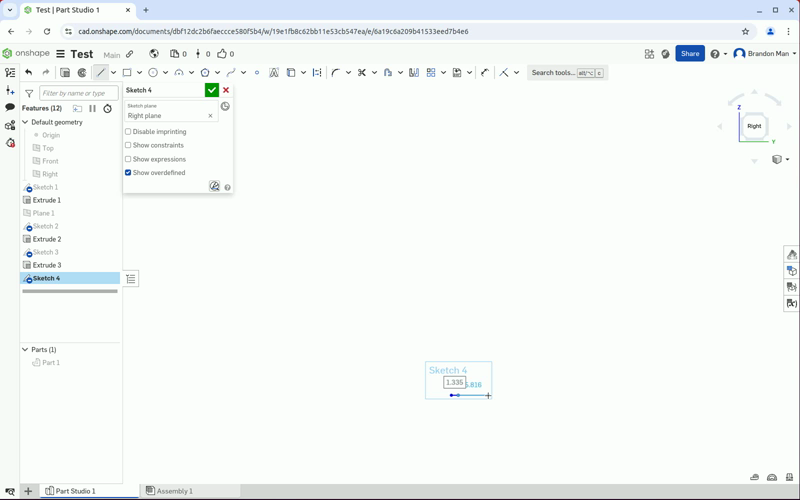
mouse_move(451, 367)
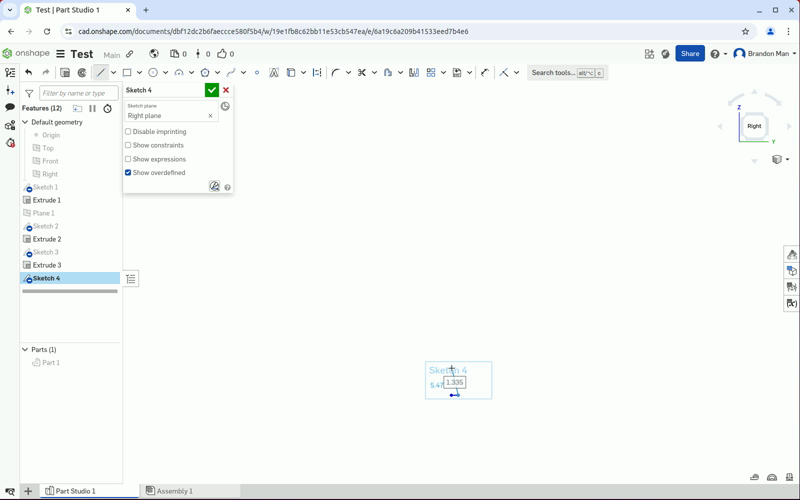
click(451, 367)
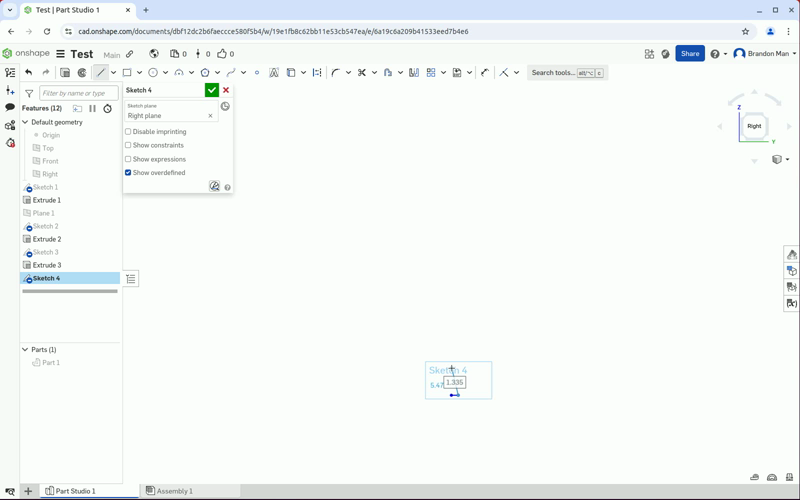
key_up(shift)
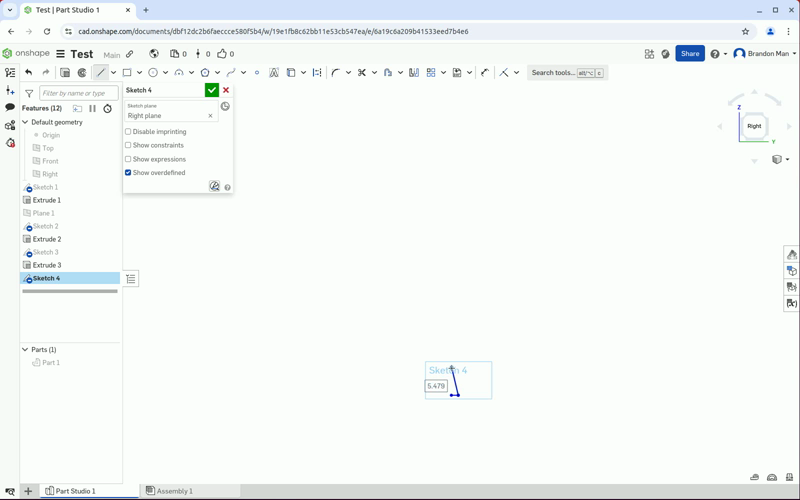
mouse_move(481, 367)
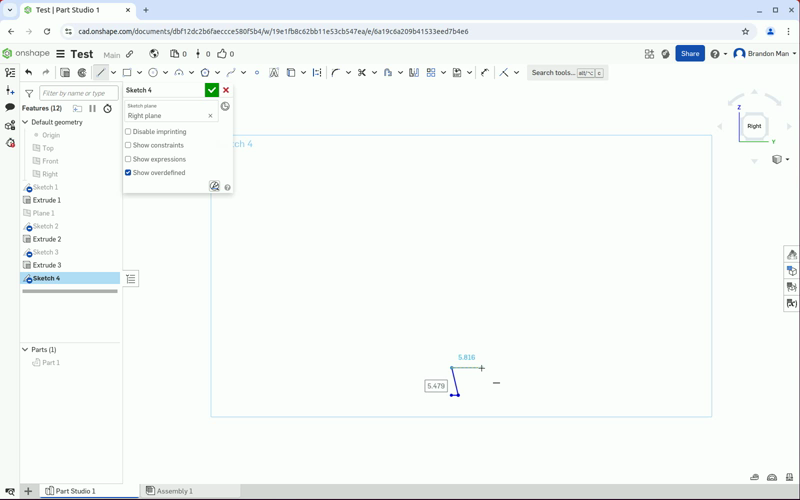
key_down(shift)
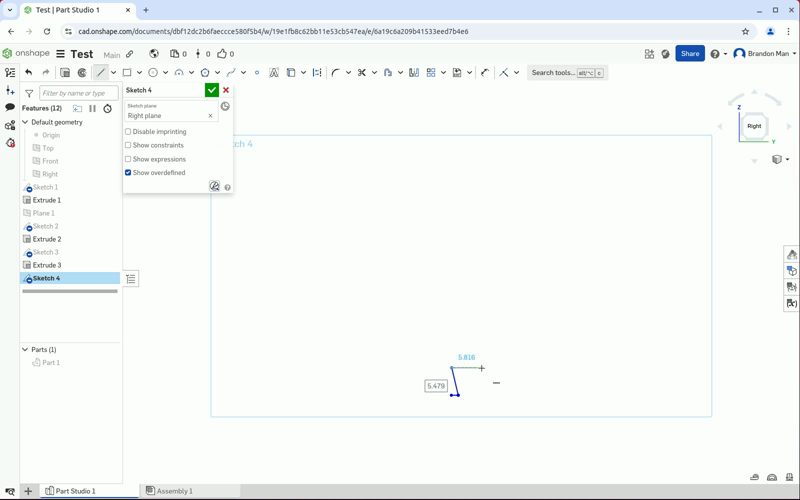
mouse_move(451, 395)
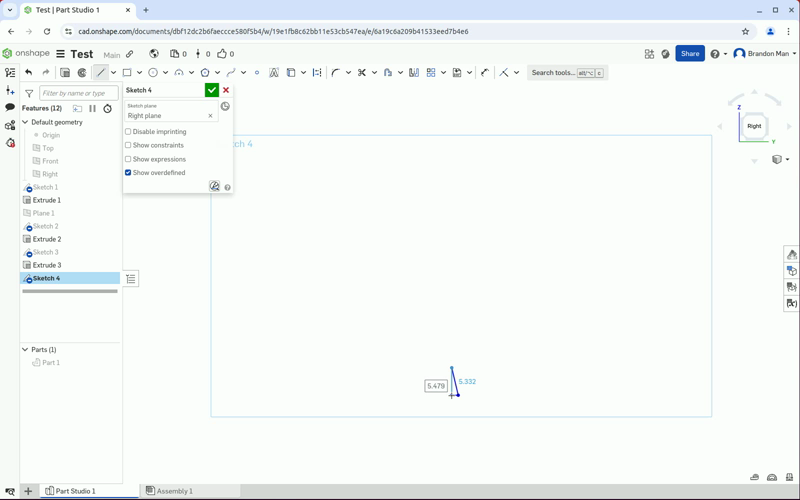
key_up(shift)
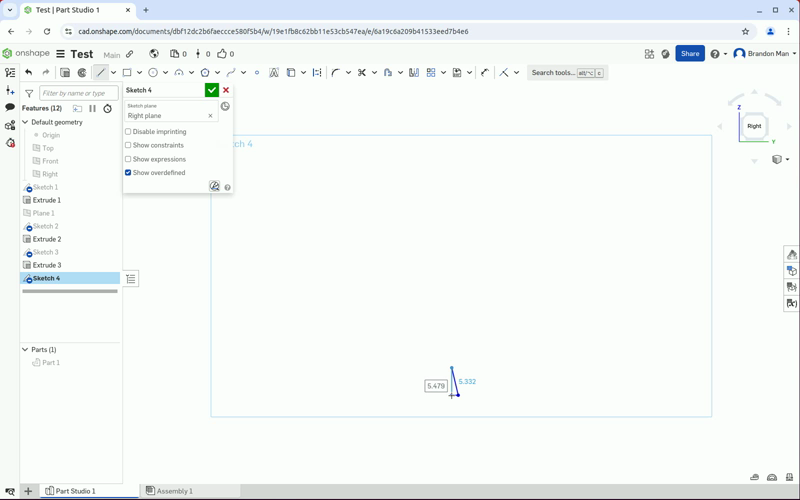
click(451, 395)
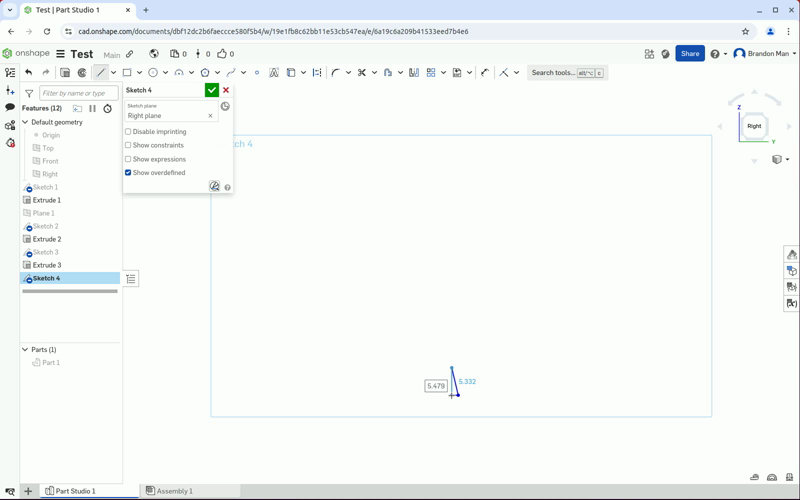
key(esc)
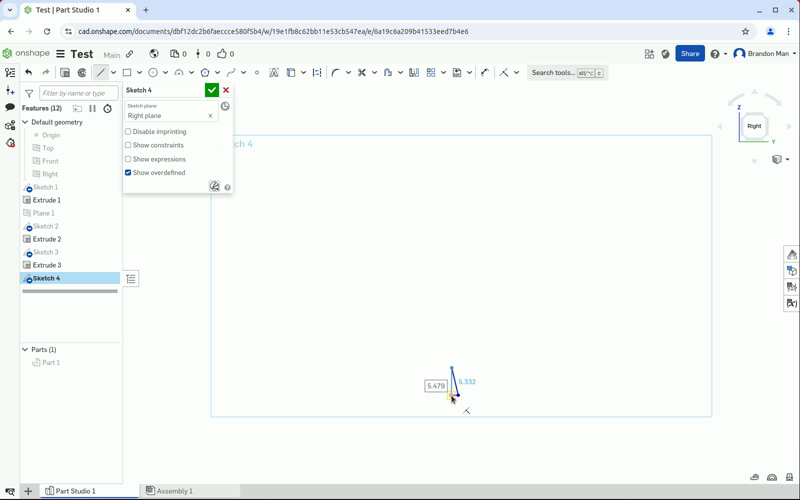
mouse_move(454, 395)
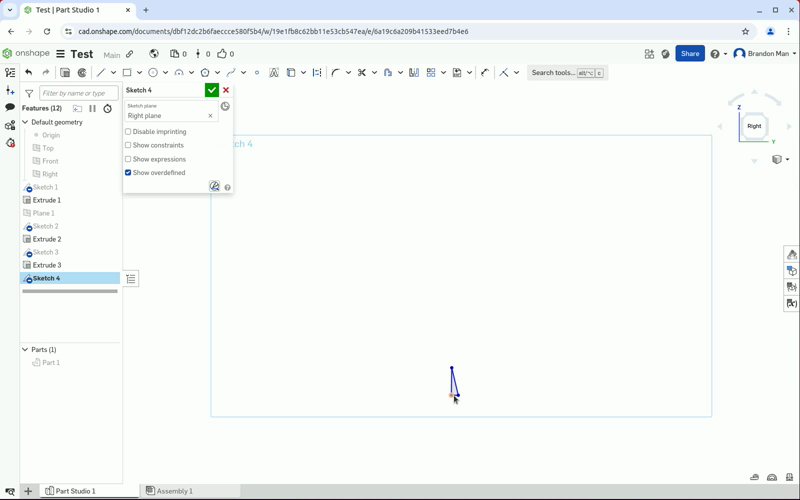
scroll(6)
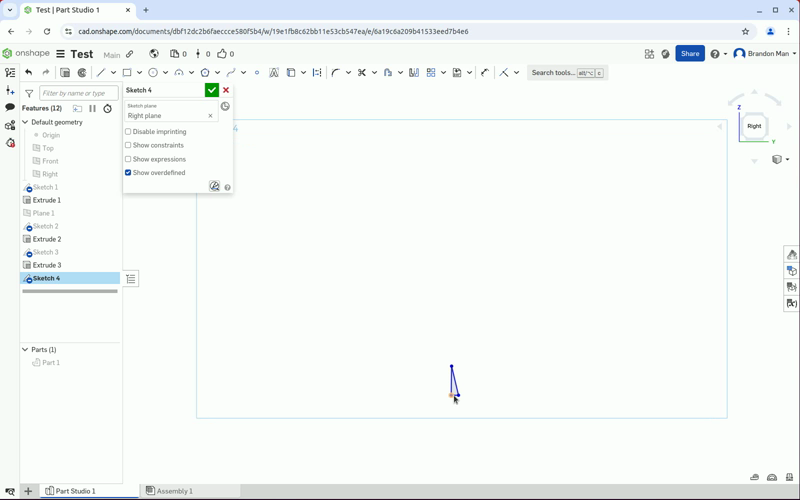
scroll(6)
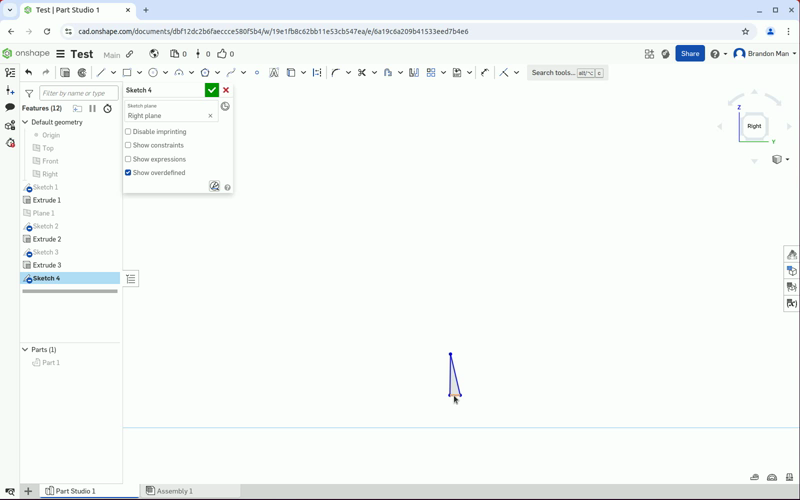
scroll(6)
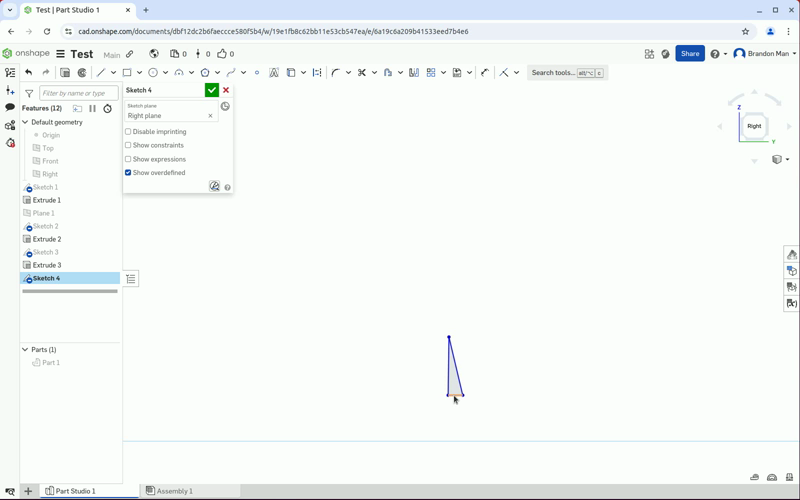
scroll(6)
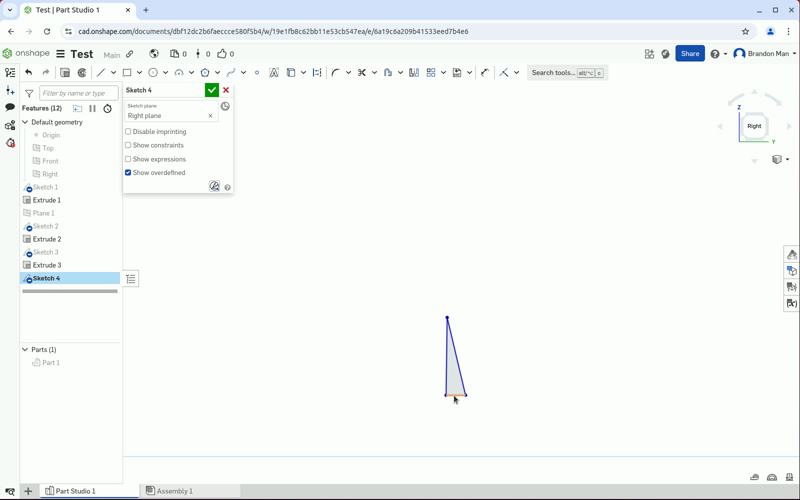
scroll(6)
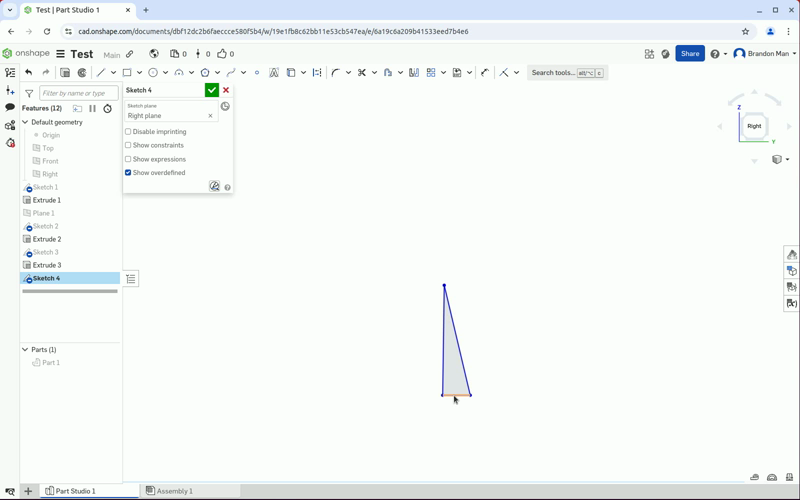
scroll(6)
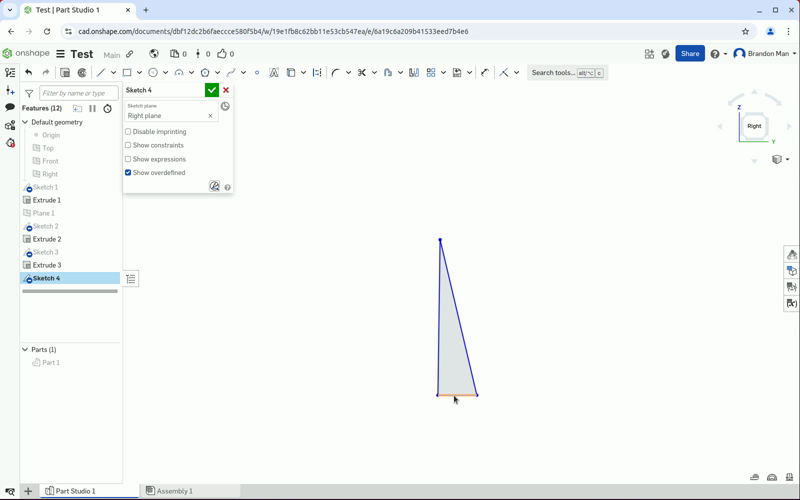
scroll(6)
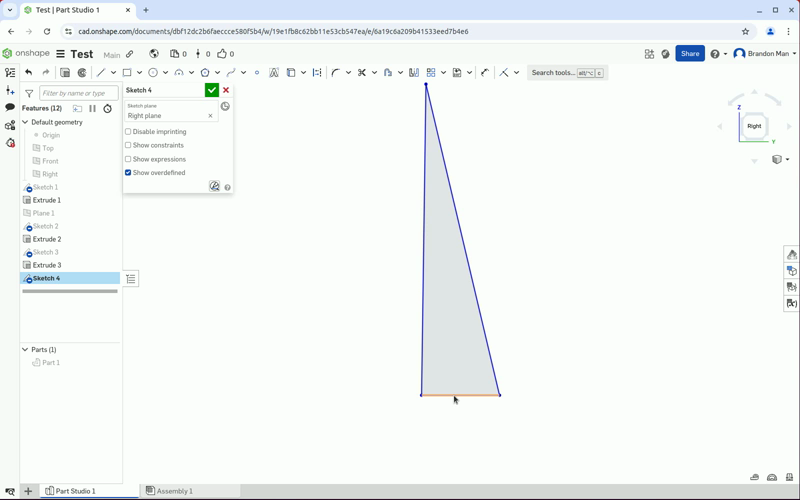
click(454, 395)
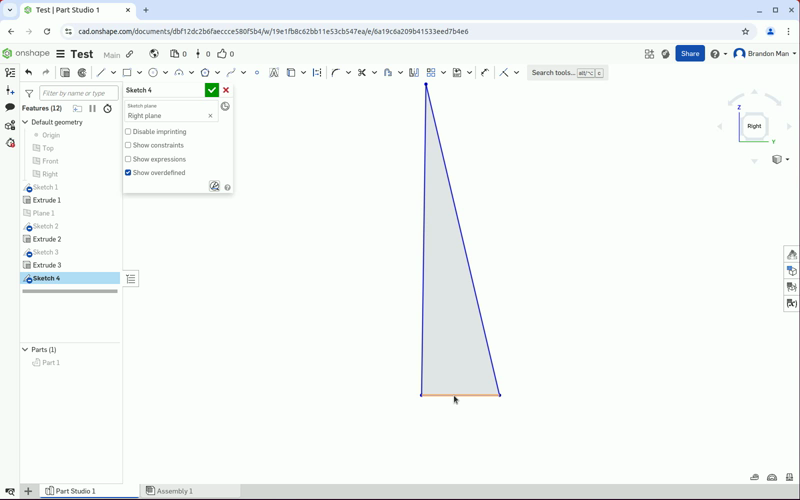
scroll(-6)
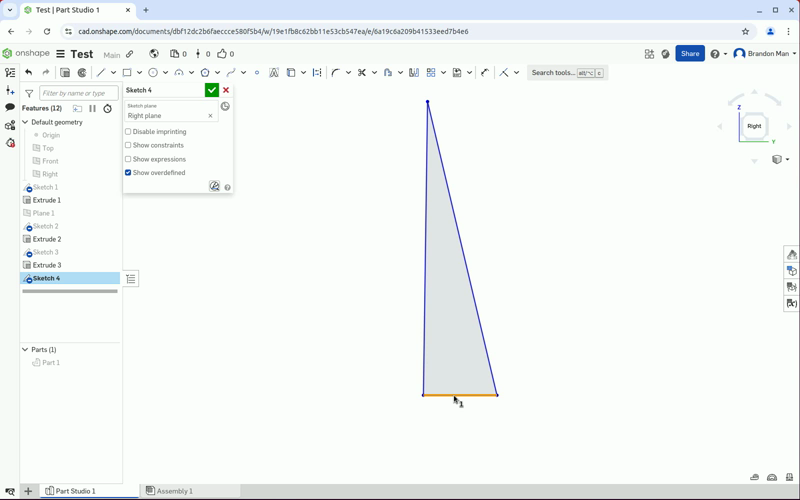
scroll(-6)
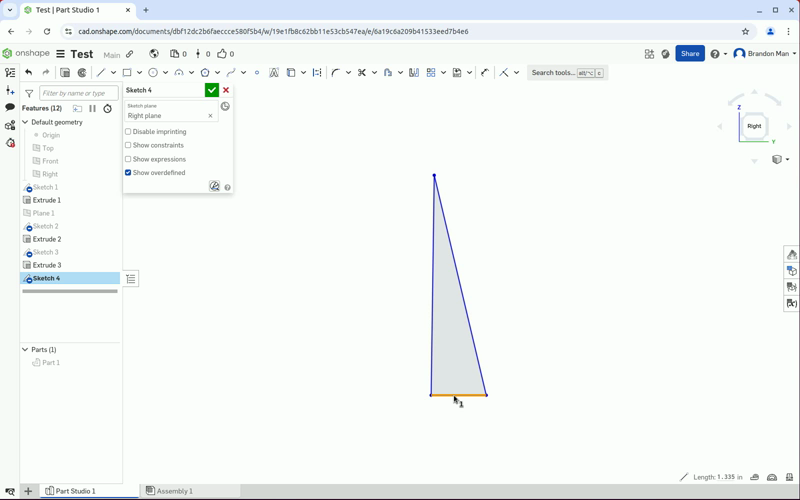
scroll(-6)
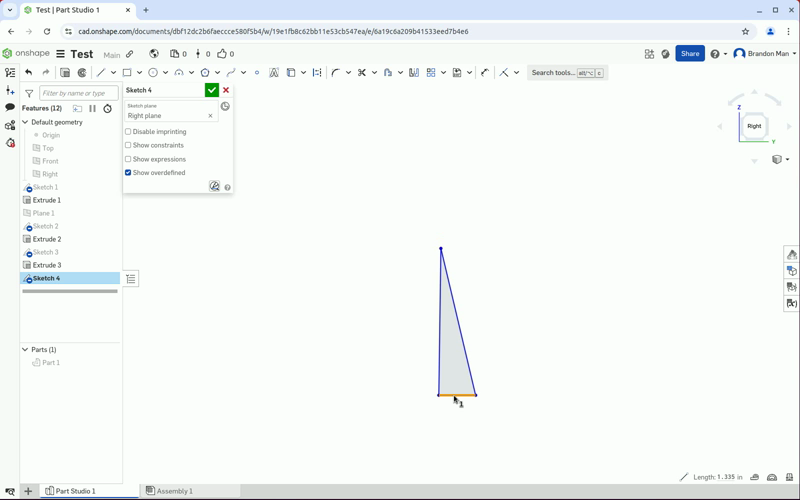
scroll(-6)
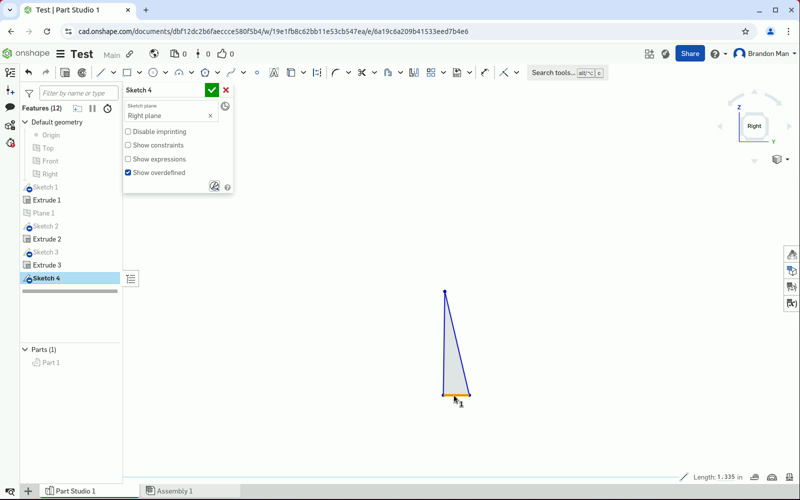
scroll(-6)
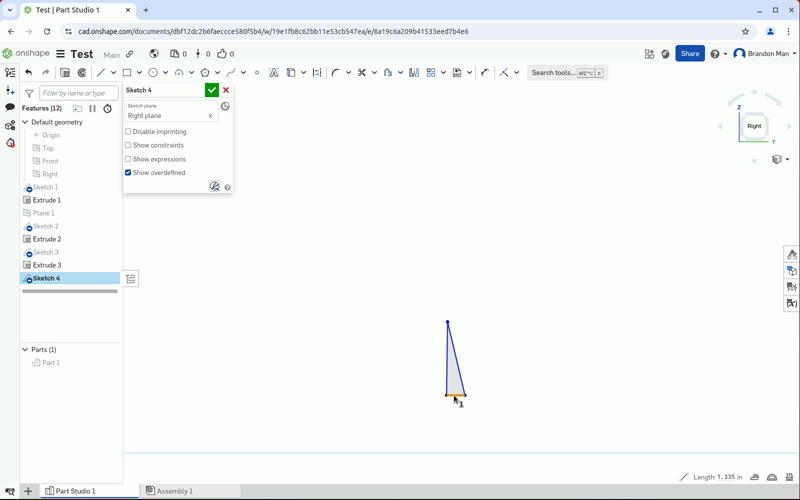
scroll(-6)
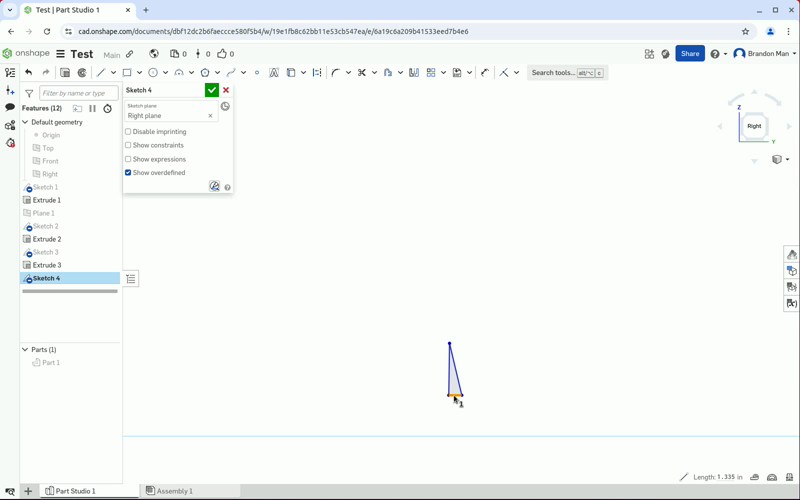
scroll(-6)
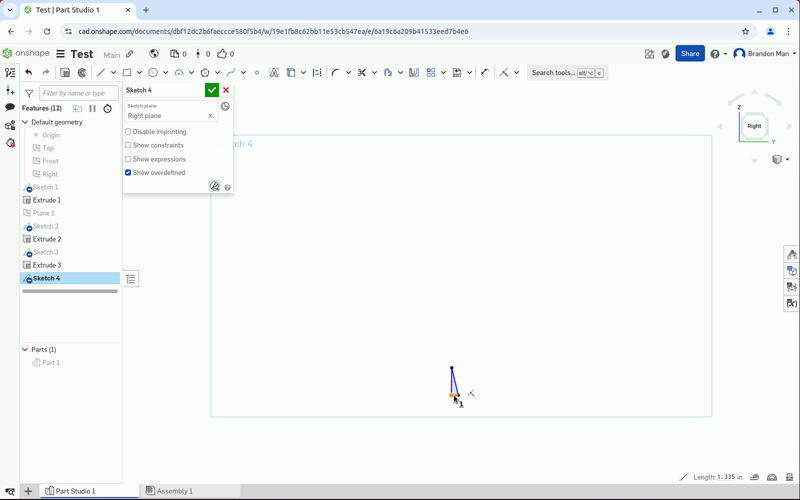
mouse_move(73, 352)
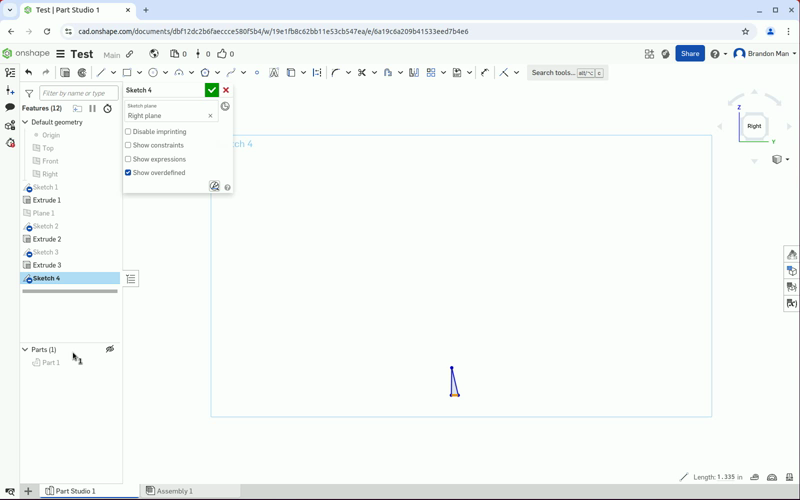
key(shift+y)
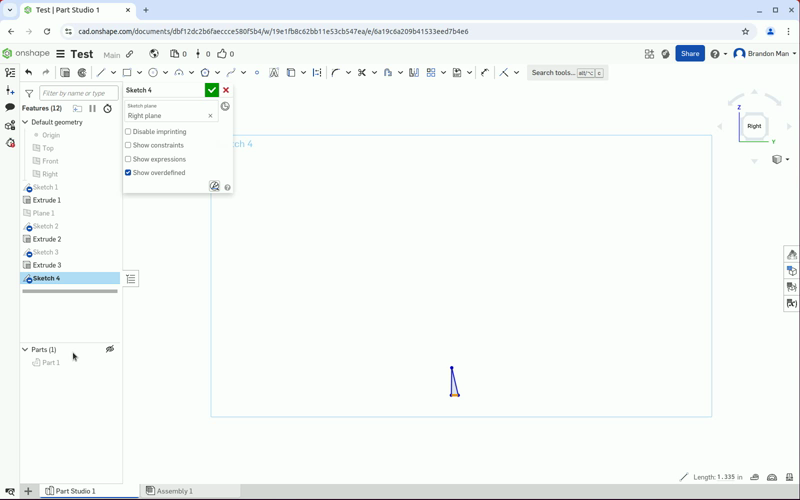
key(shift+e)
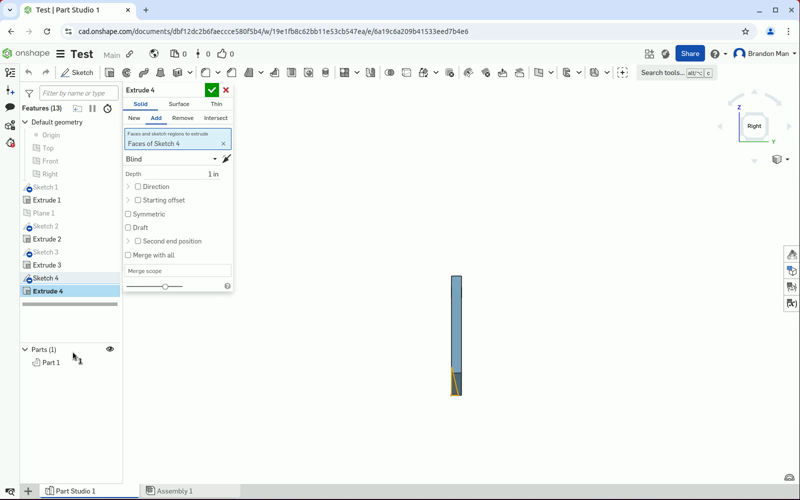
mouse_move(143, 106)
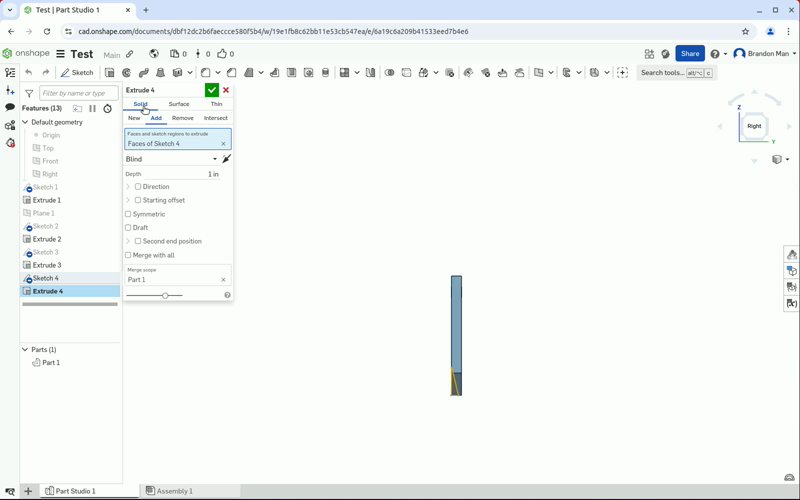
click(143, 106)
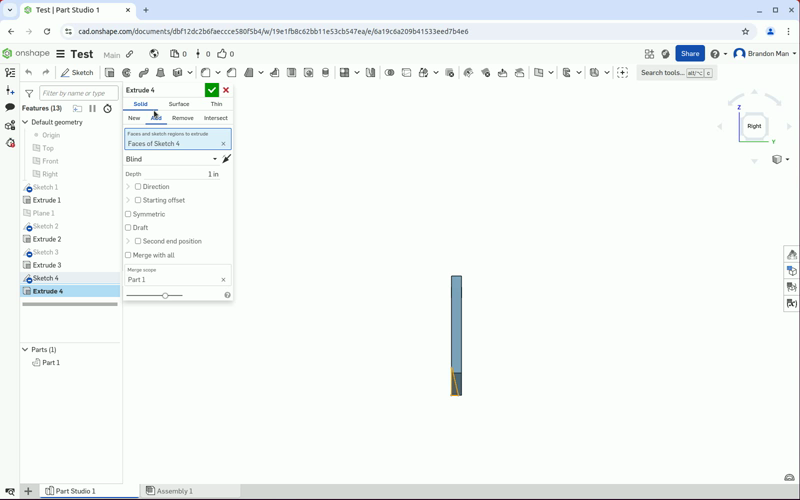
mouse_move(186, 120)
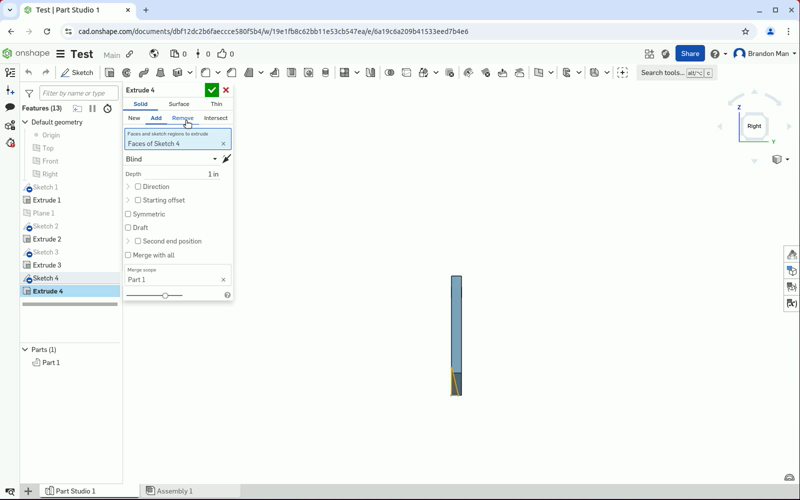
click(186, 120)
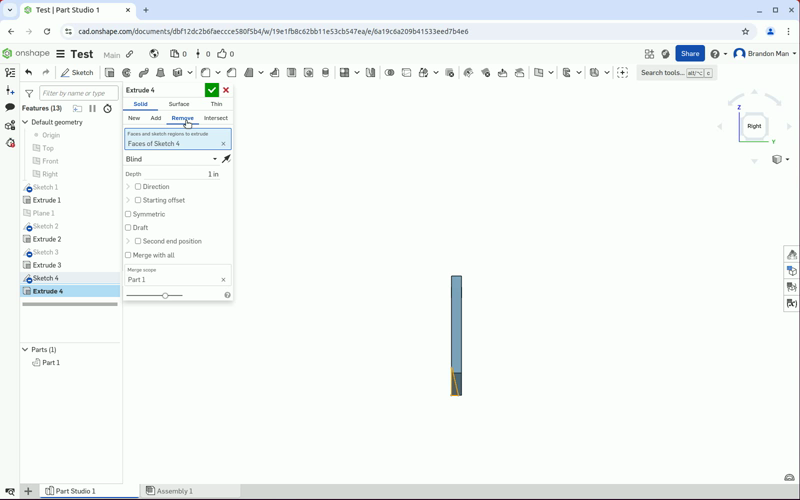
key(tab, 4)
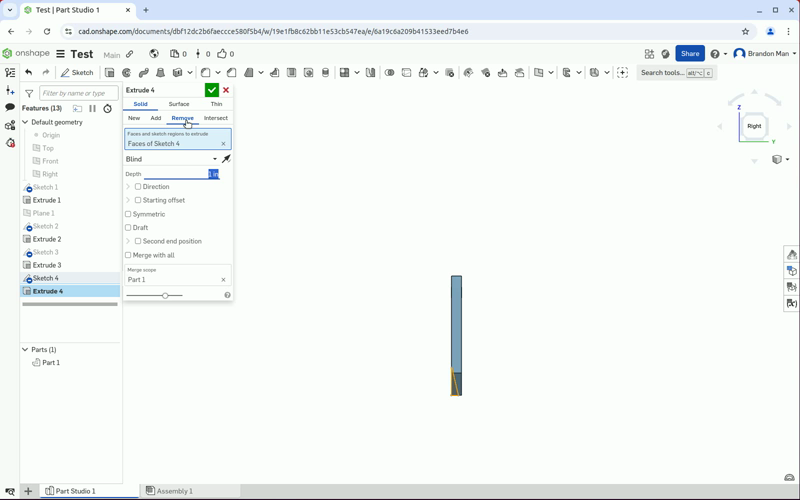
text(20.46)
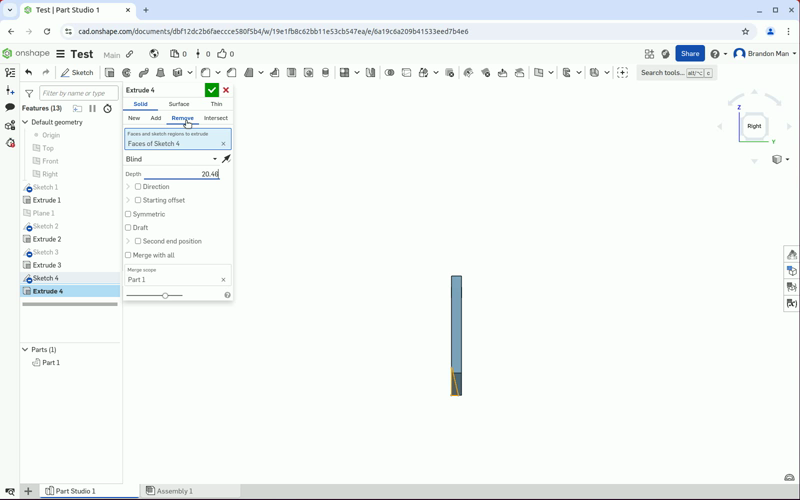
key(tab, 6)
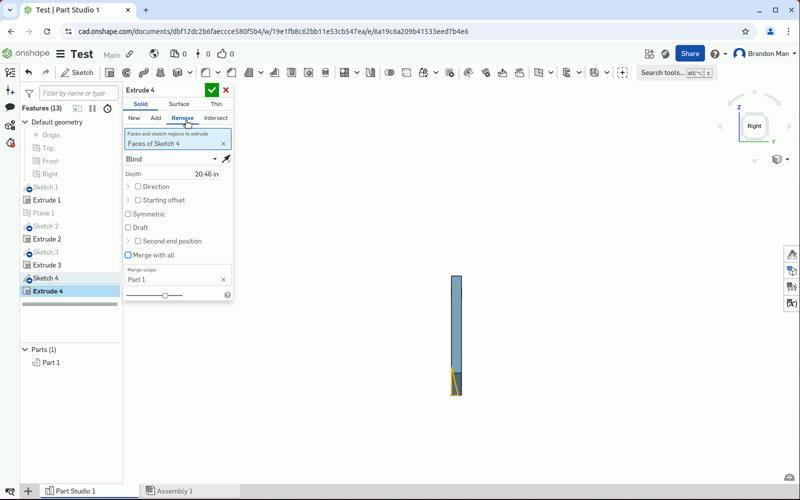
key(space)
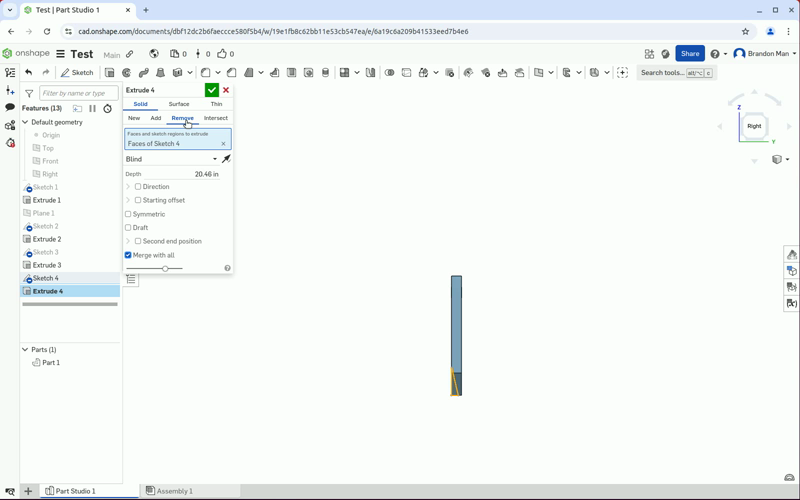
key(enter)
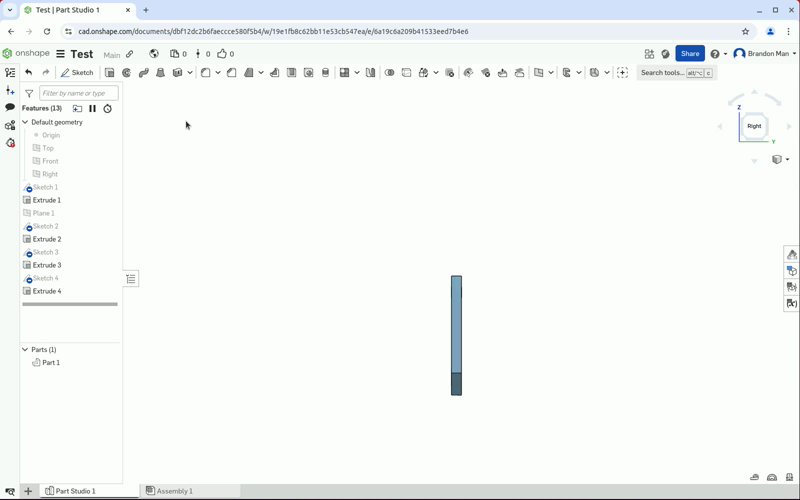
key(shift+h)
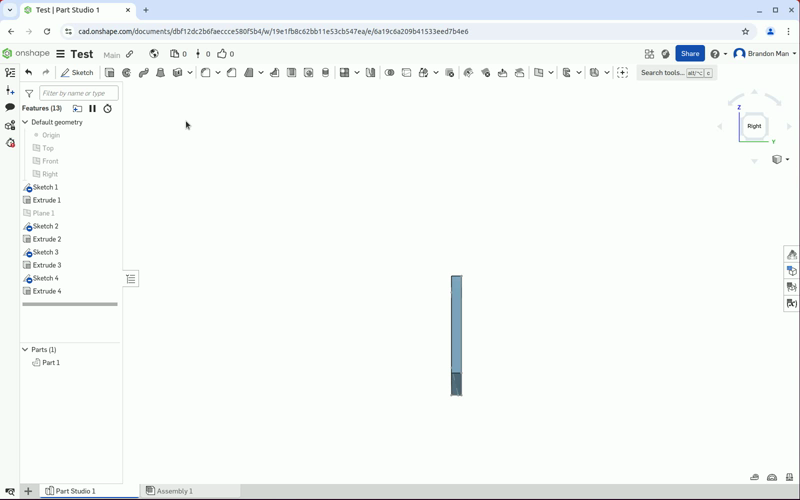
key(shift+h)
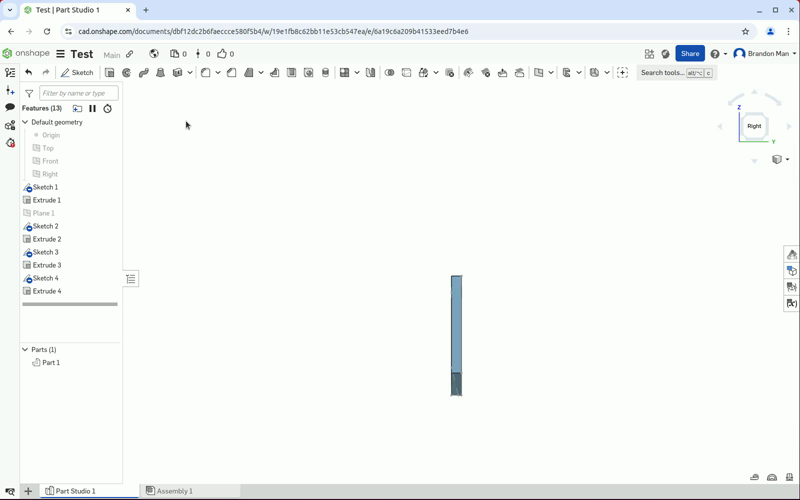
key(shift+7)
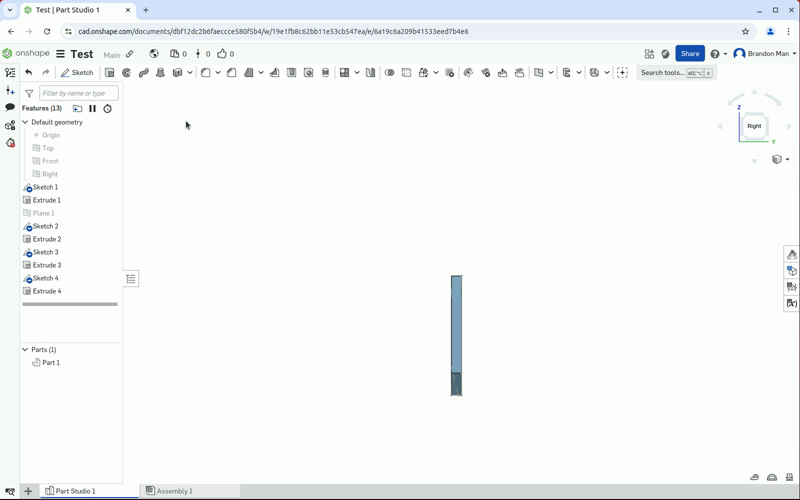
key(right, 2)
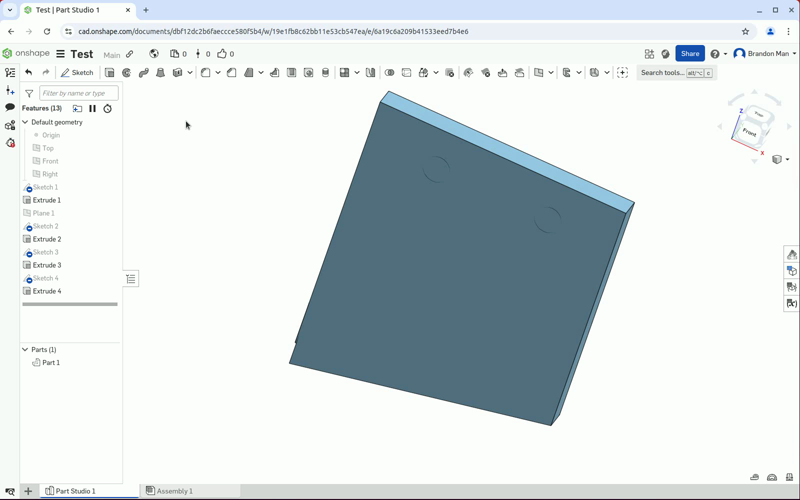
key(down, 2)
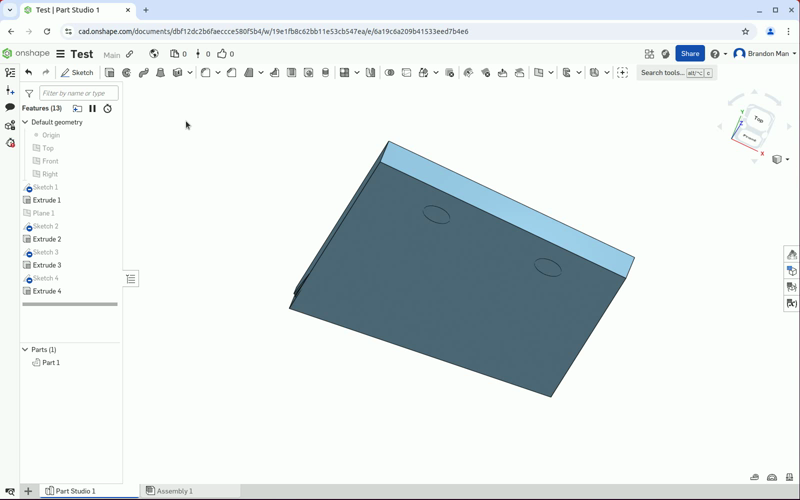
key(up, 2)
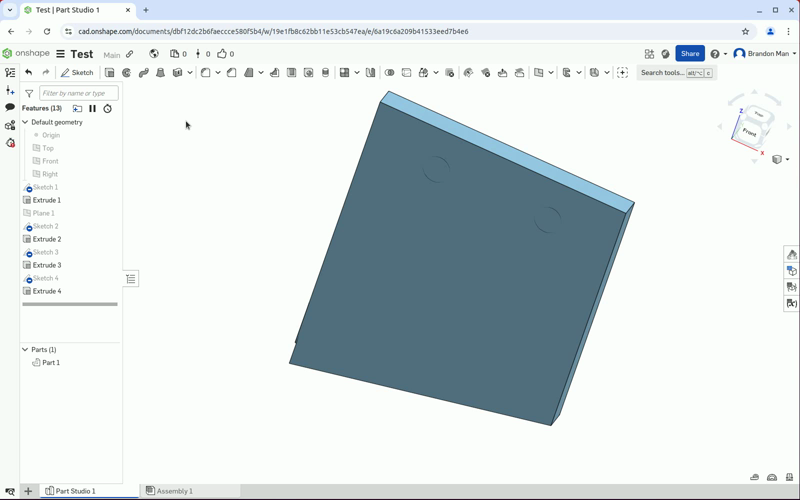
key(left, 2)
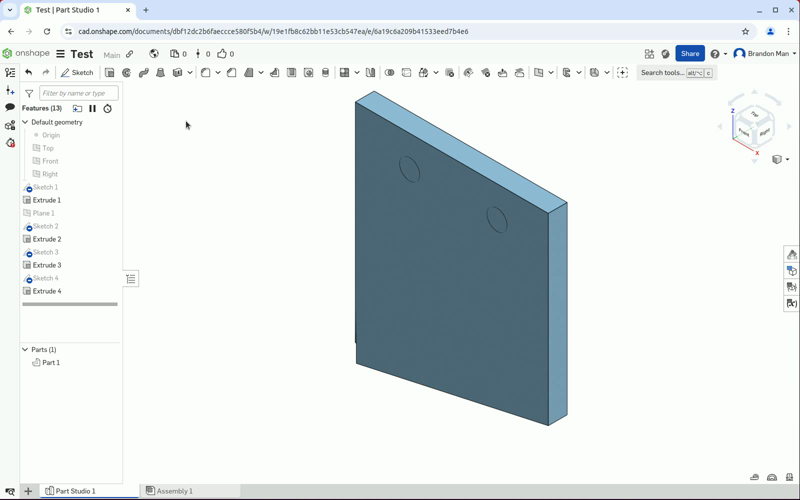
mouse_move(73, 189)
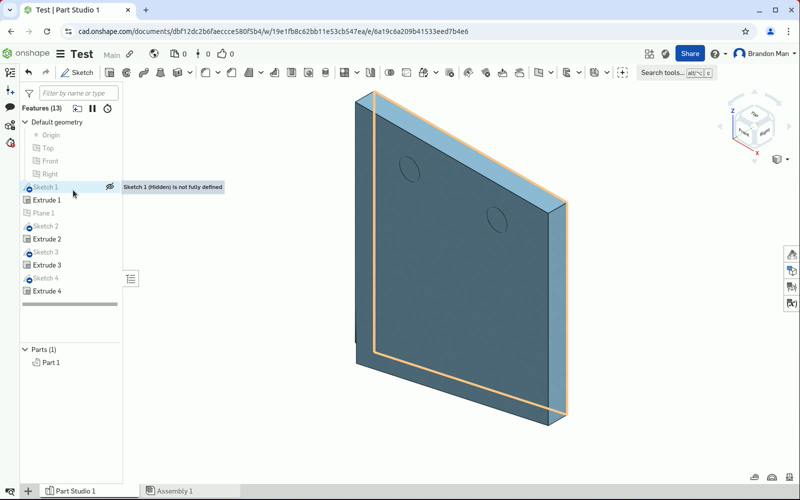
click(73, 189)